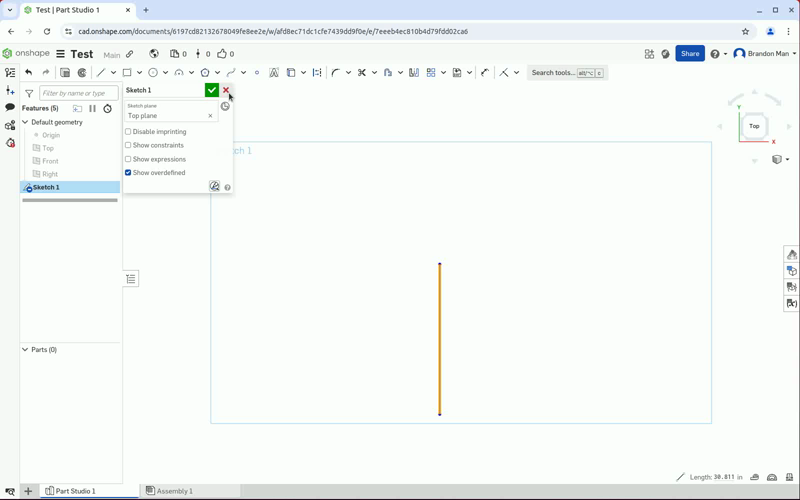
key(shift+h)
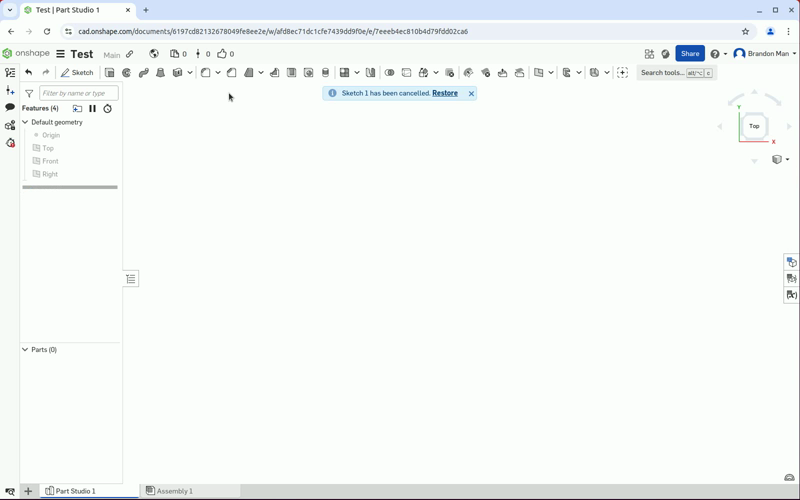
mouse_move(73, 352)
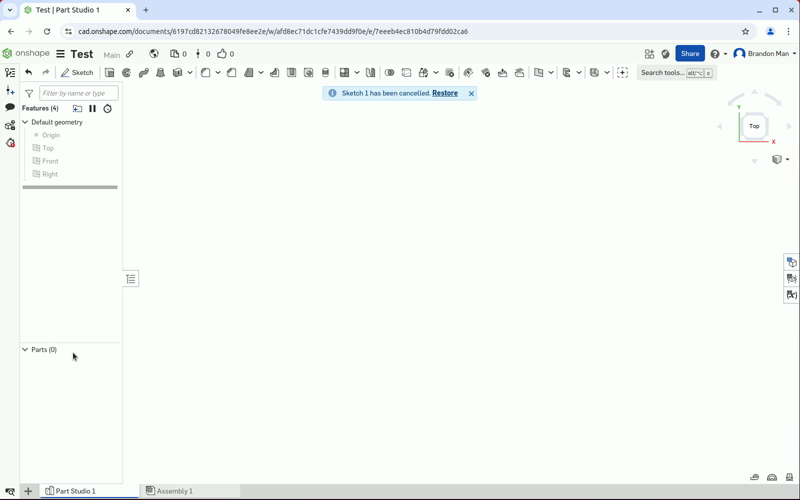
key(y)
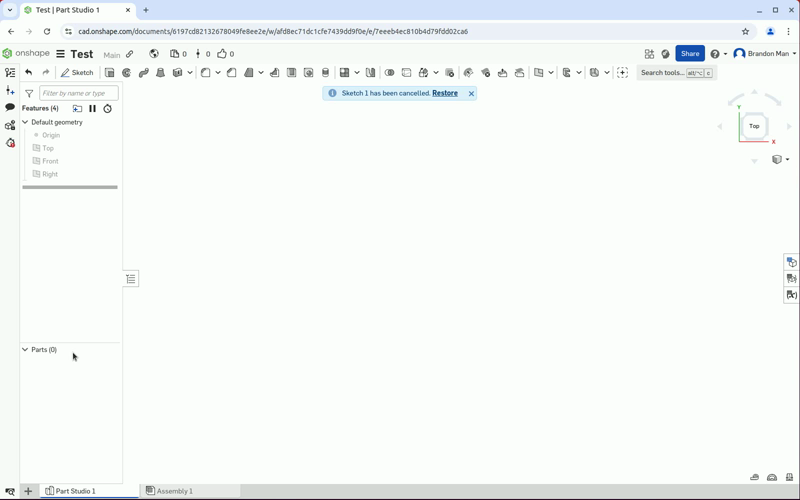
key(shift+p)
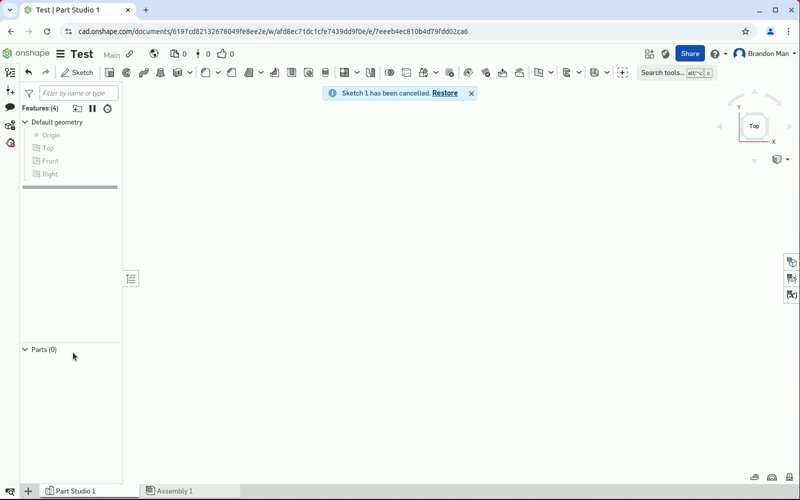
key(space)
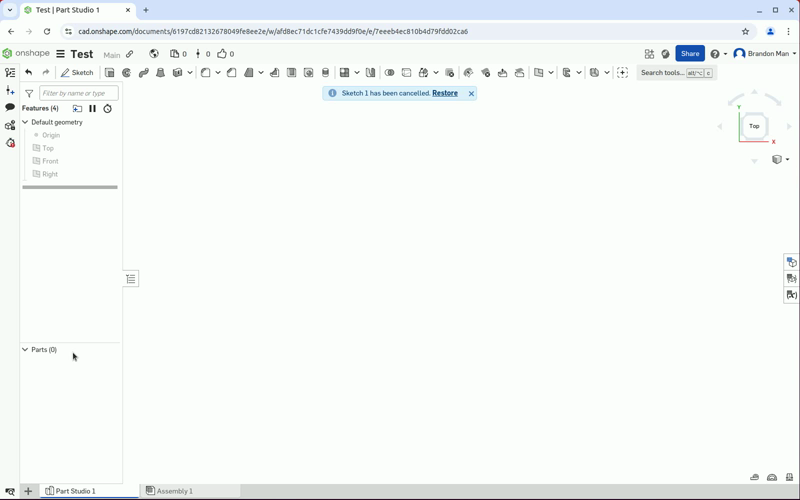
key_down(shift)
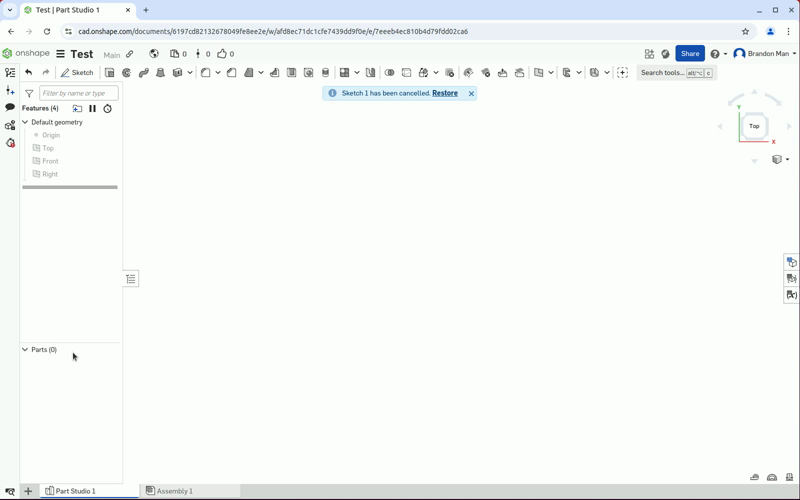
key(up)
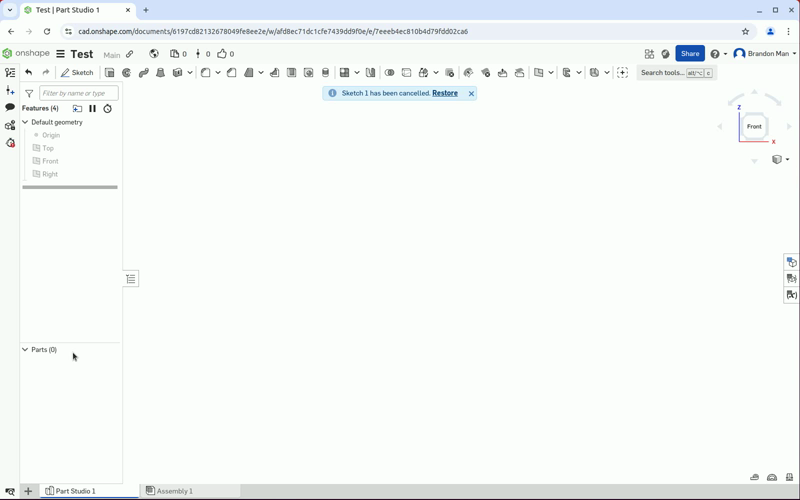
key_up(shift)
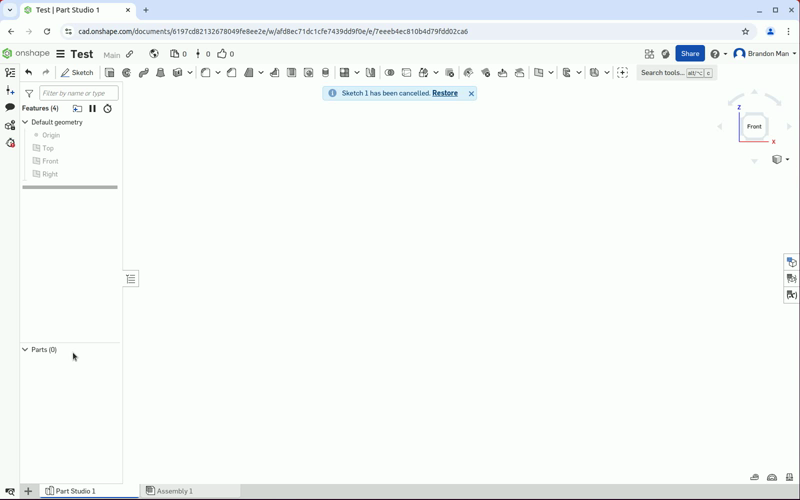
mouse_move(73, 352)
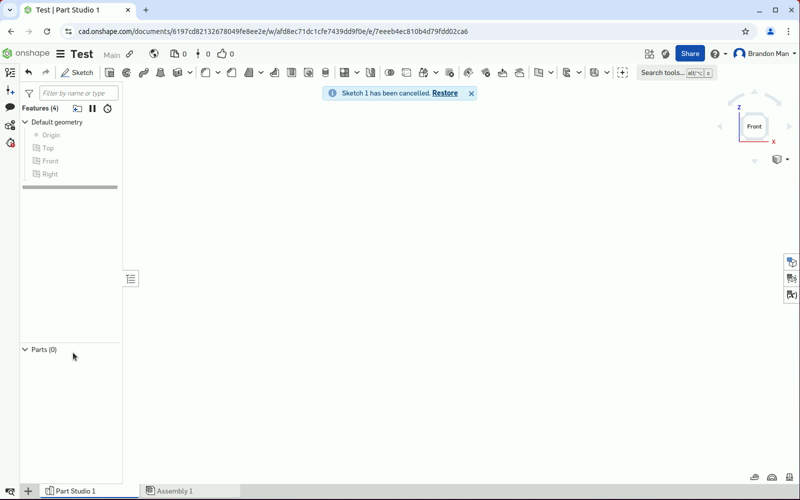
key(shift+y)
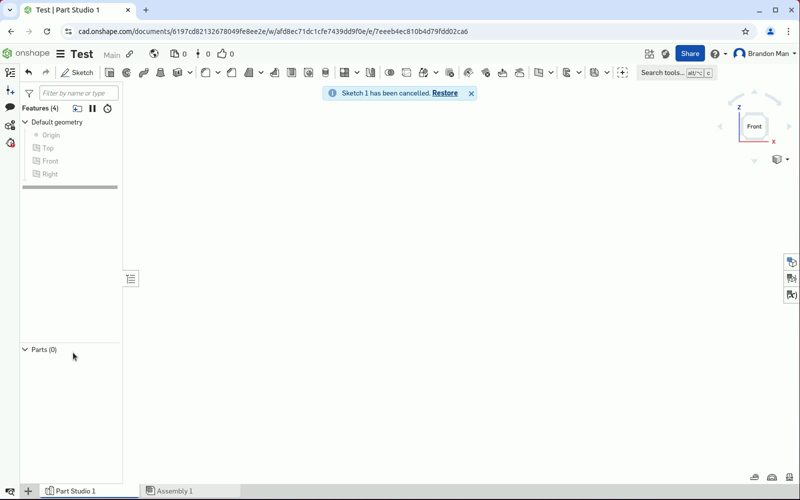
key(shift+s)
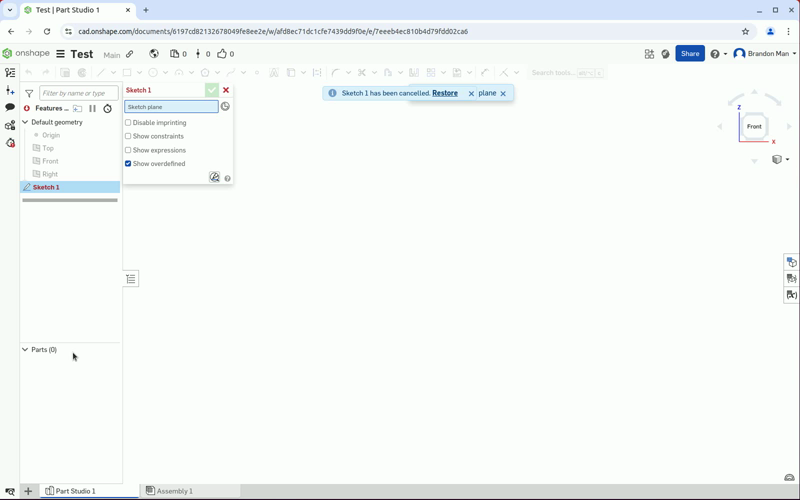
mouse_move(73, 163)
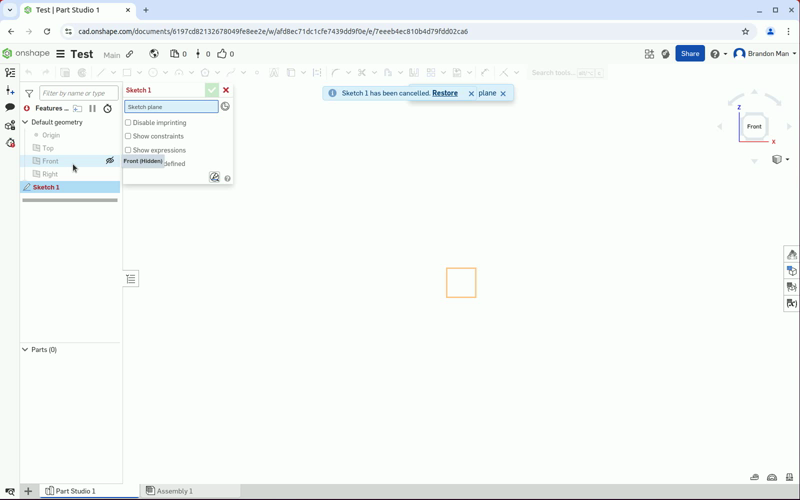
click(73, 163)
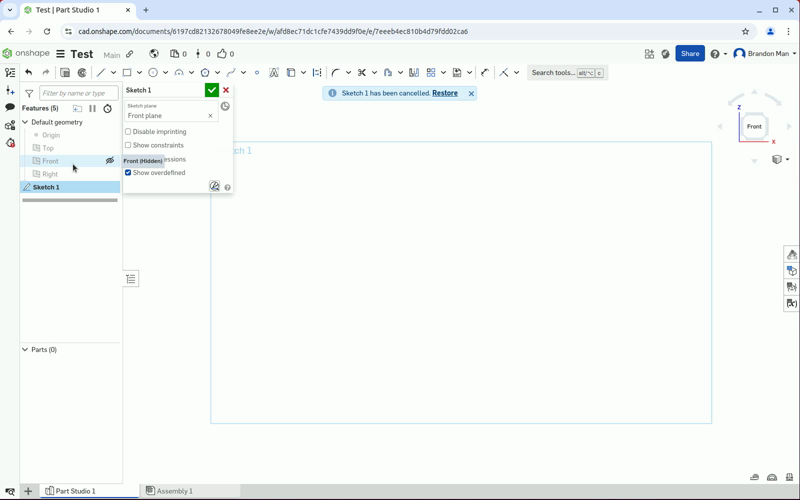
mouse_move(73, 352)
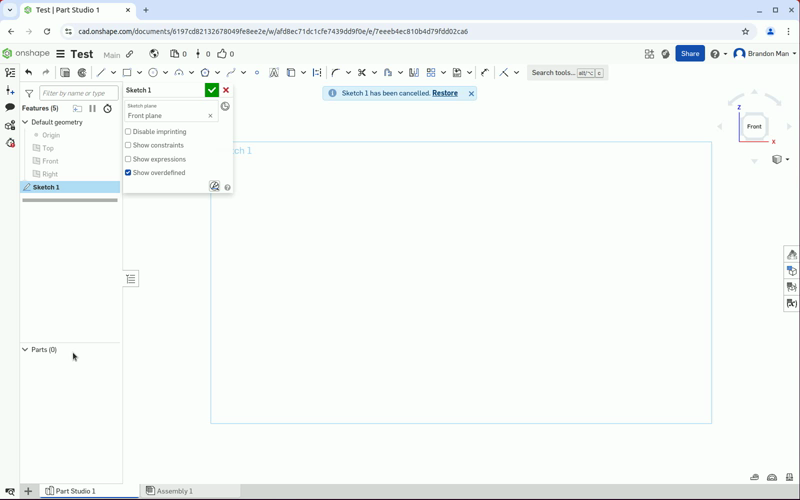
key(y)
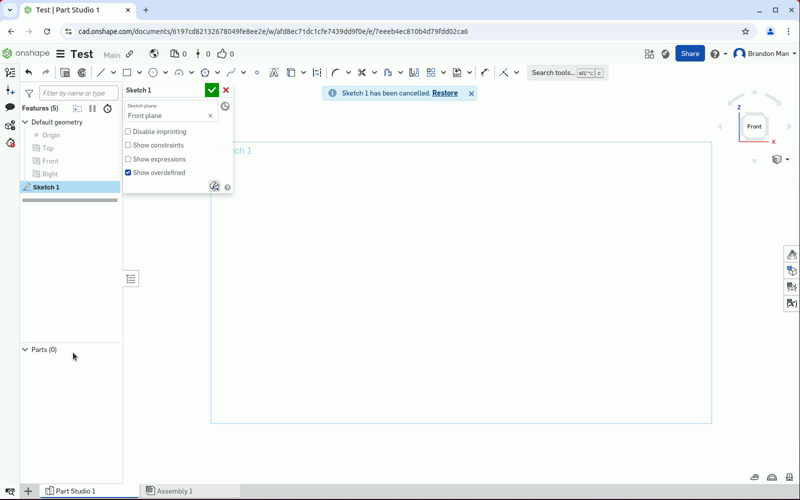
key(l)
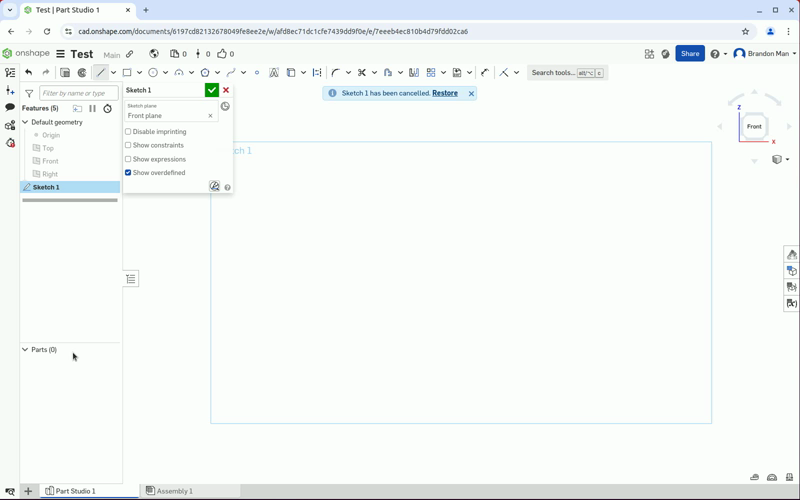
key_down(shift)
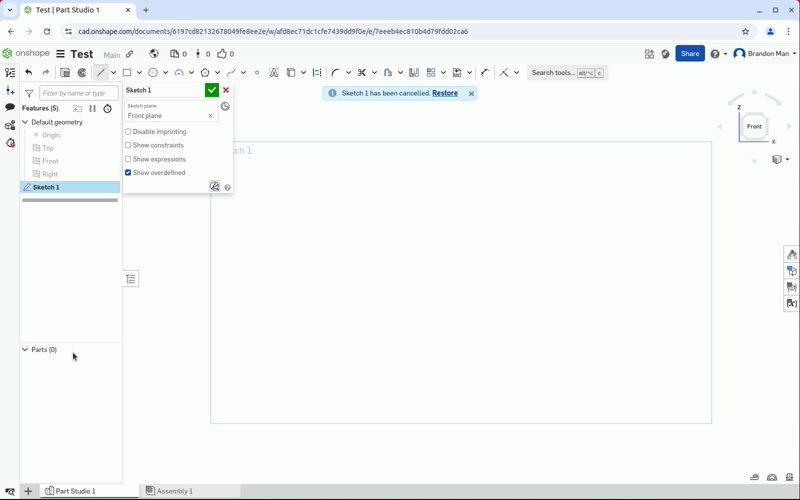
mouse_move(460, 278)
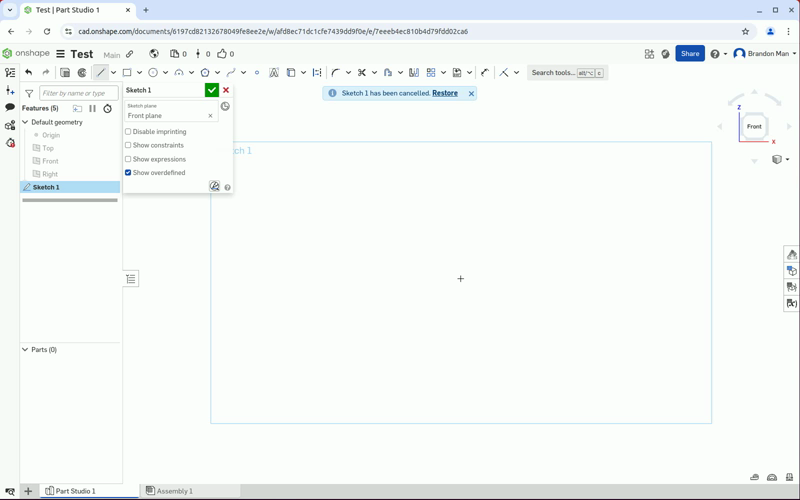
click(460, 278)
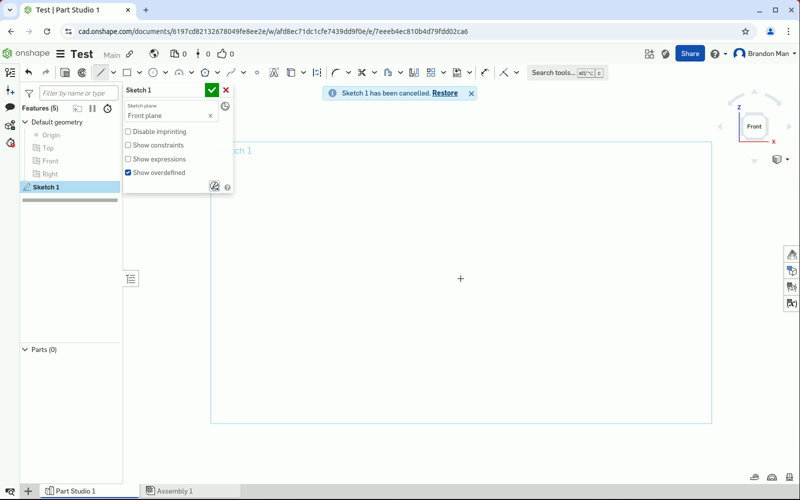
key_up(shift)
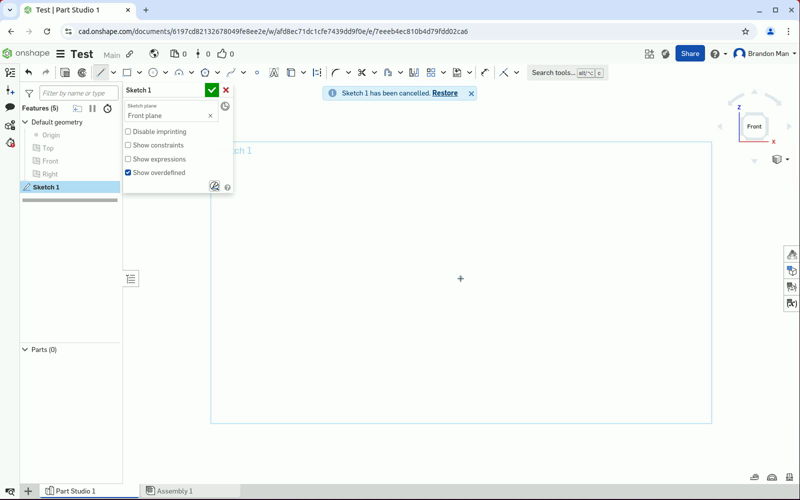
key_down(shift)
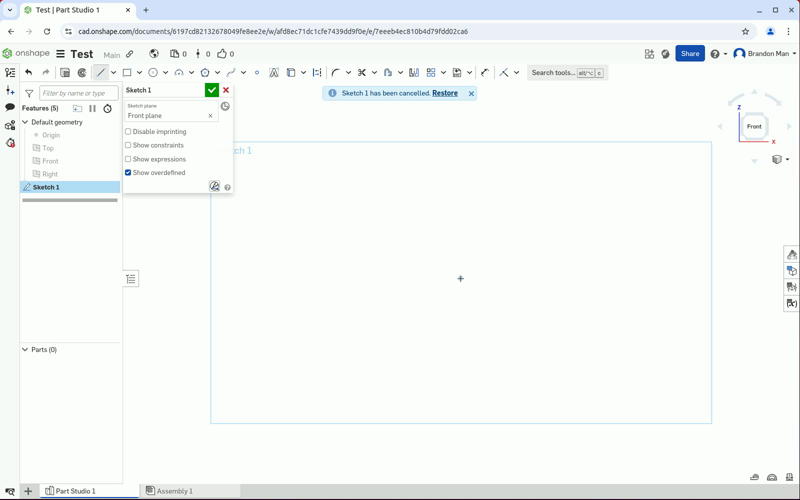
mouse_move(490, 278)
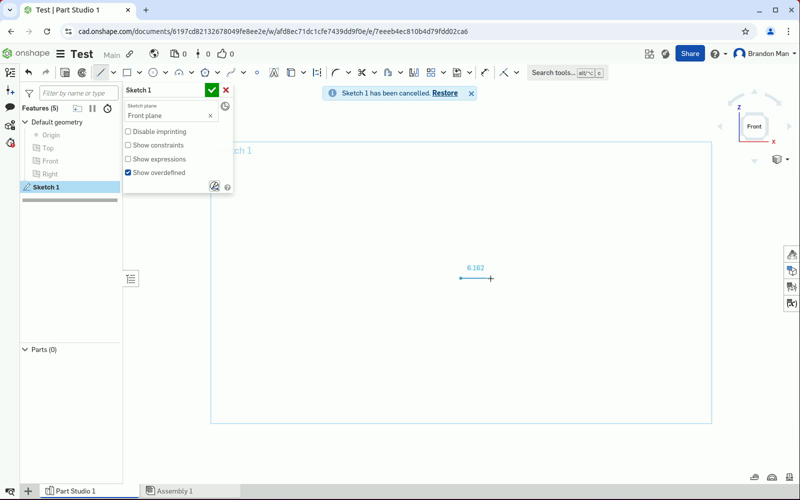
mouse_move(465, 282)
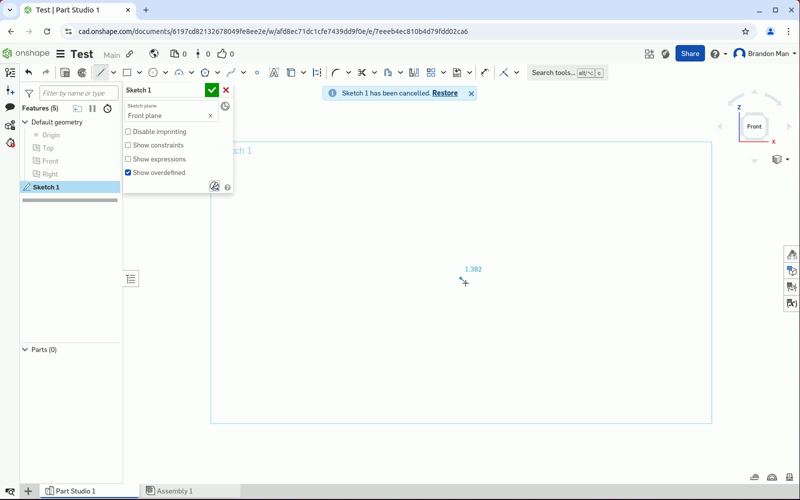
scroll(6)
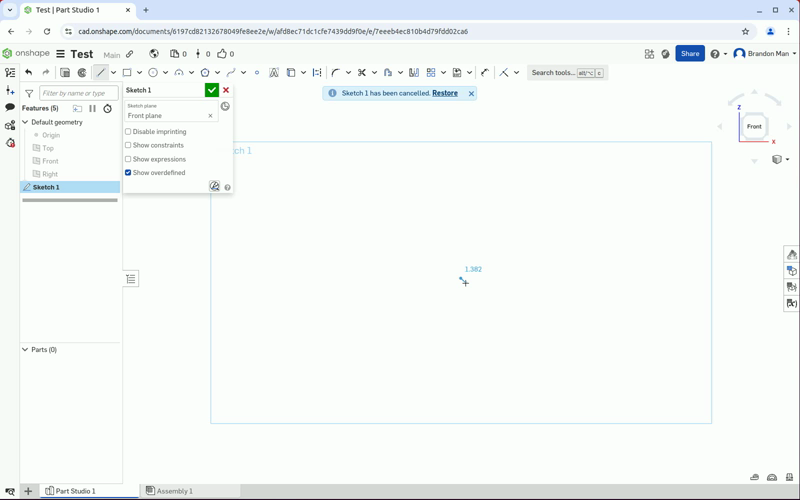
scroll(6)
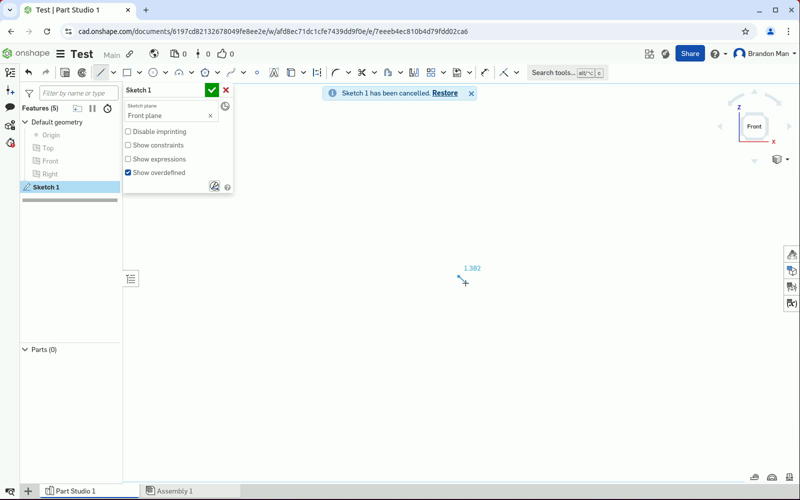
scroll(6)
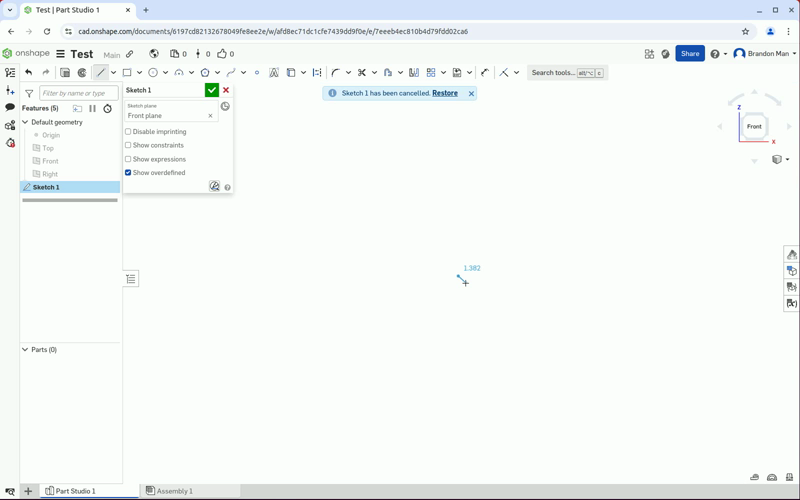
scroll(6)
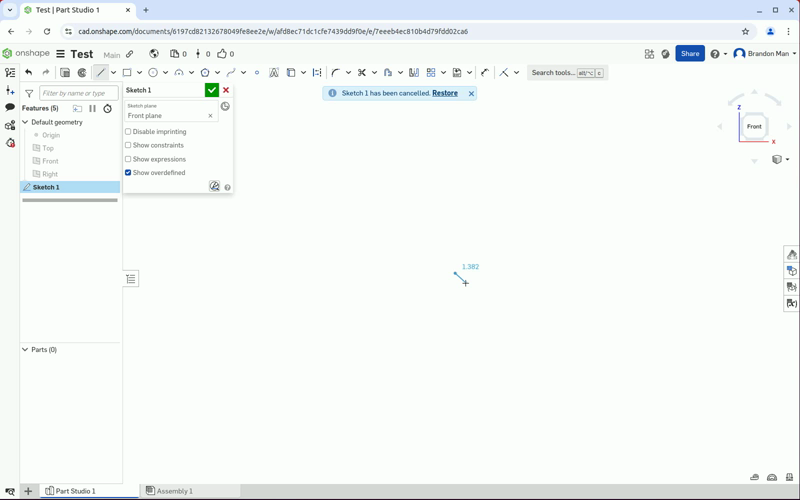
scroll(6)
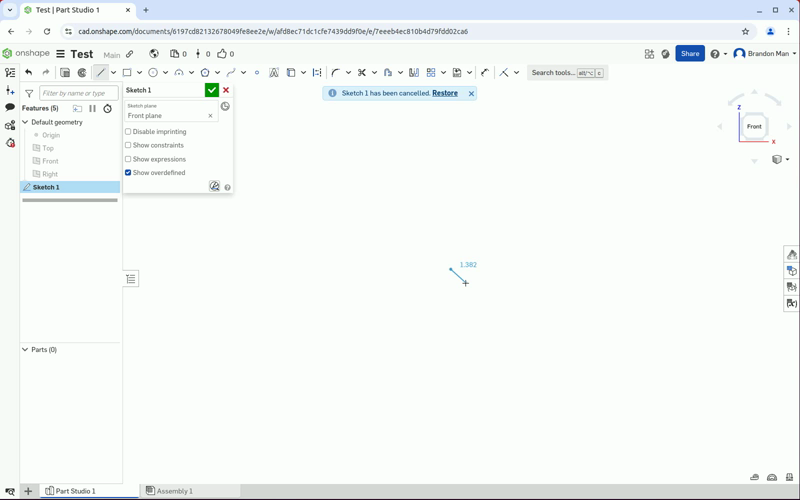
scroll(6)
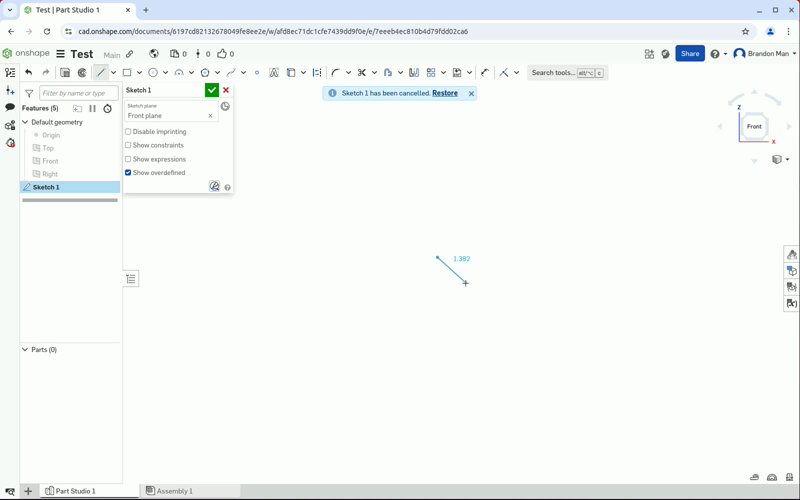
scroll(6)
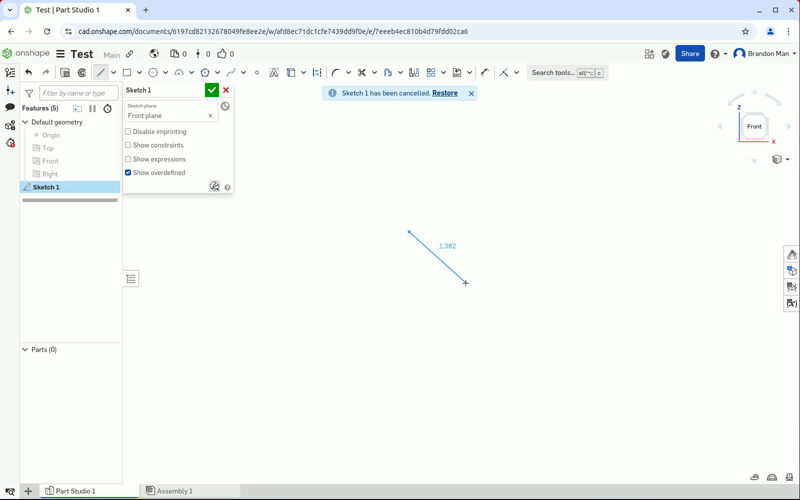
click(465, 282)
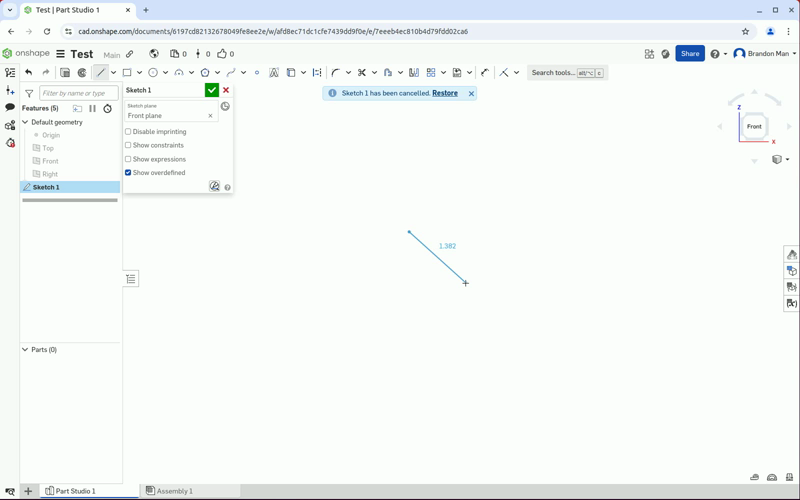
scroll(-6)
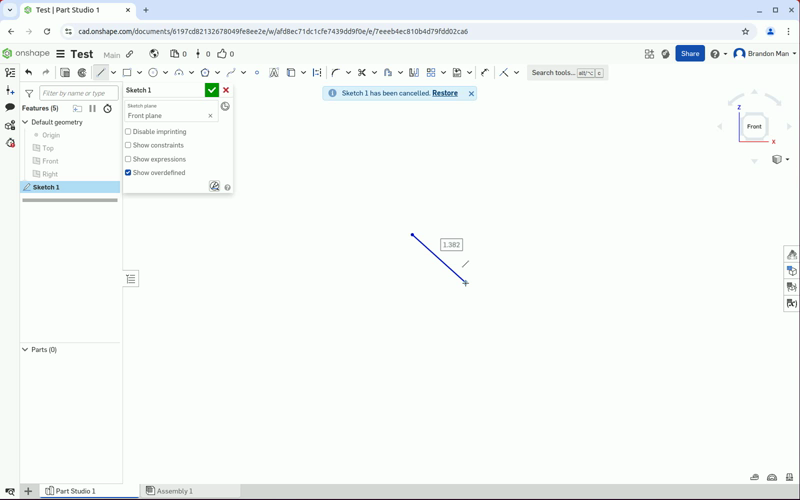
scroll(-6)
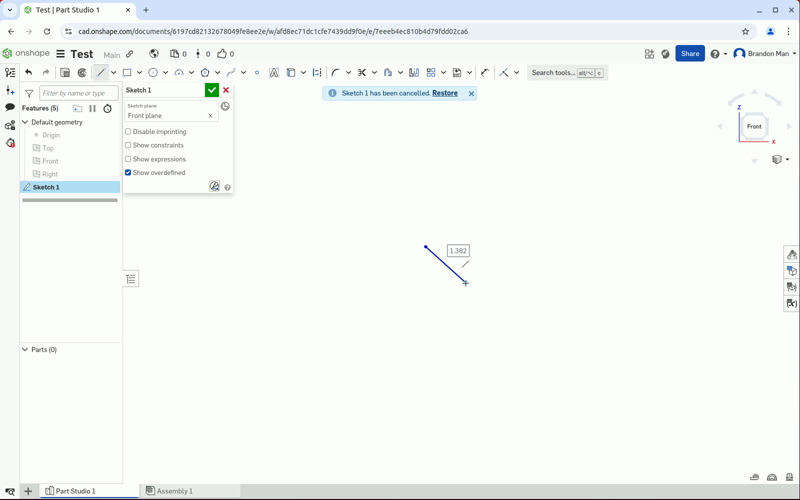
scroll(-6)
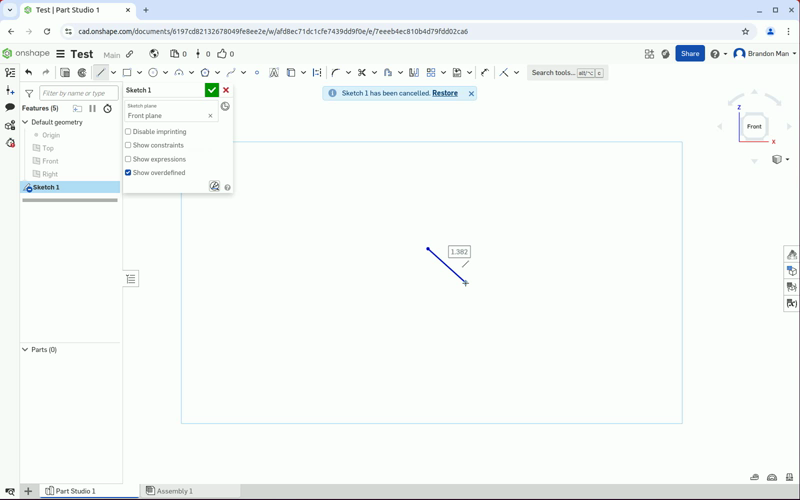
scroll(-6)
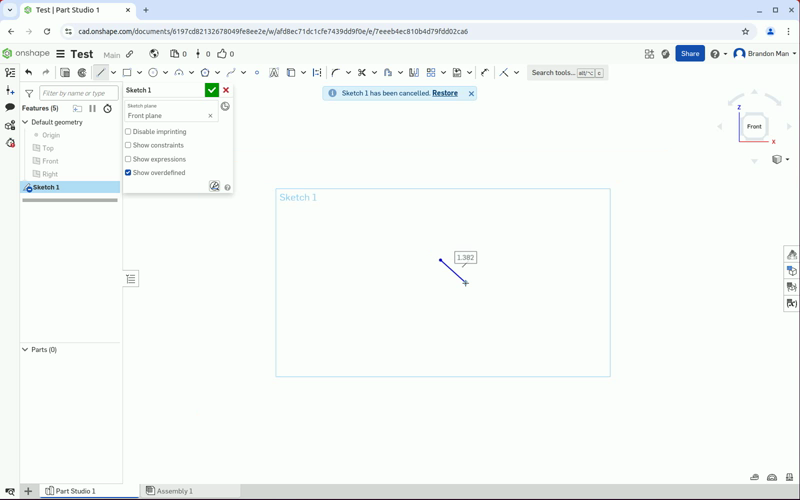
scroll(-6)
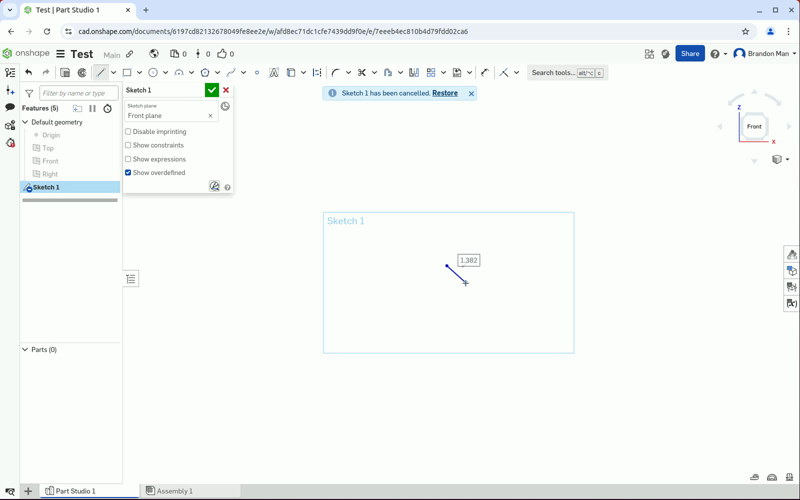
scroll(-6)
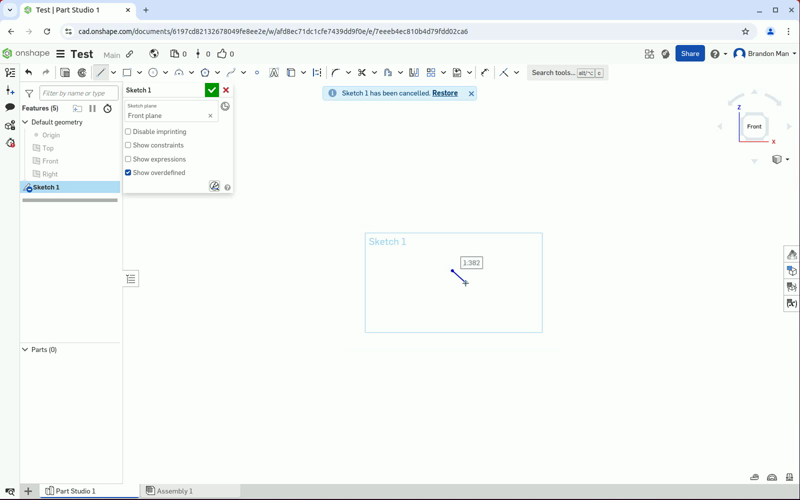
scroll(-6)
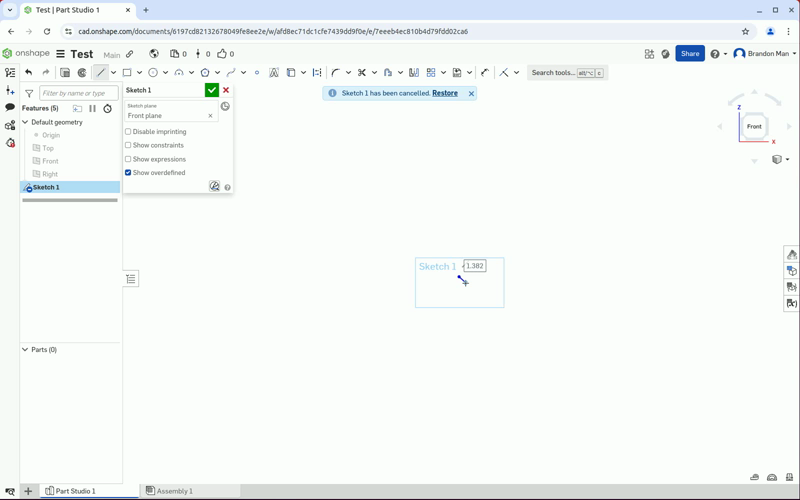
key_up(shift)
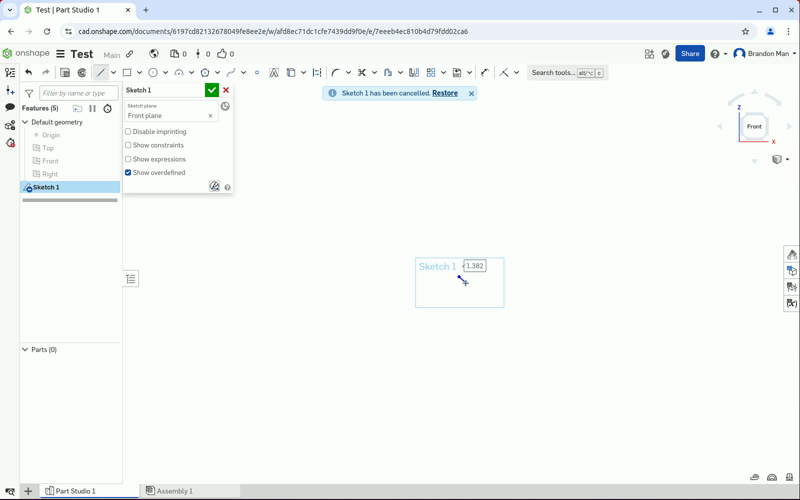
key_down(shift)
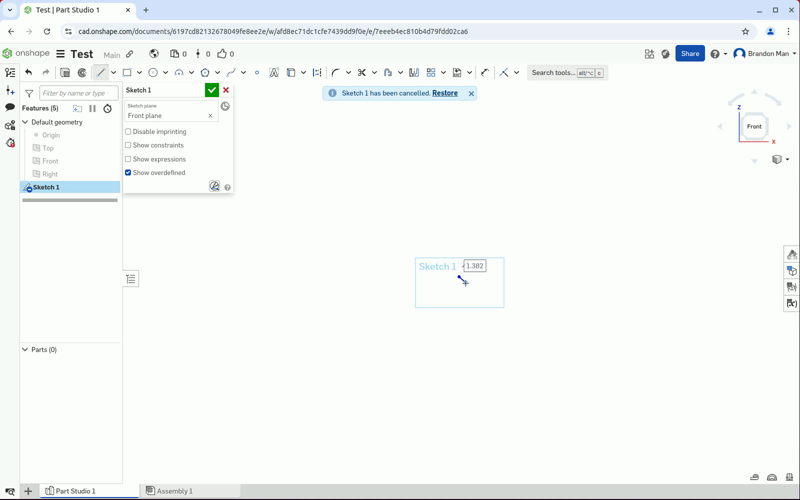
mouse_move(573, 282)
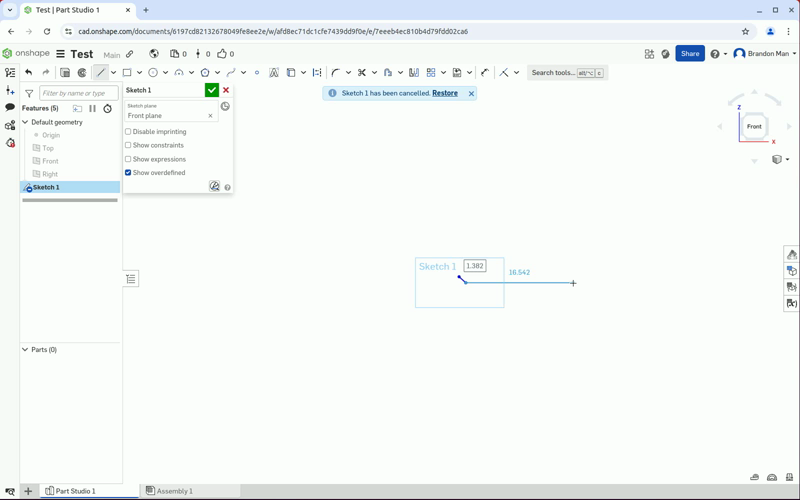
click(573, 282)
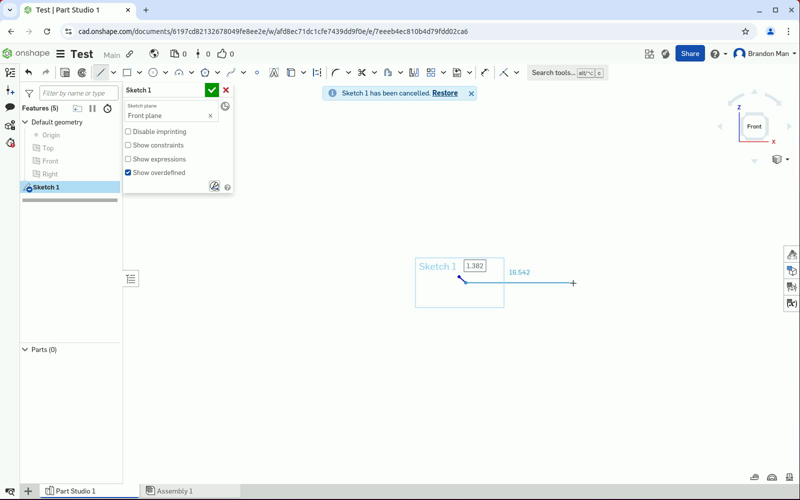
key_up(shift)
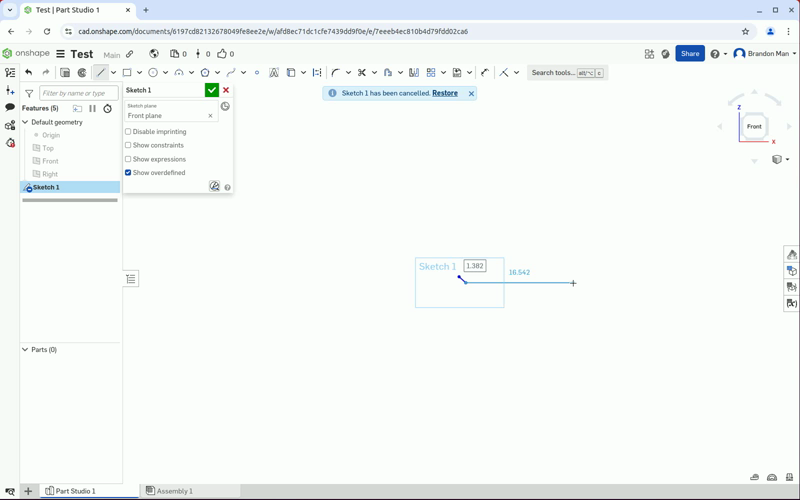
key_down(shift)
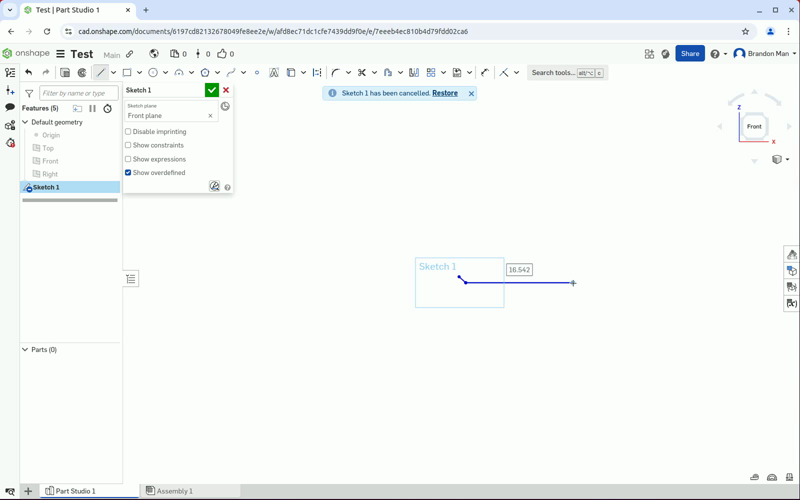
mouse_move(589, 282)
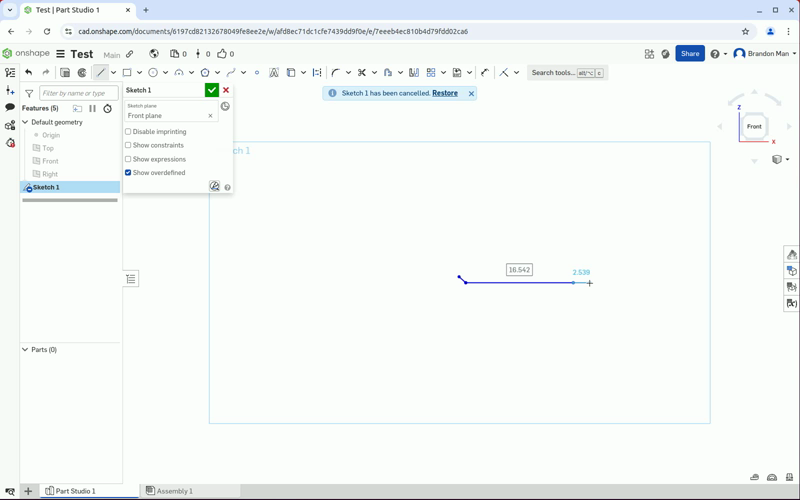
mouse_move(573, 271)
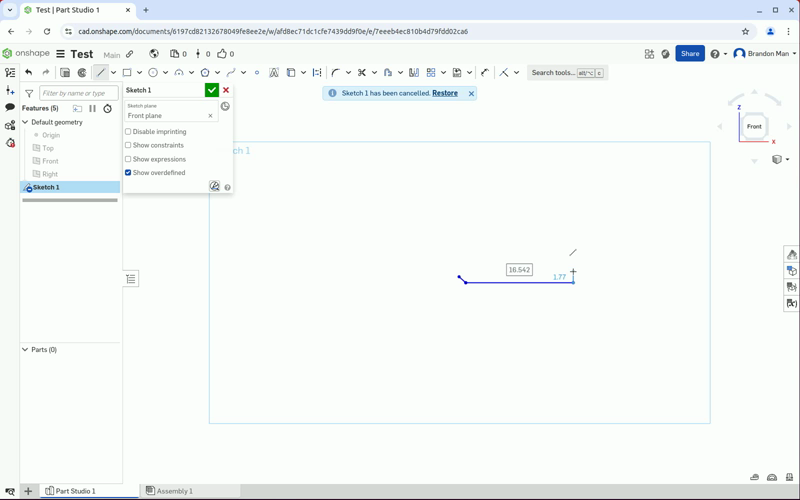
click(573, 271)
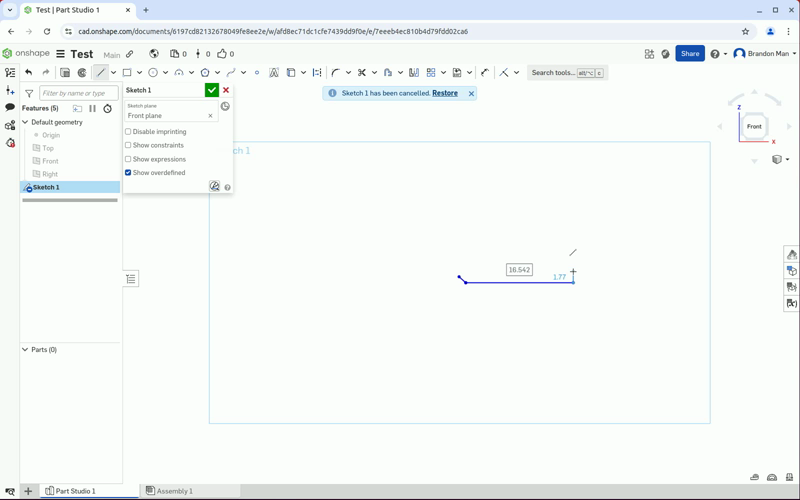
key_up(shift)
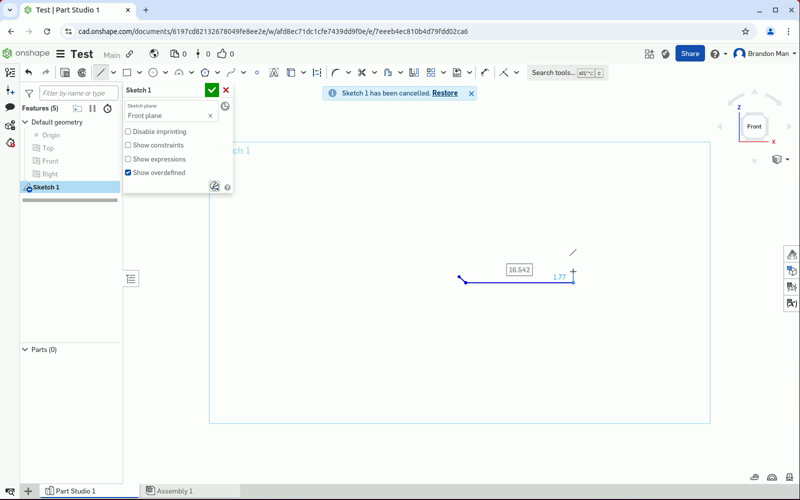
key_down(shift)
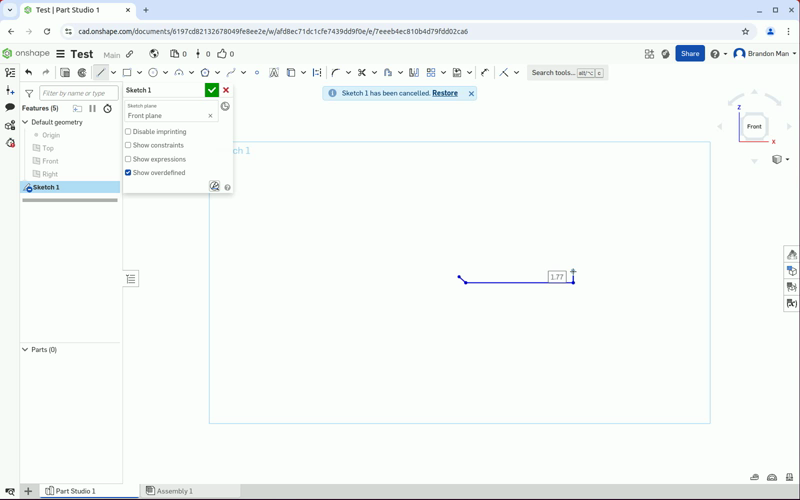
mouse_move(471, 271)
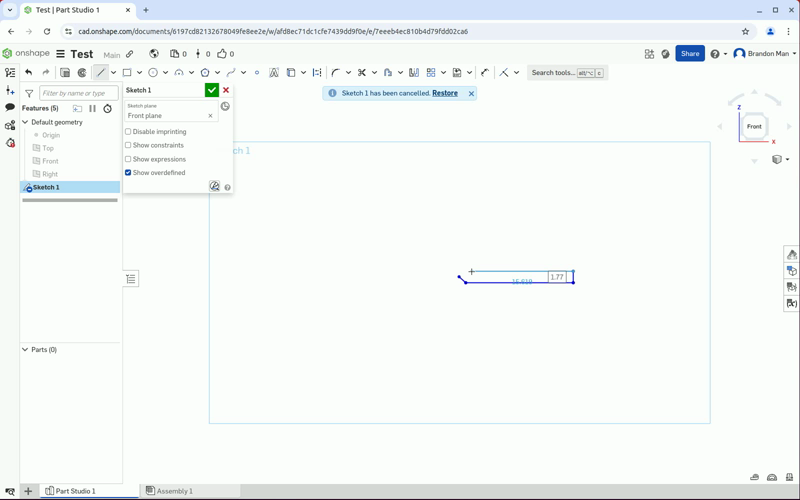
click(471, 271)
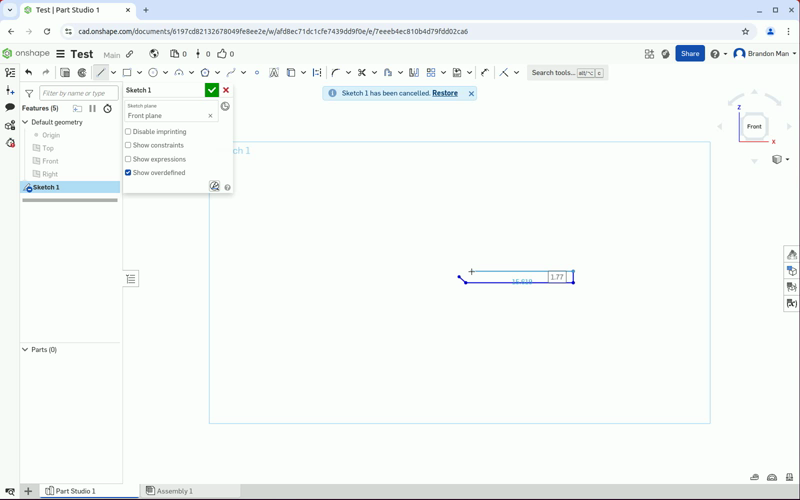
key_up(shift)
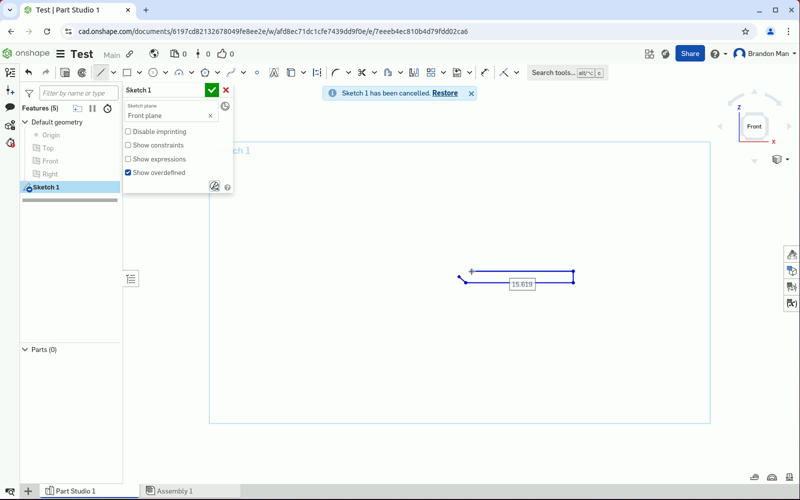
key_down(shift)
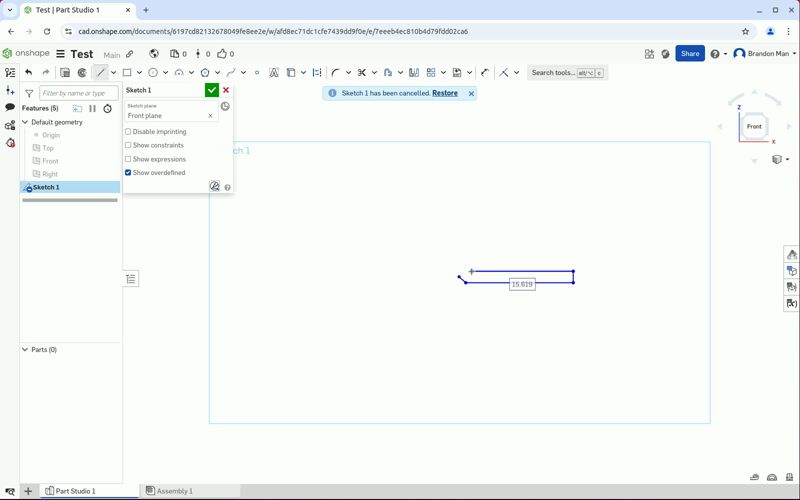
mouse_move(471, 170)
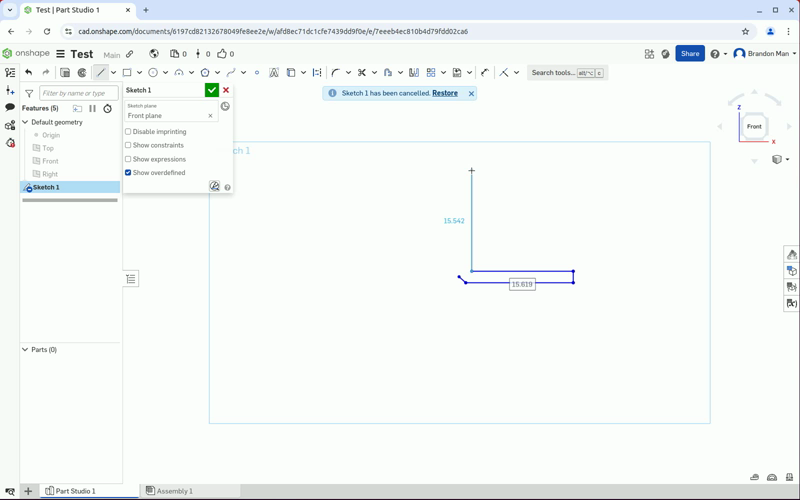
click(471, 170)
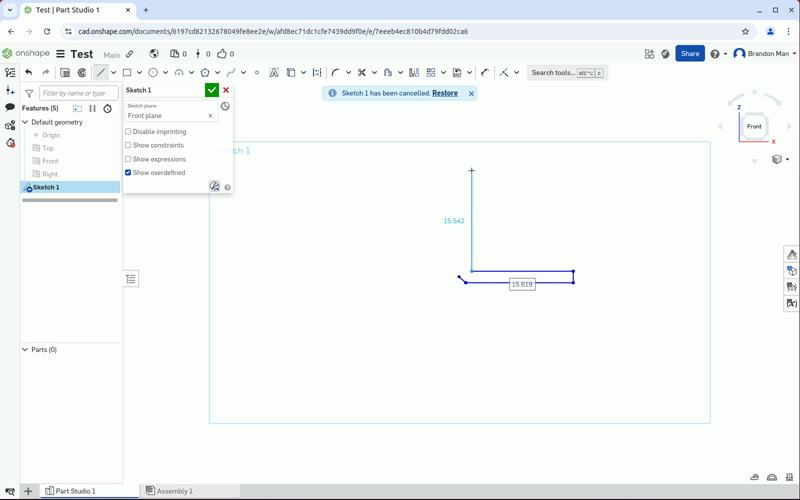
key_up(shift)
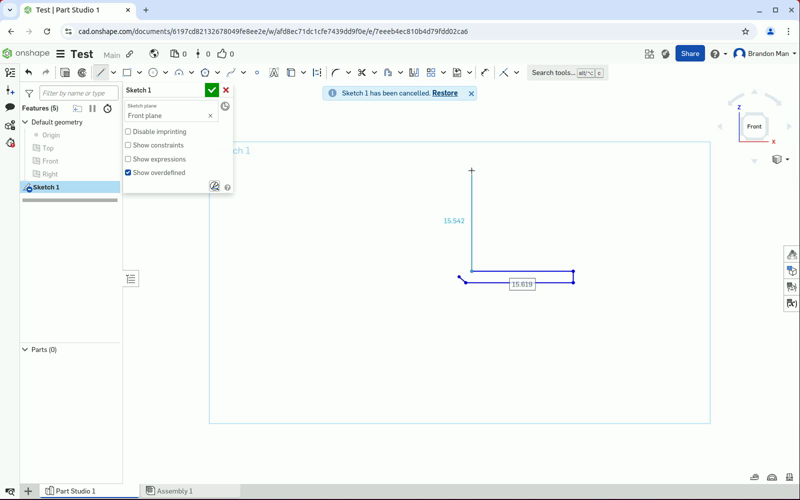
key_down(shift)
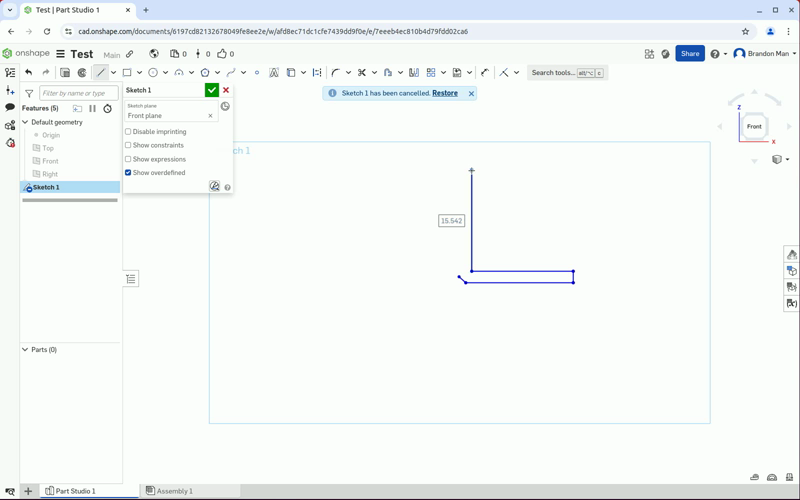
mouse_move(501, 170)
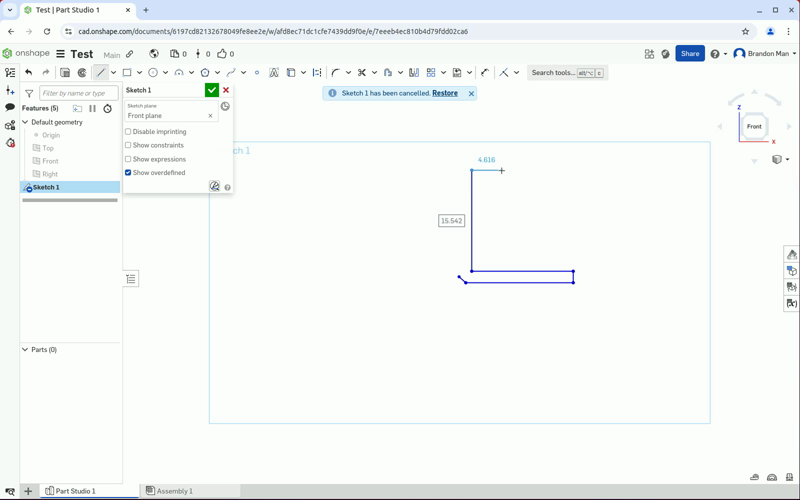
mouse_move(460, 170)
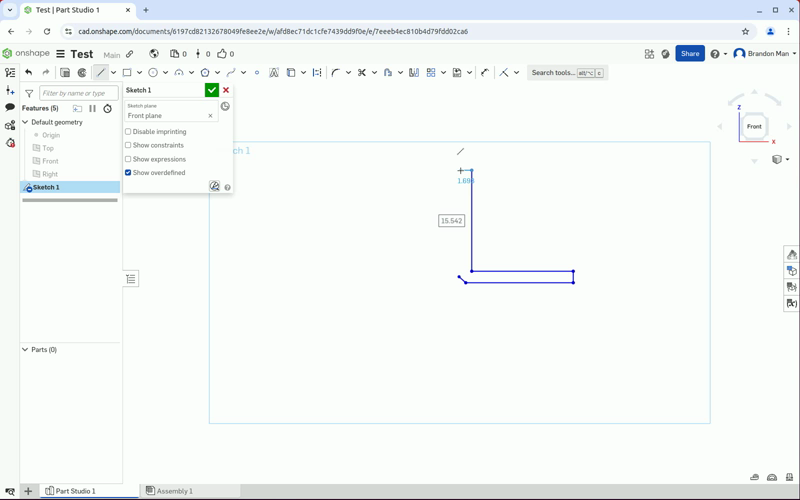
click(460, 170)
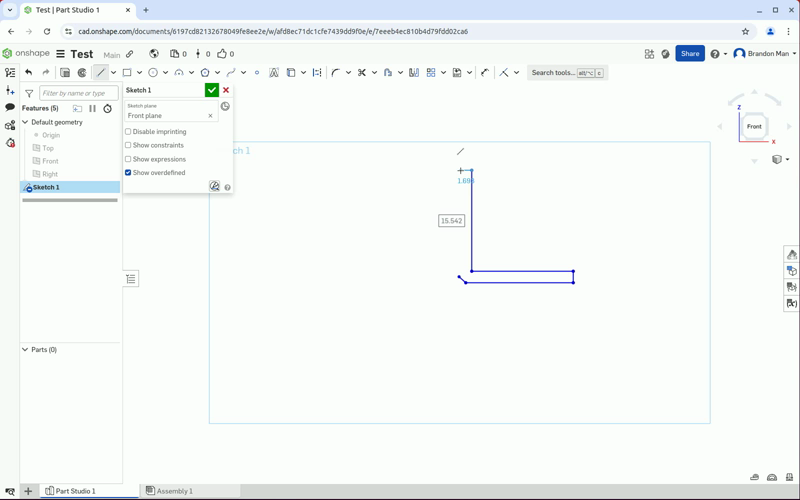
key_up(shift)
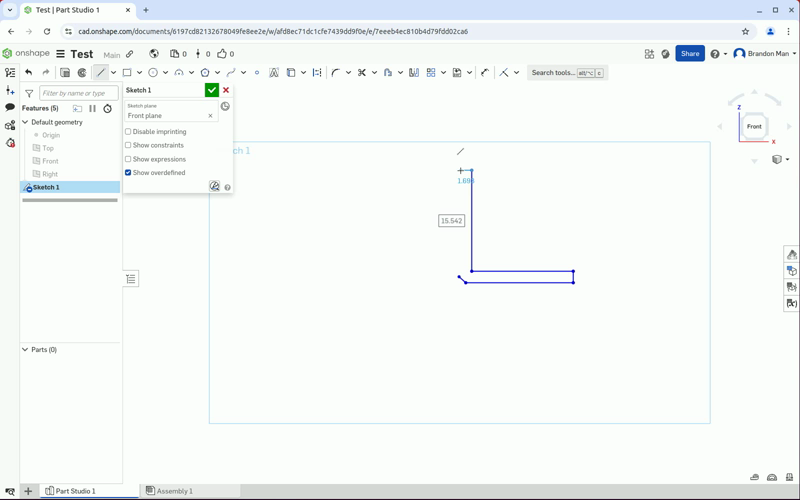
key_down(shift)
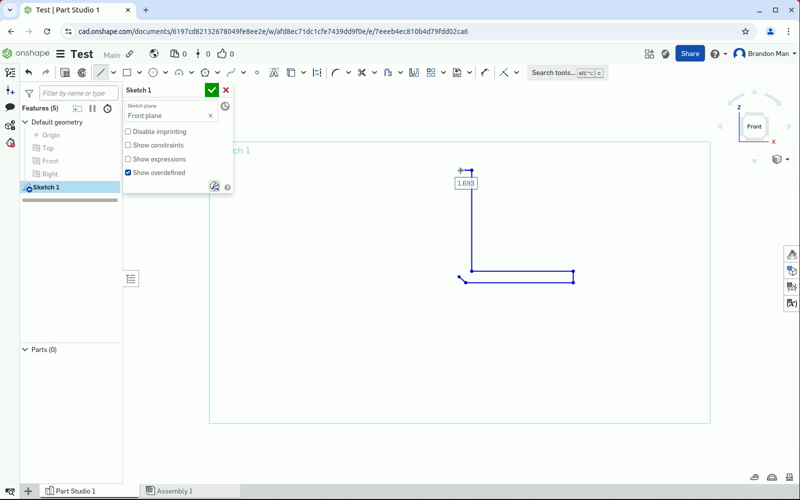
mouse_move(460, 278)
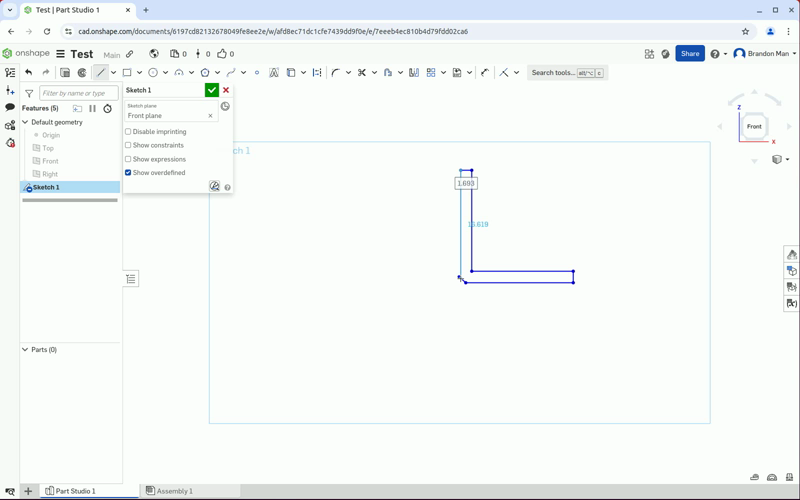
key_up(shift)
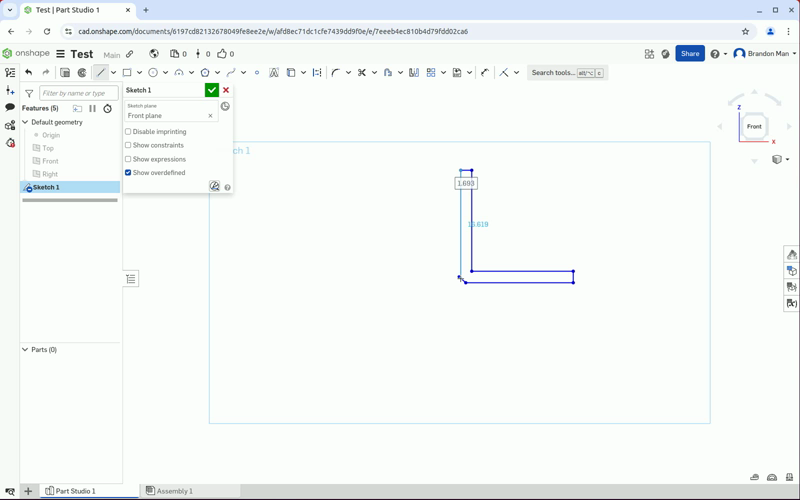
click(460, 278)
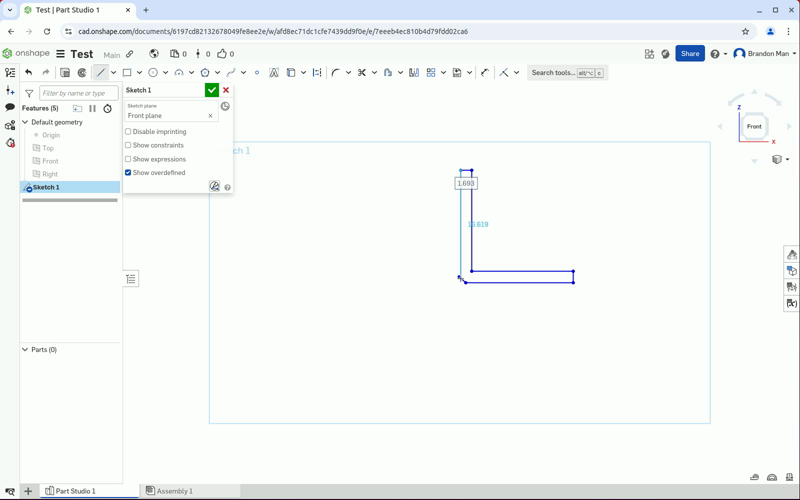
key(esc)
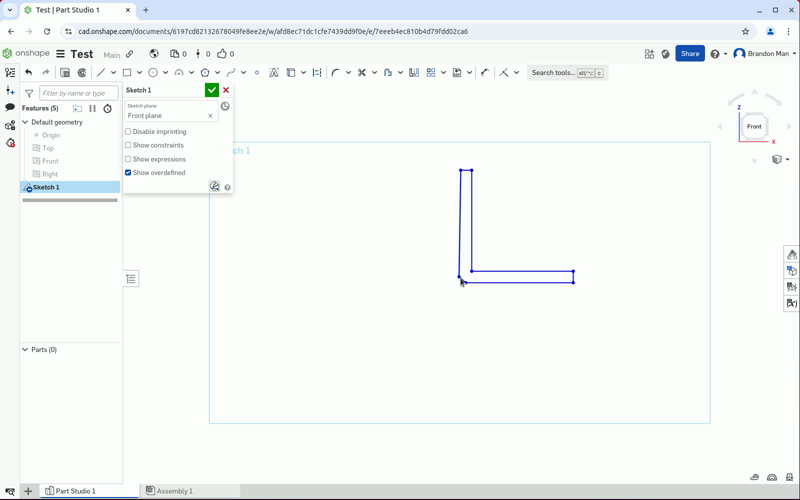
mouse_move(559, 277)
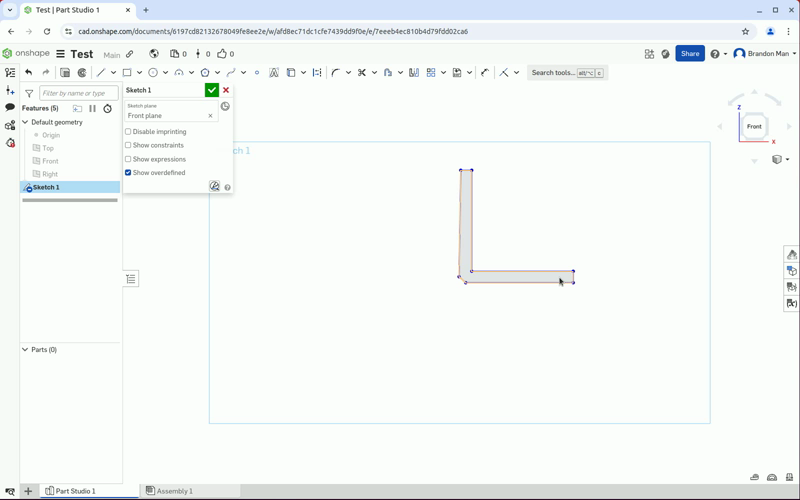
click(559, 277)
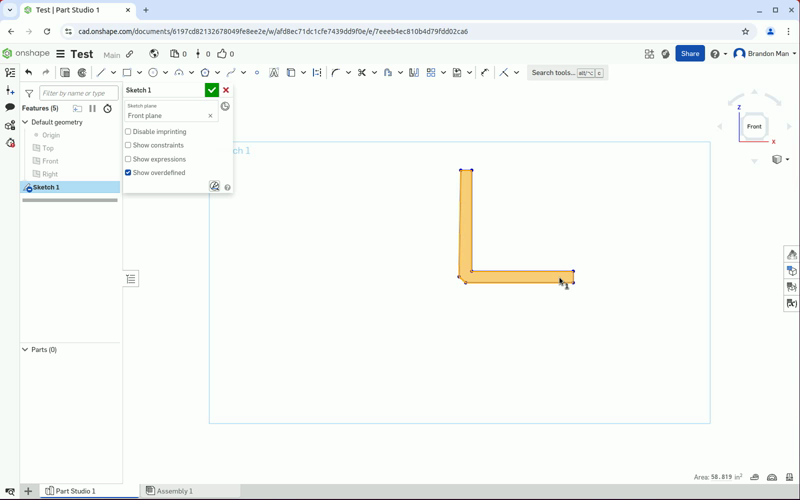
mouse_move(73, 352)
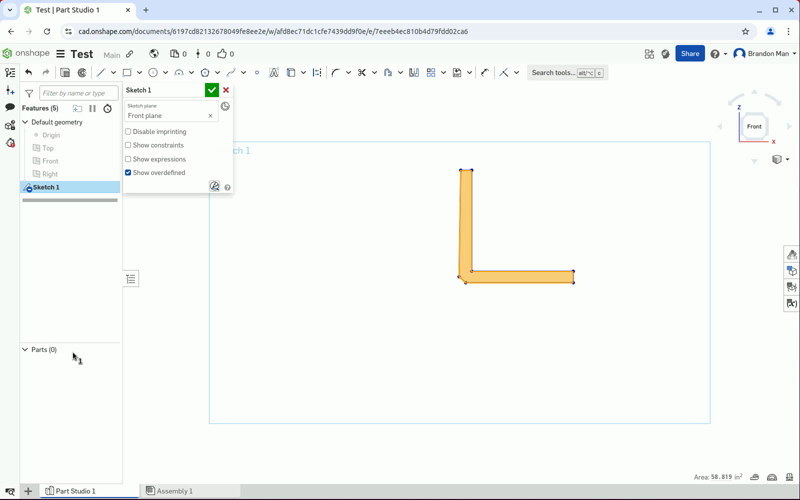
key(shift+y)
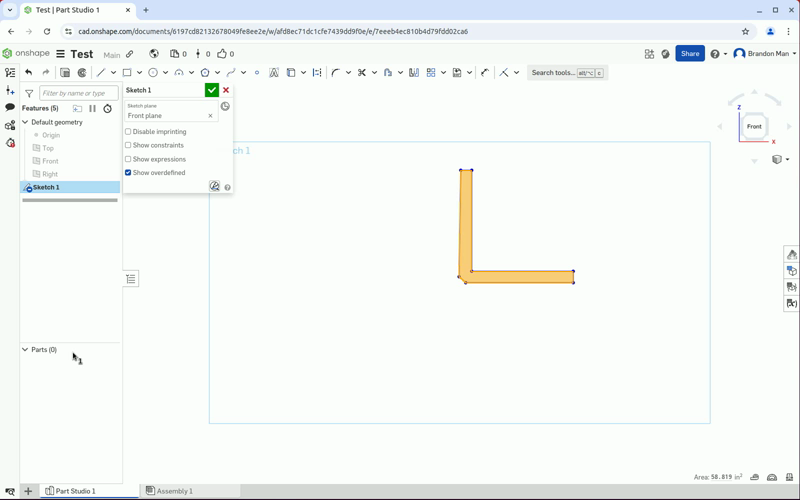
key(shift+e)
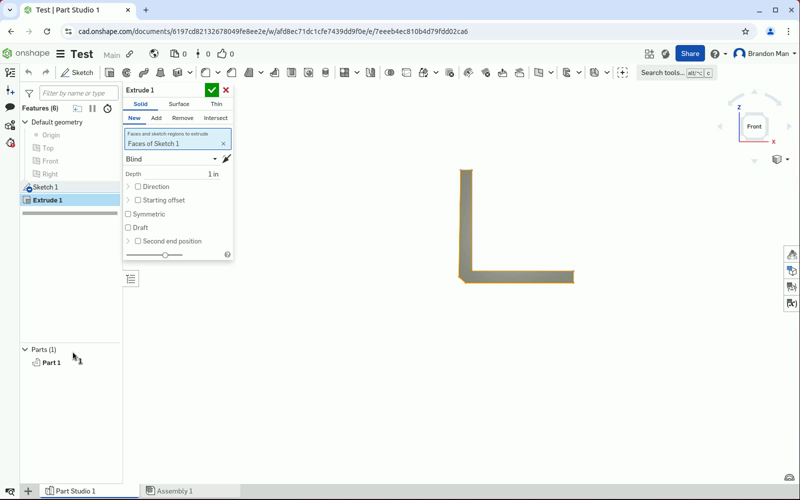
mouse_move(143, 106)
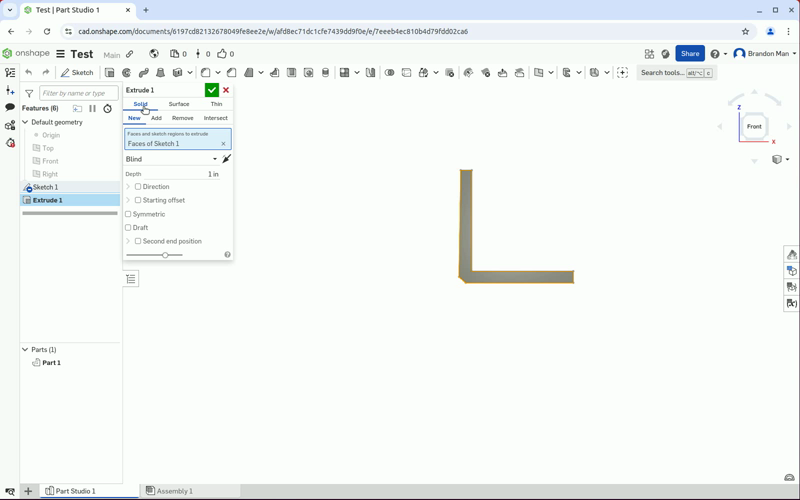
click(143, 106)
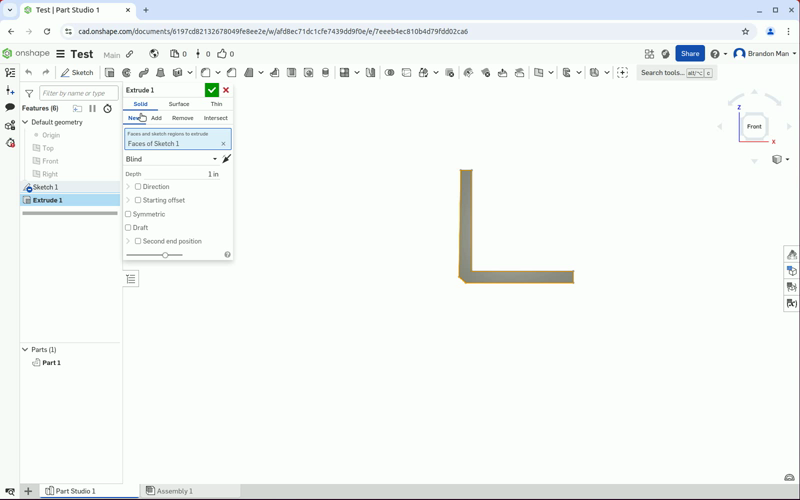
mouse_move(137, 120)
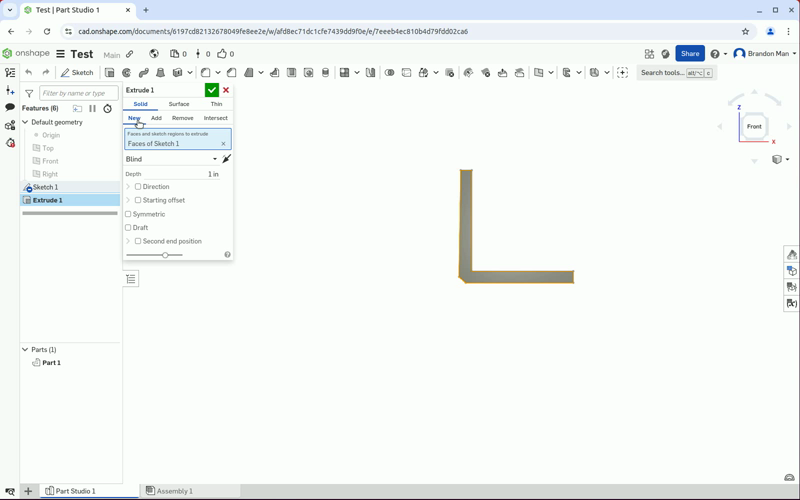
click(137, 120)
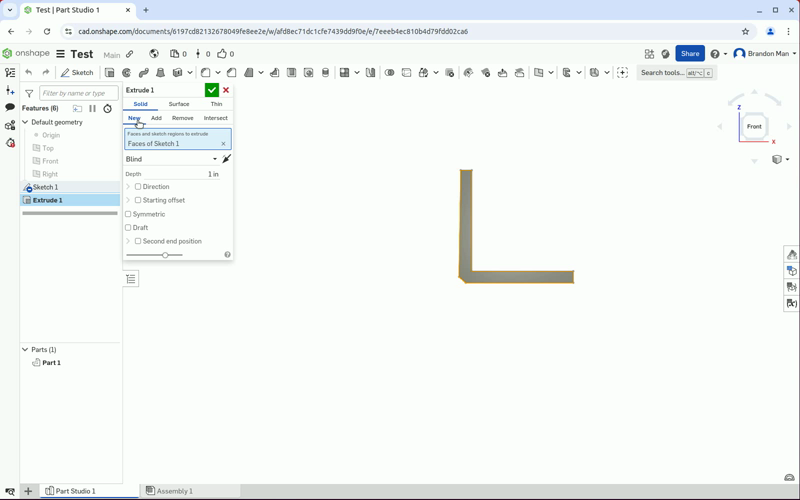
key(tab, 4)
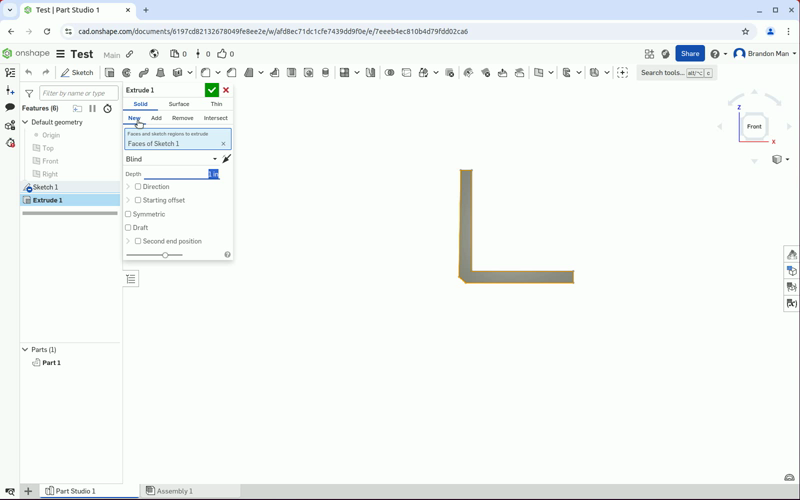
text(11.795)
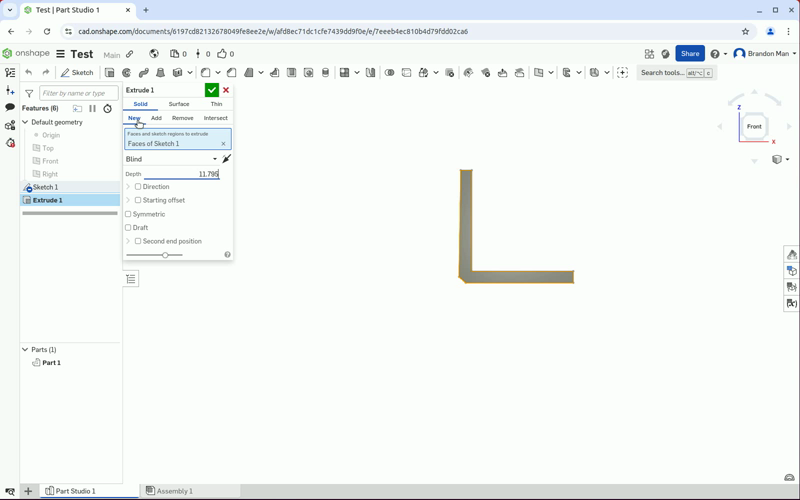
key(enter)
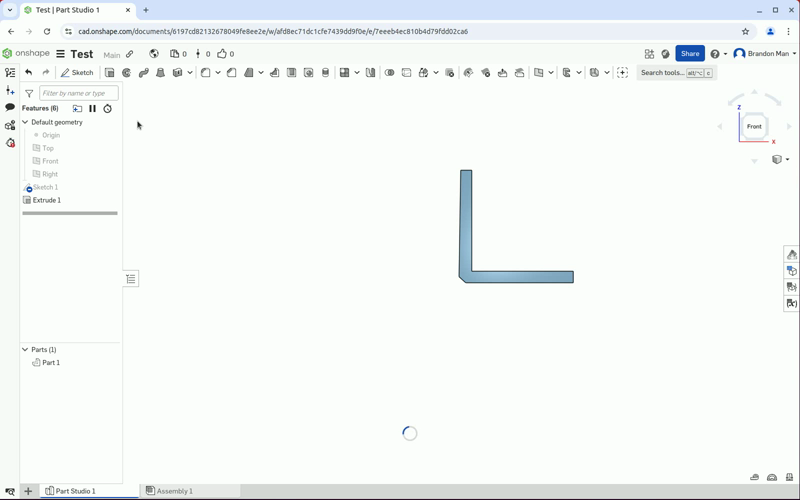
key(shift+h)
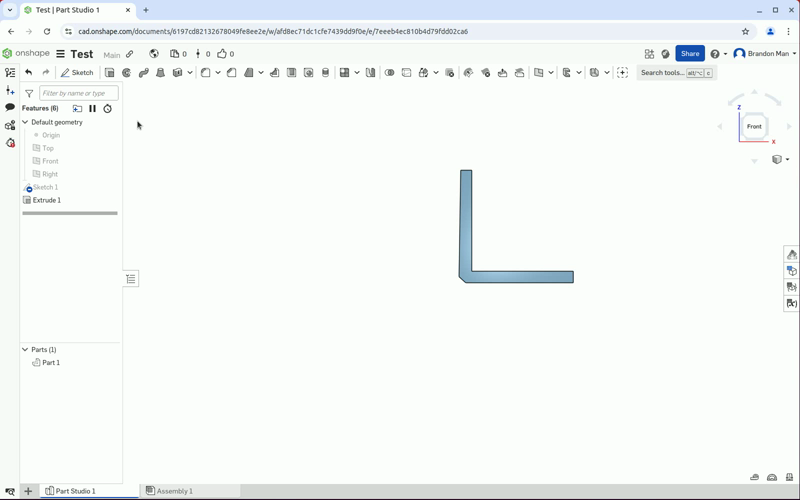
key(shift+h)
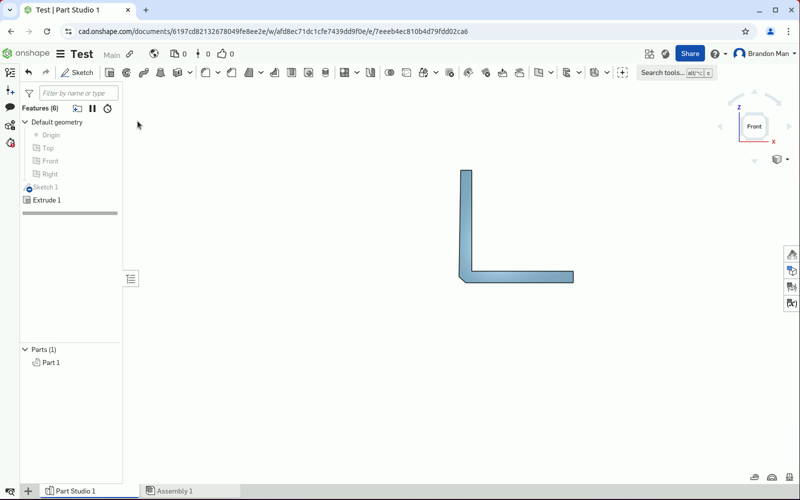
mouse_move(73, 189)
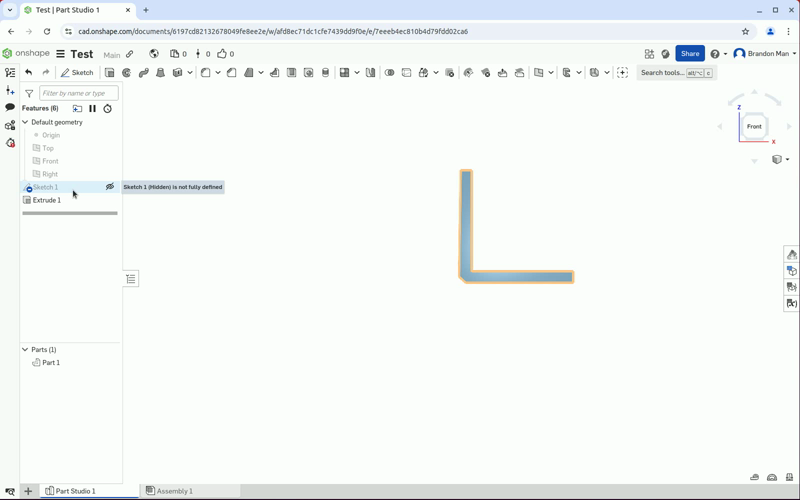
click(73, 189)
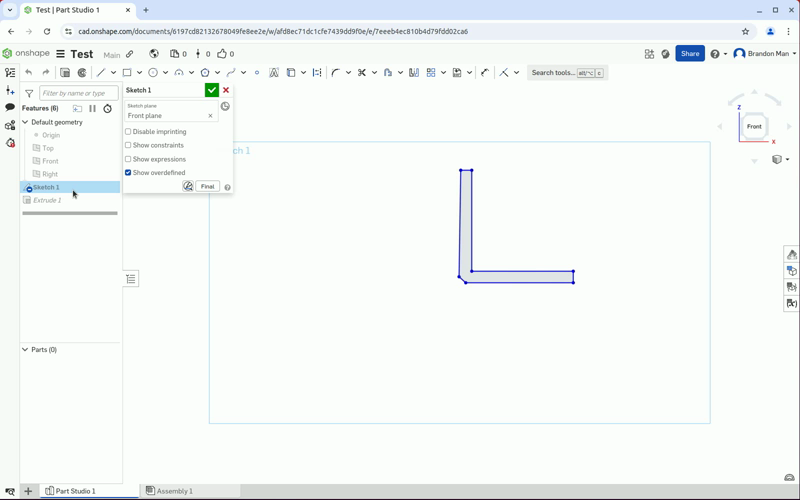
mouse_move(229, 92)
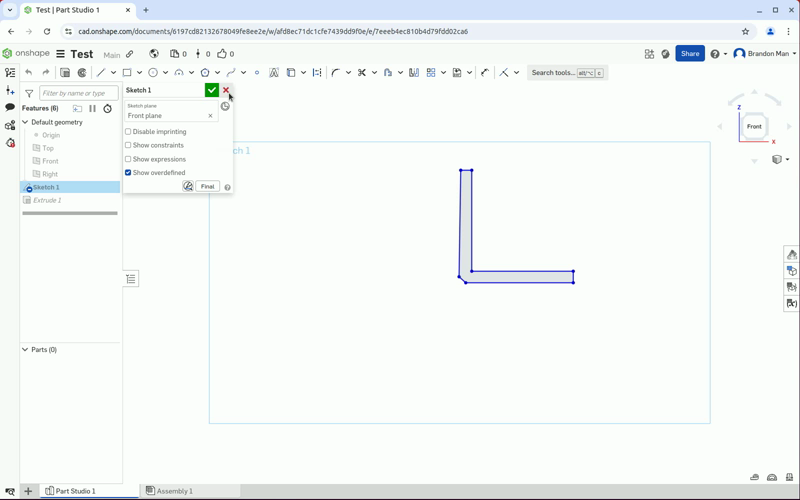
click(229, 92)
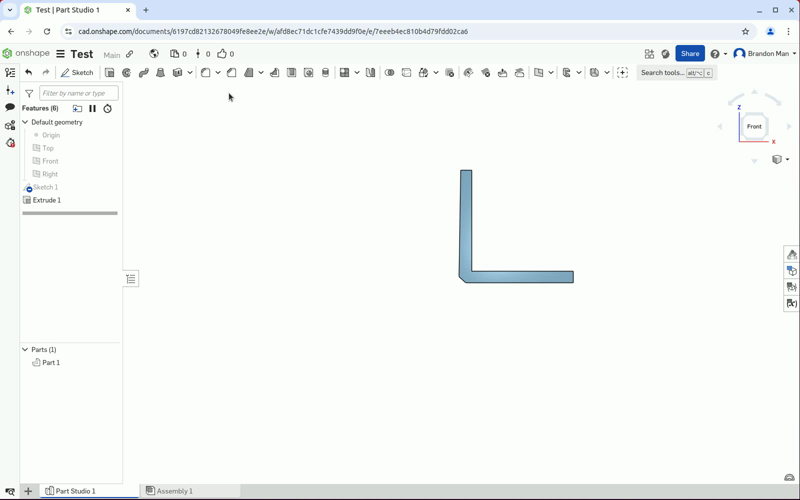
mouse_move(73, 352)
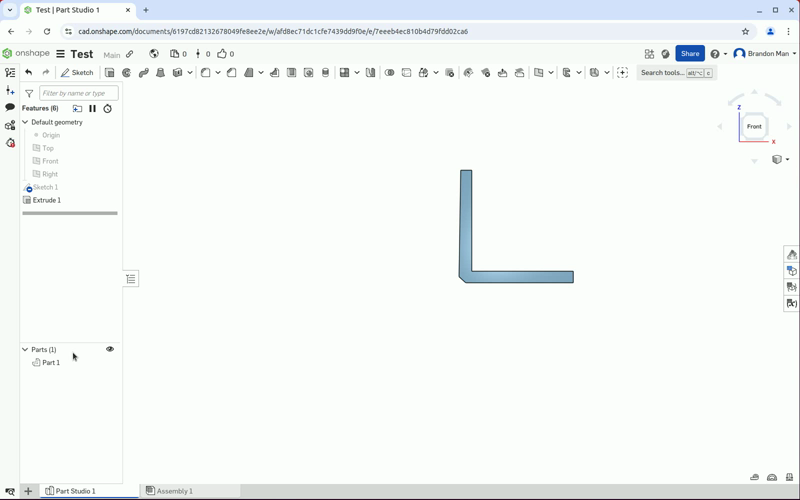
key(y)
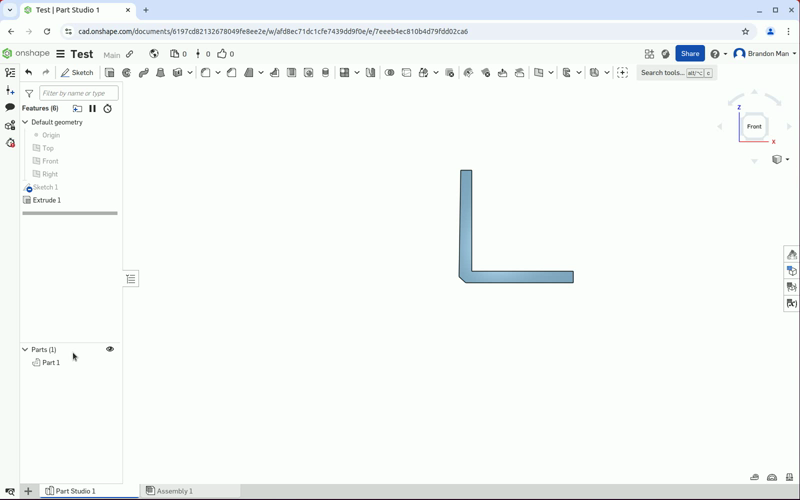
key(shift+p)
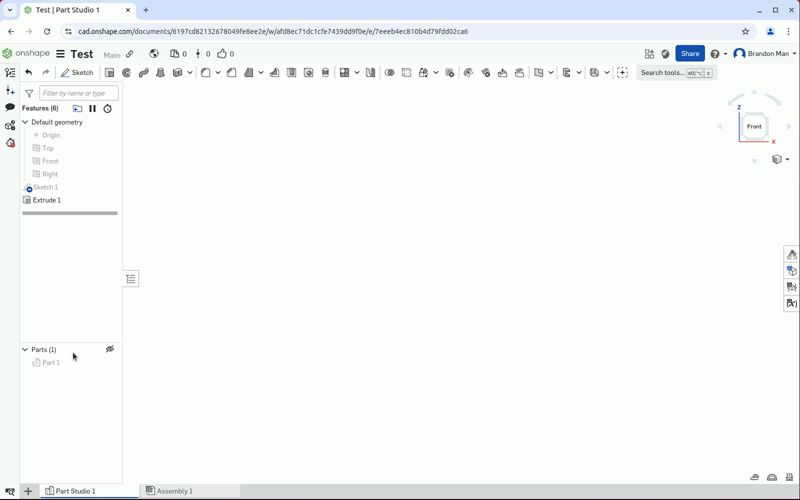
key(space)
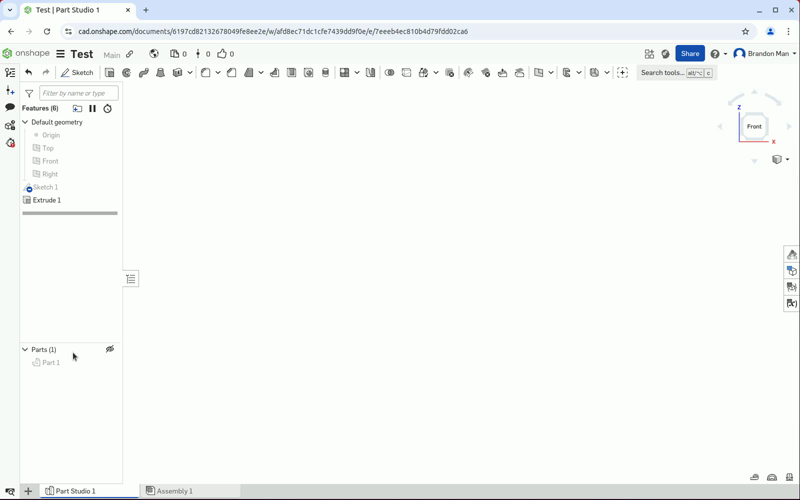
key_down(shift)
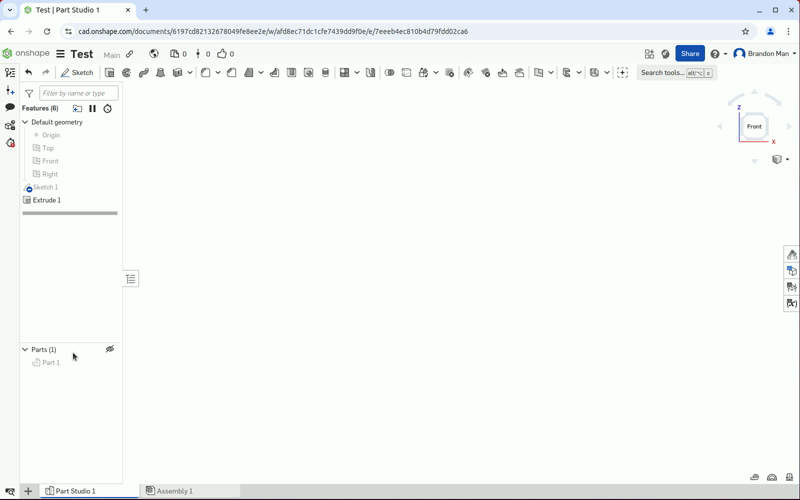
key(left)
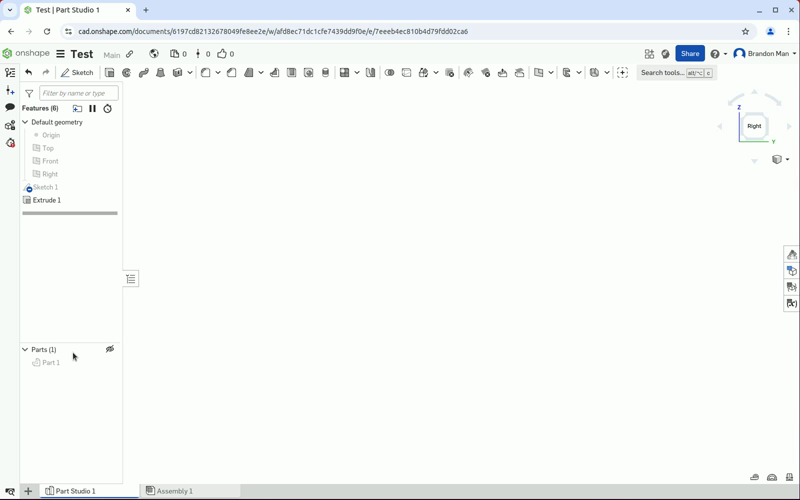
key_up(shift)
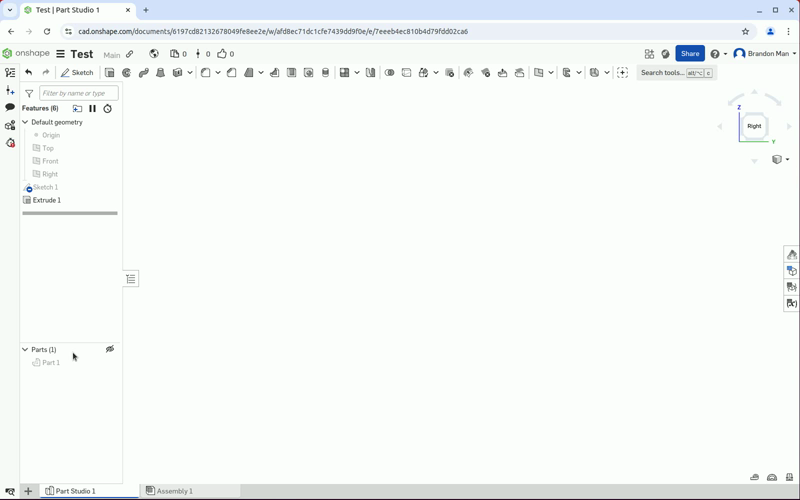
mouse_move(73, 352)
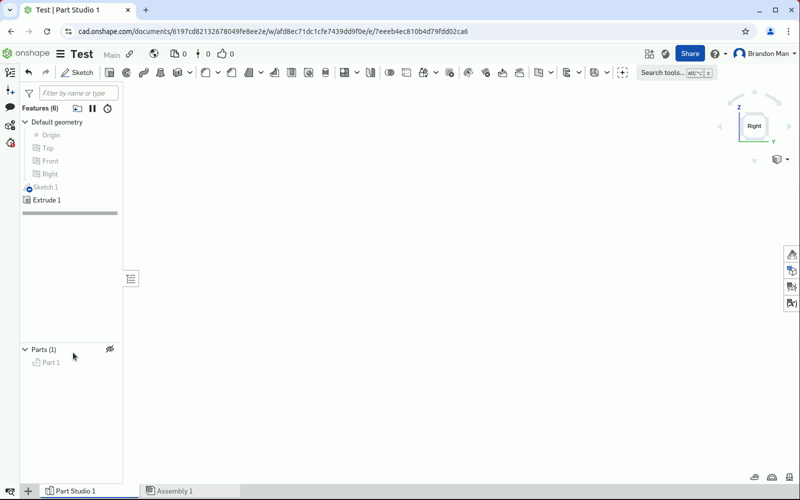
key(shift+y)
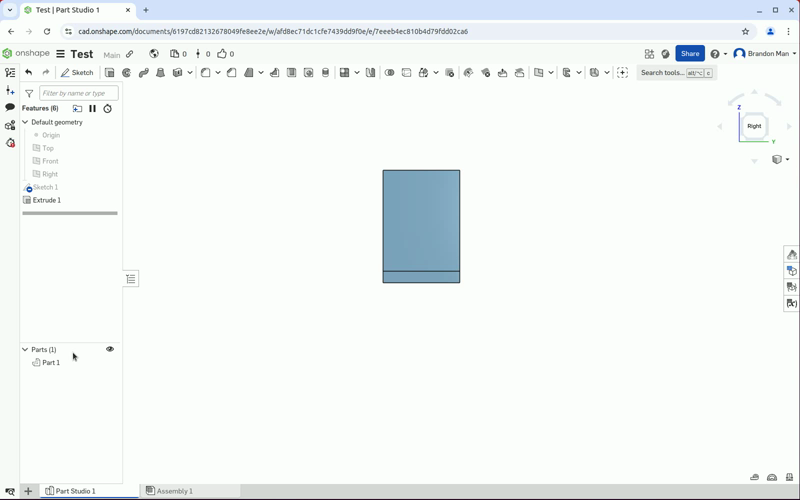
mouse_move(541, 75)
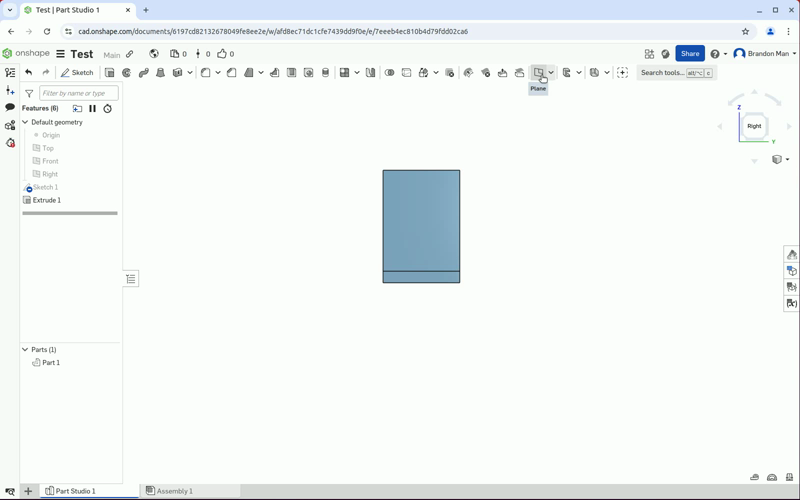
click(541, 75)
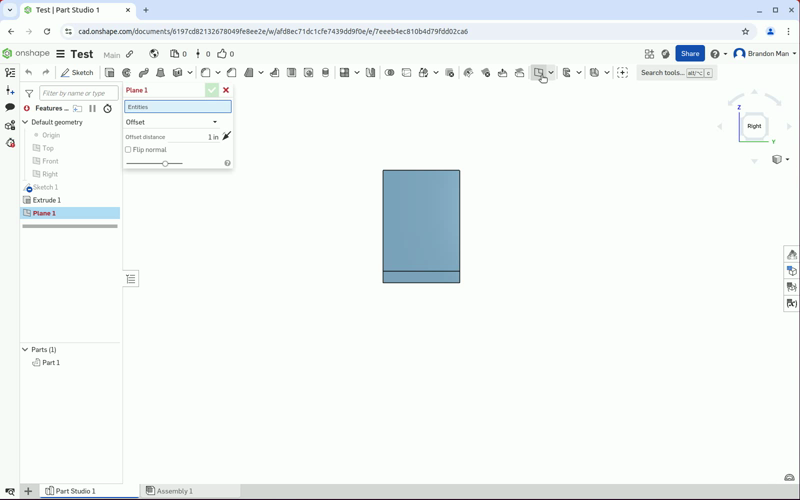
mouse_move(73, 176)
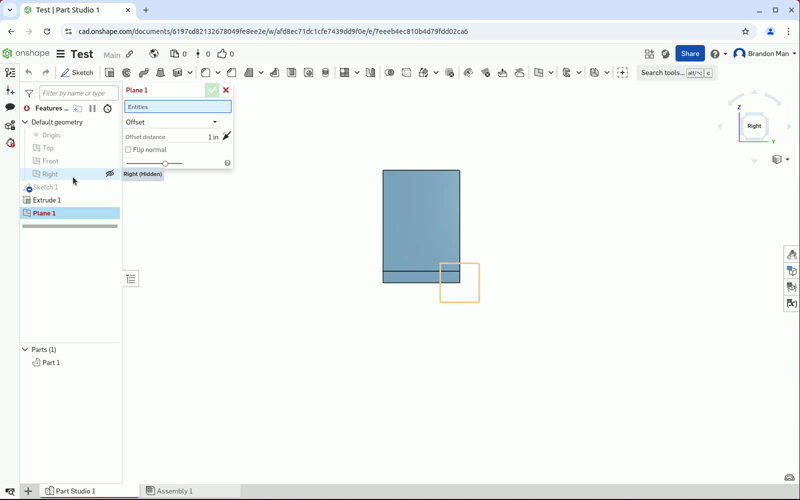
click(73, 176)
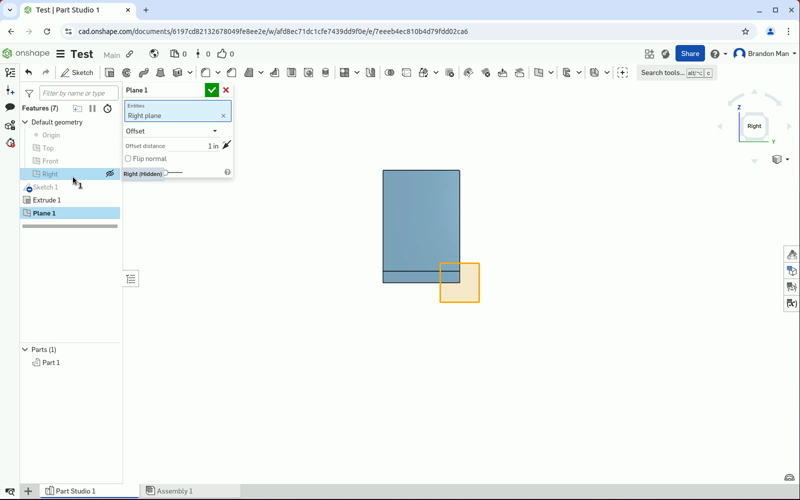
key(tab, 2)
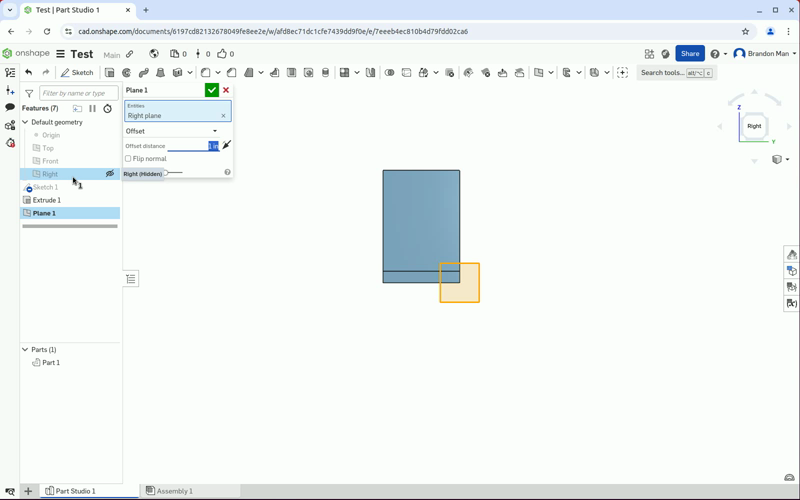
text(2.157)
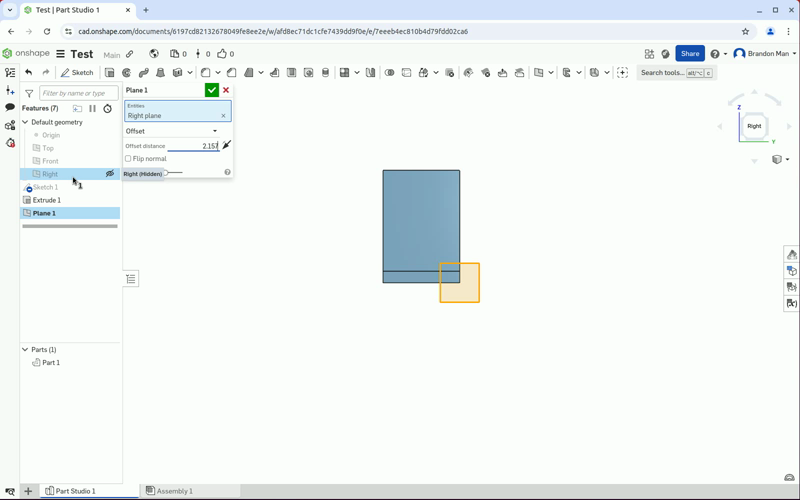
key(enter, 2)
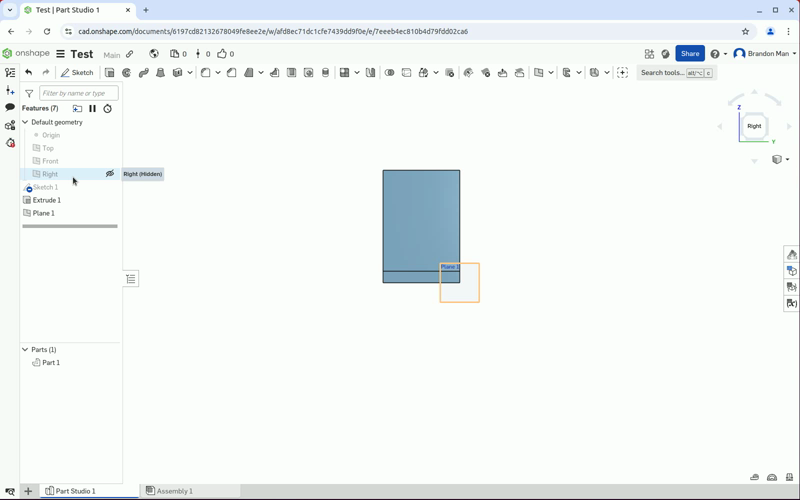
key(shift+s)
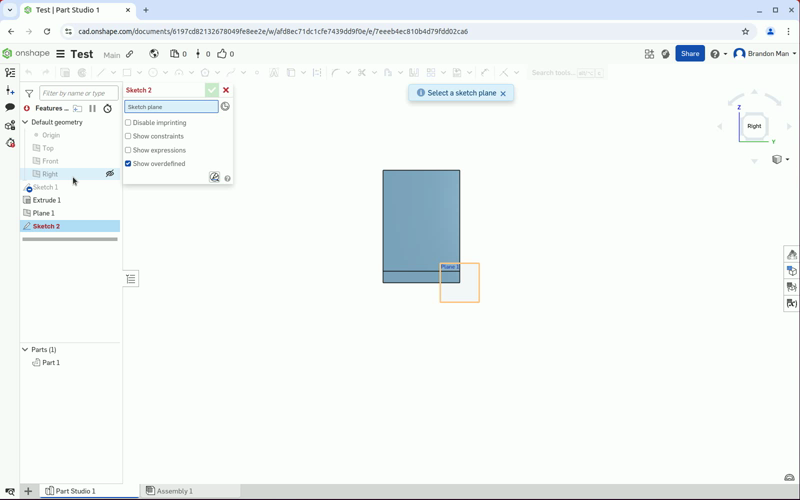
mouse_move(73, 215)
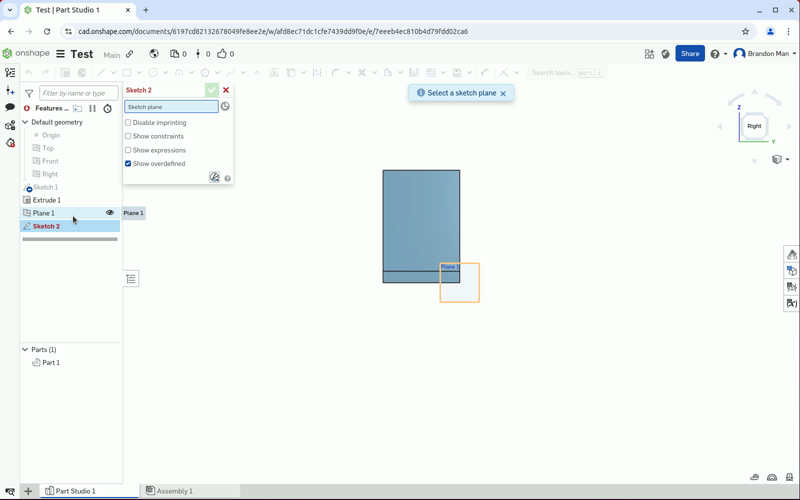
click(73, 215)
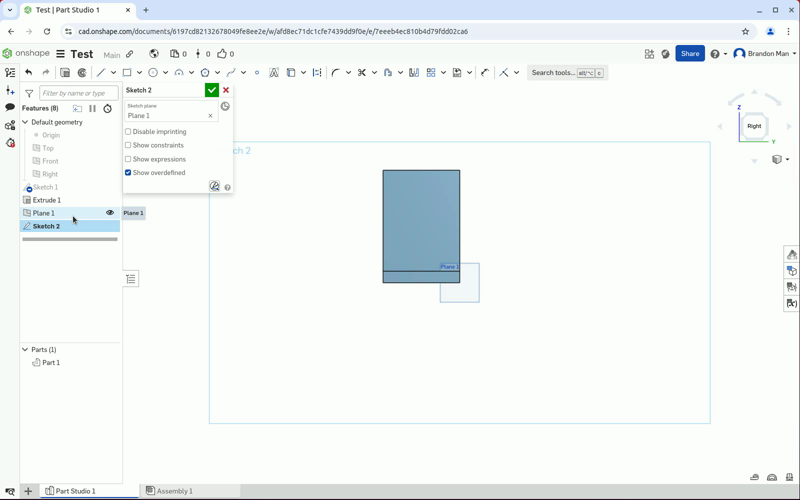
mouse_move(73, 352)
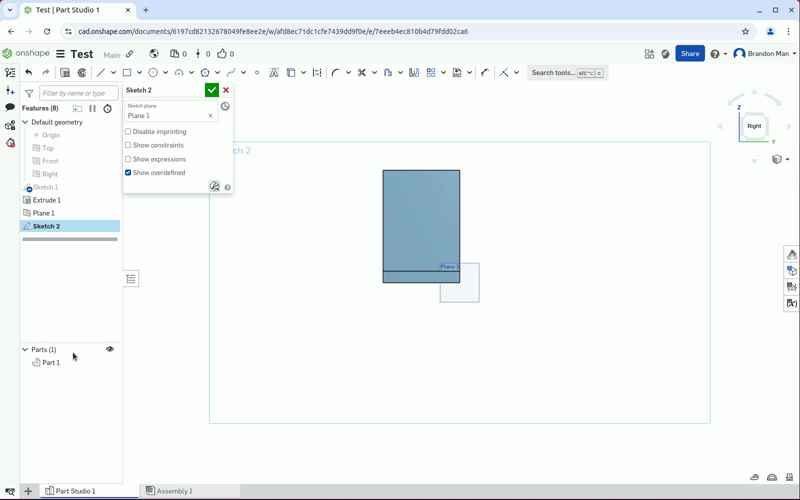
key(y)
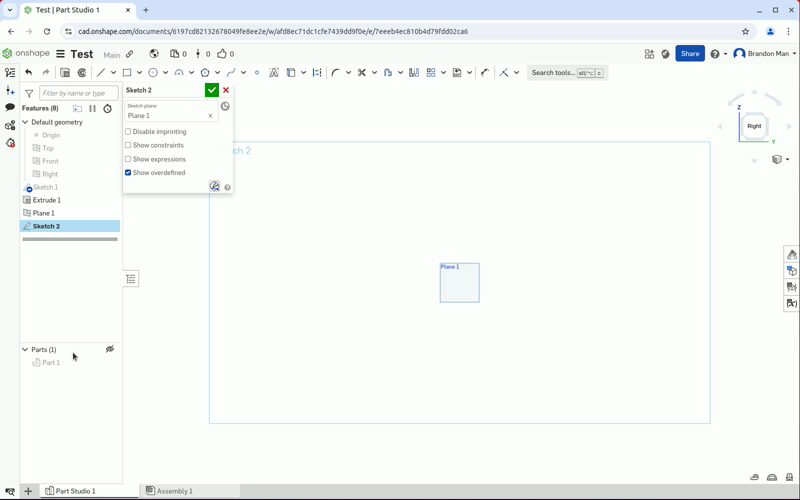
key(c)
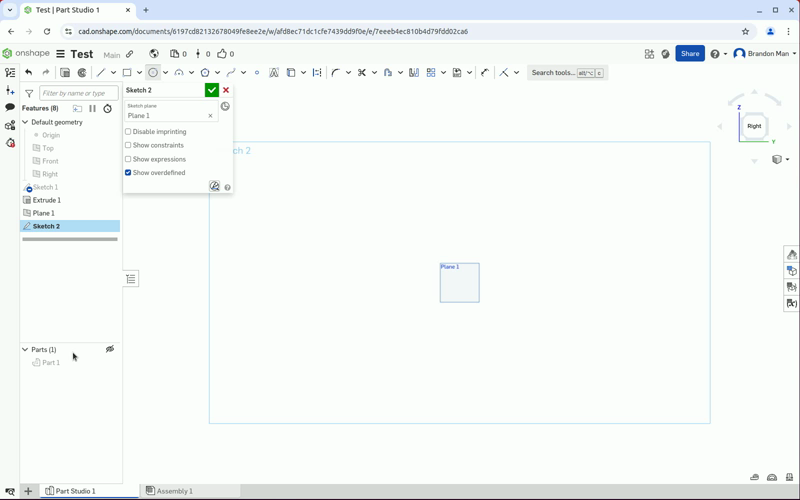
key_down(shift)
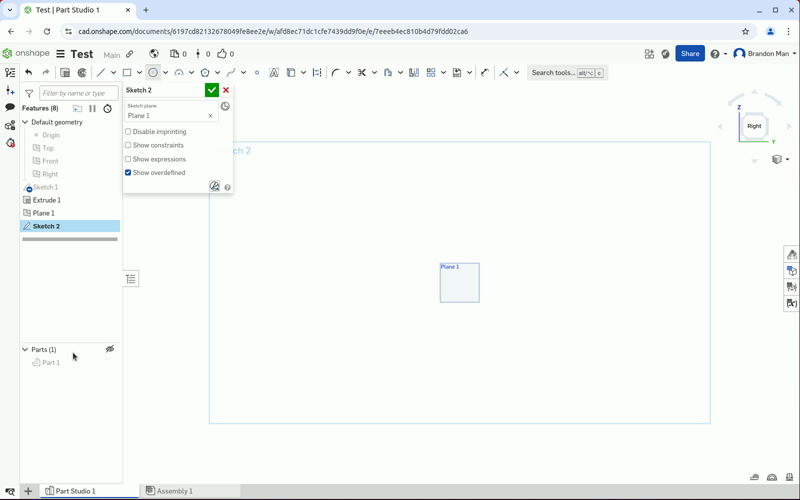
mouse_move(417, 198)
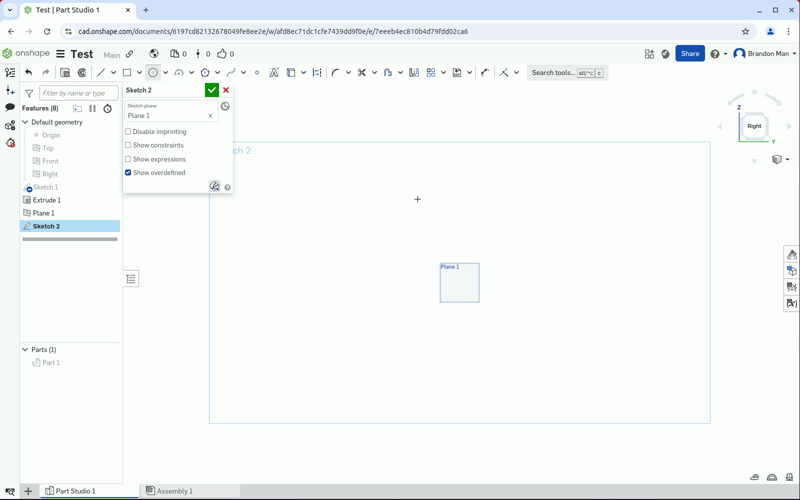
click(417, 198)
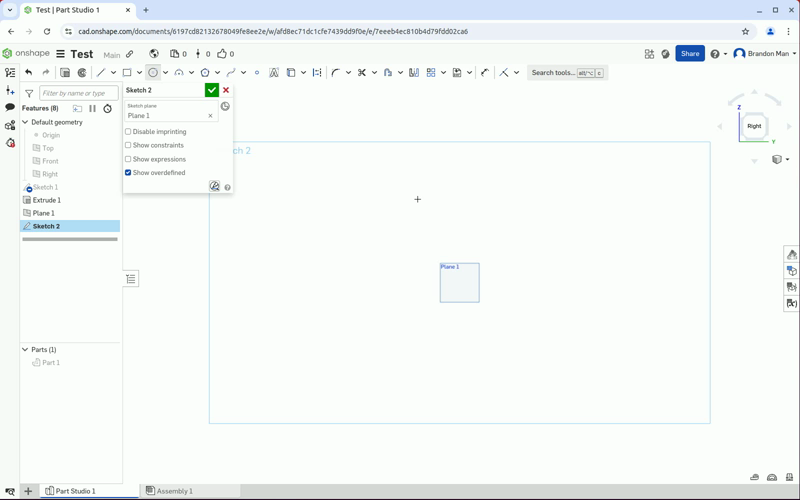
key_up(shift)
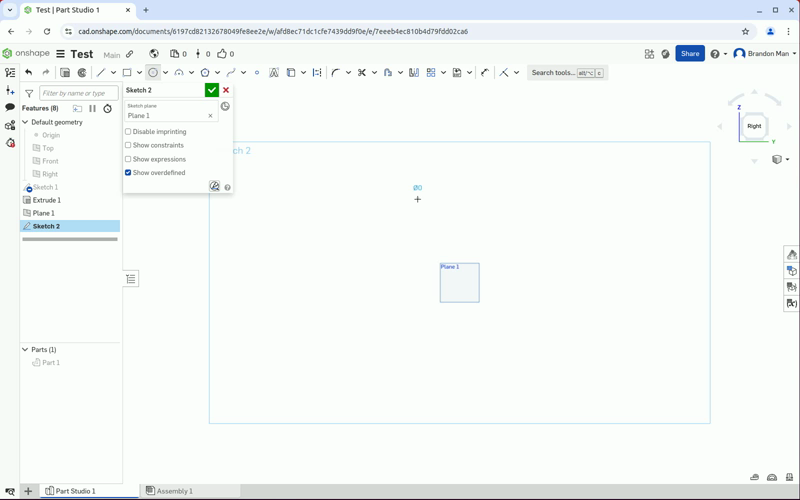
mouse_move(424, 198)
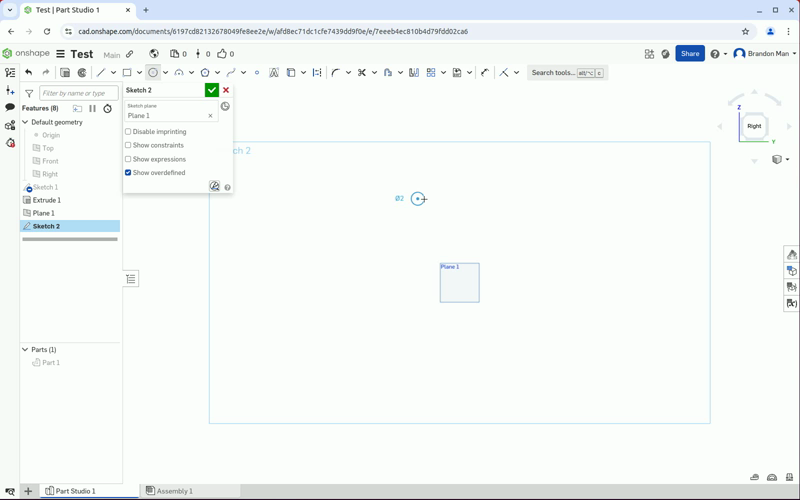
click(424, 198)
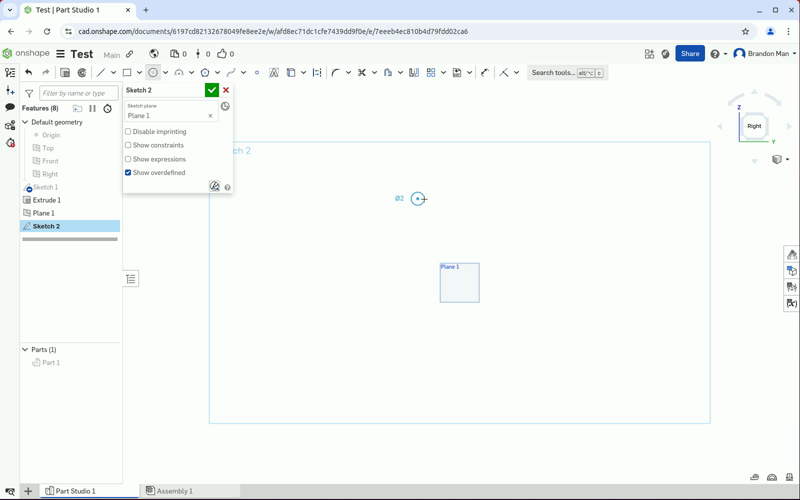
key(esc)
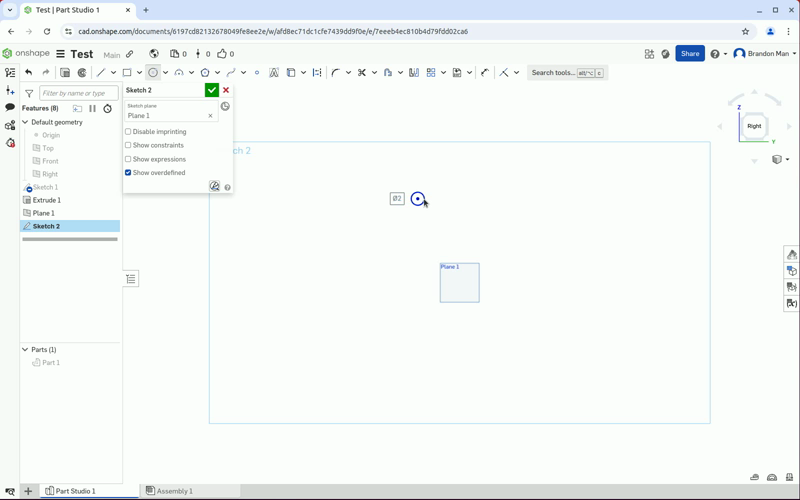
mouse_move(418, 197)
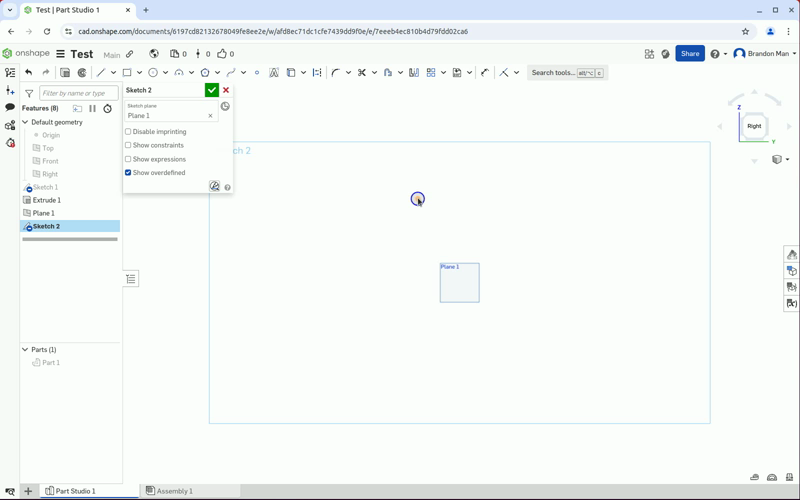
scroll(6)
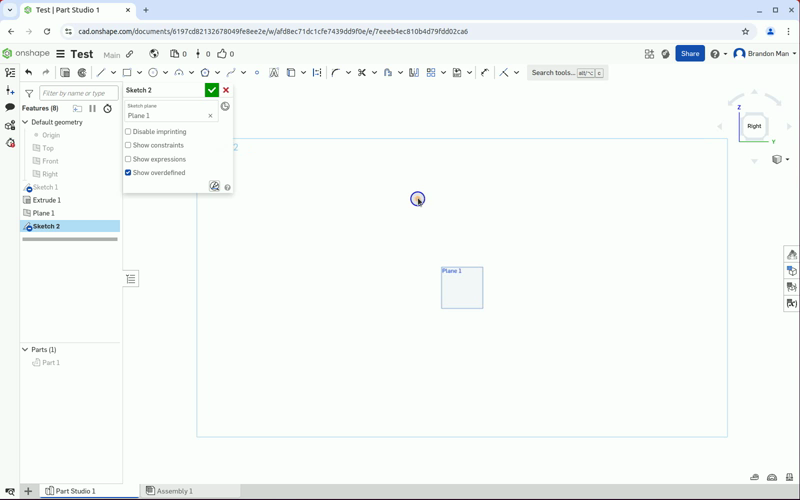
scroll(6)
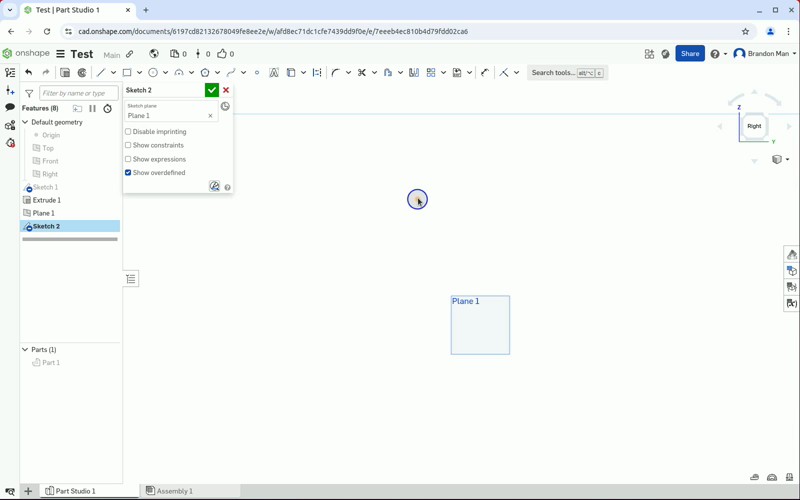
scroll(6)
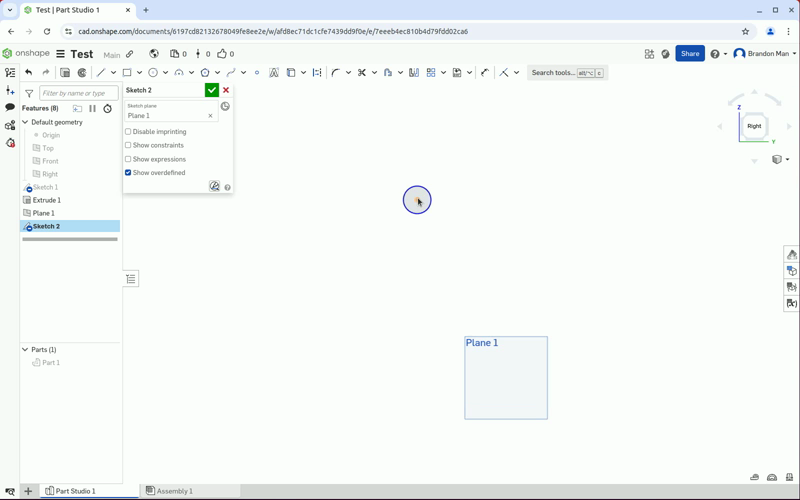
scroll(6)
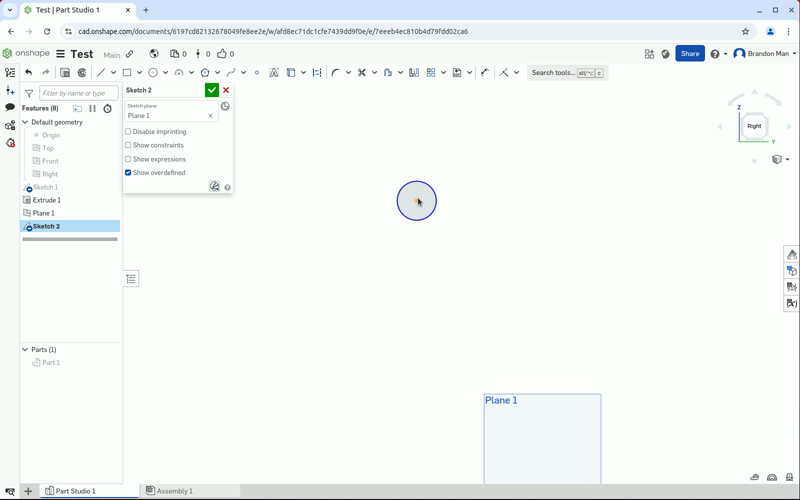
scroll(6)
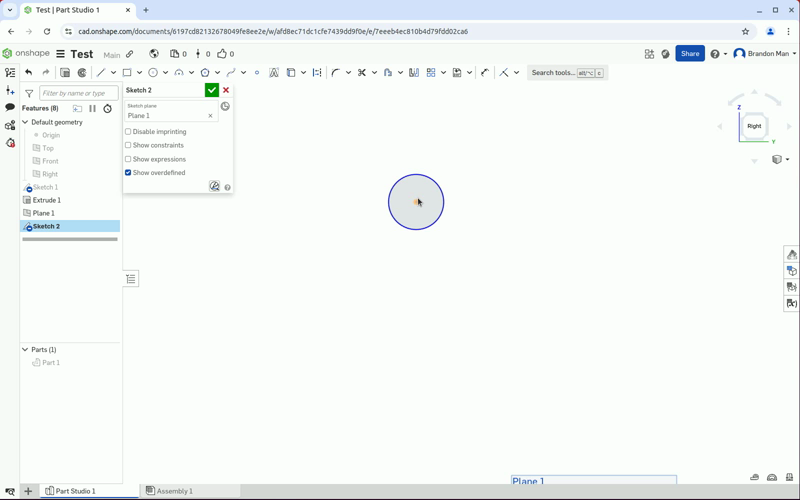
scroll(6)
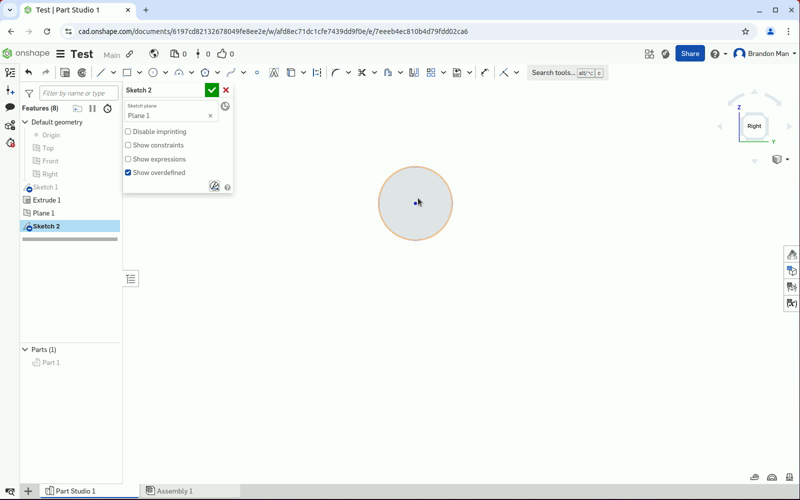
scroll(6)
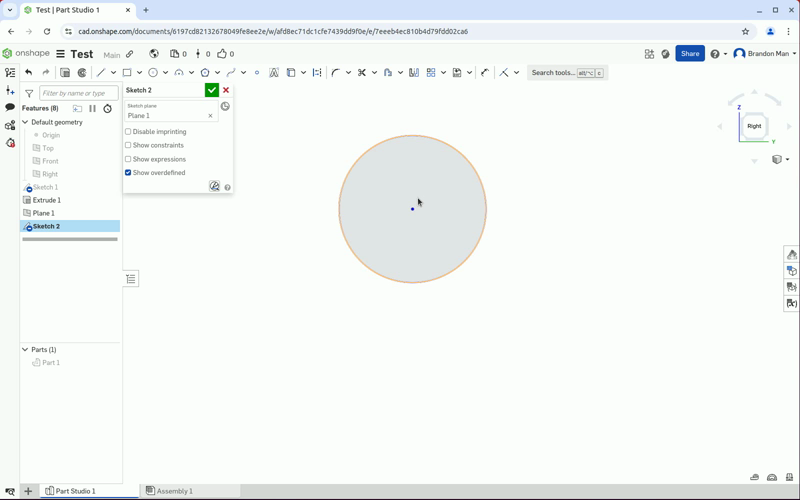
click(418, 197)
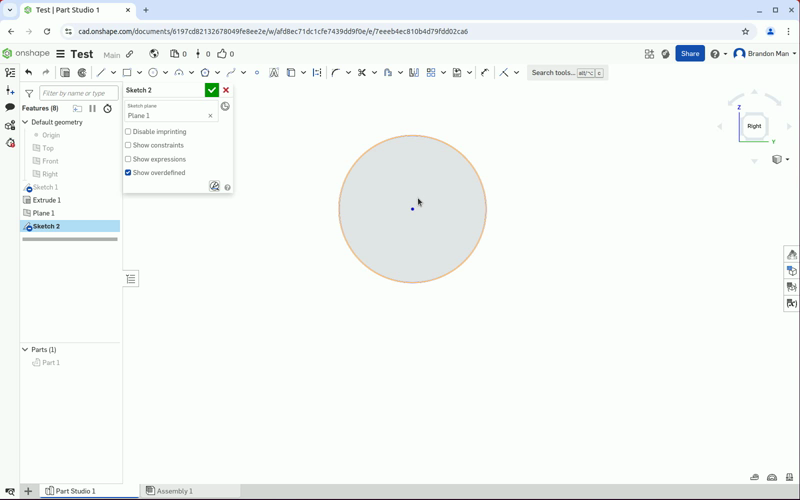
scroll(-6)
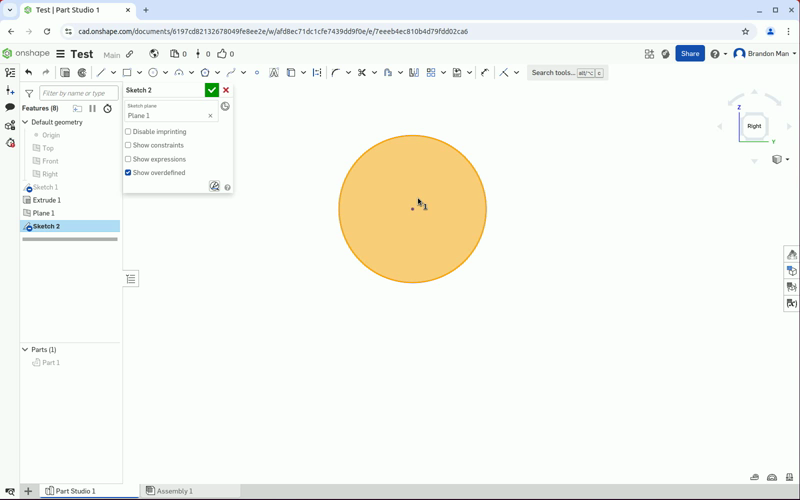
scroll(-6)
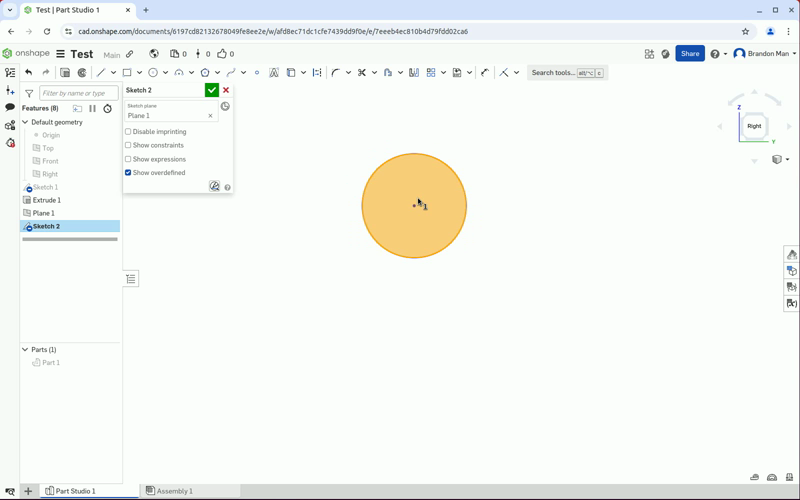
scroll(-6)
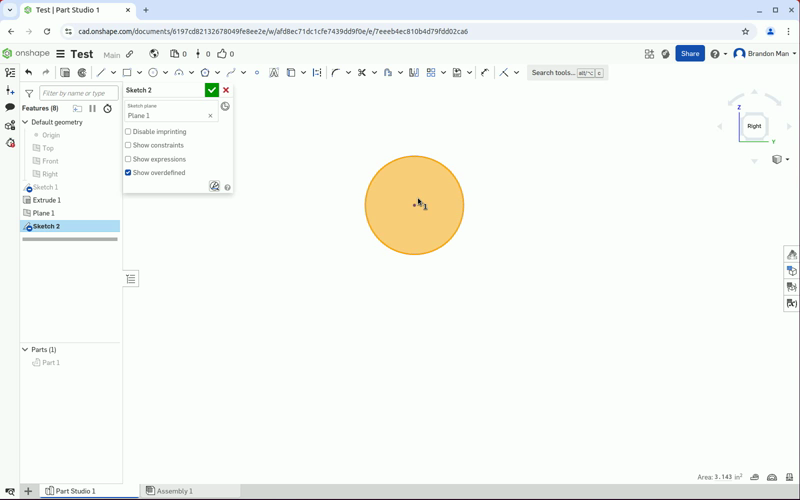
scroll(-6)
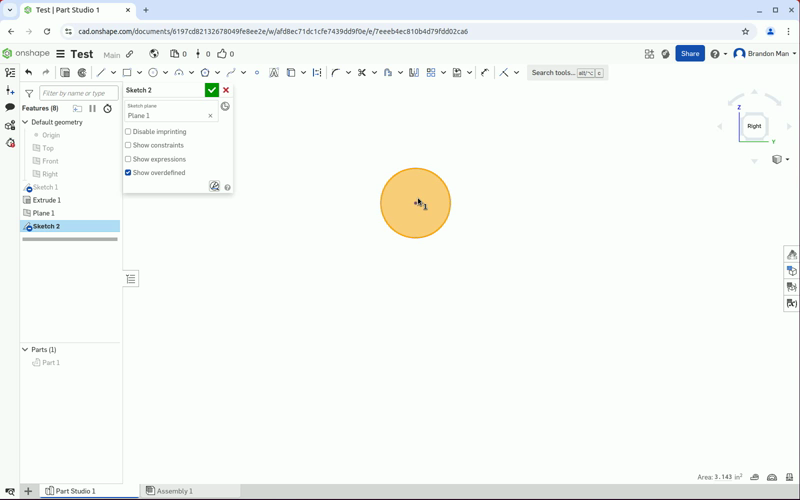
scroll(-6)
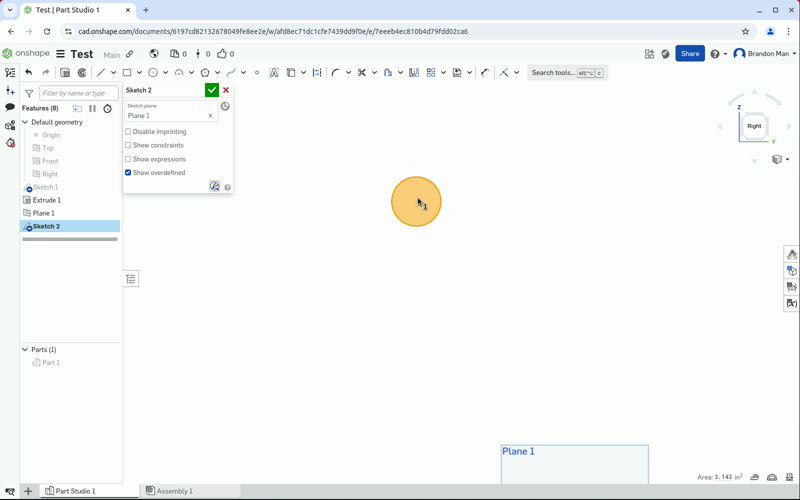
scroll(-6)
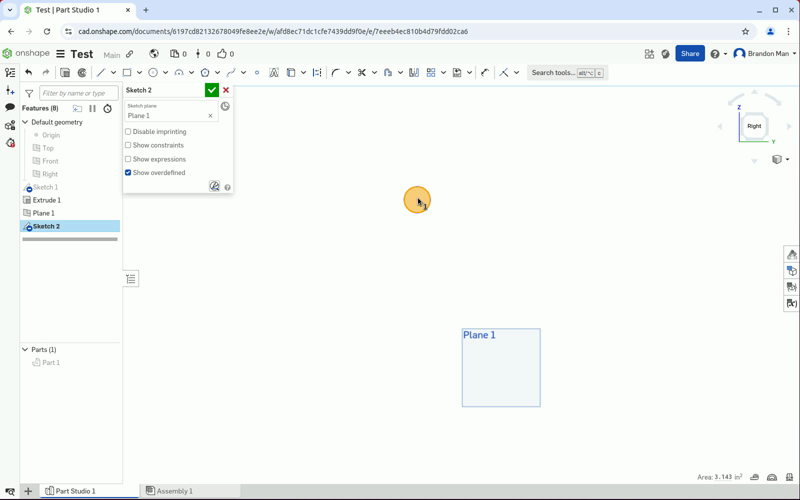
scroll(-6)
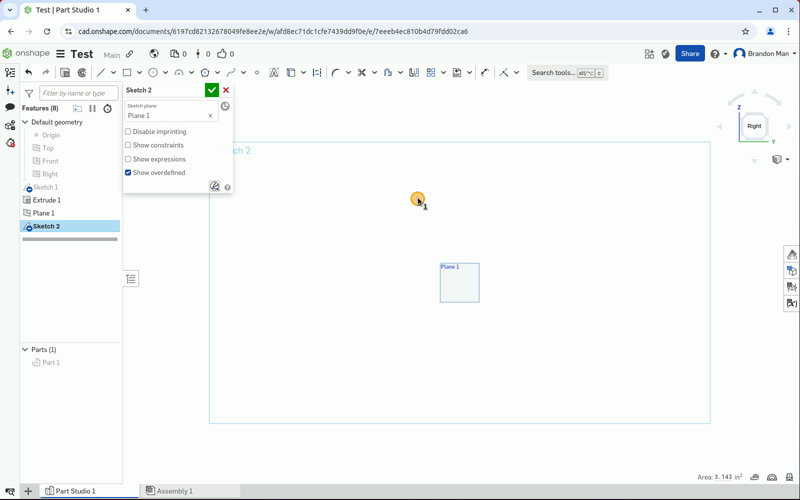
mouse_move(73, 352)
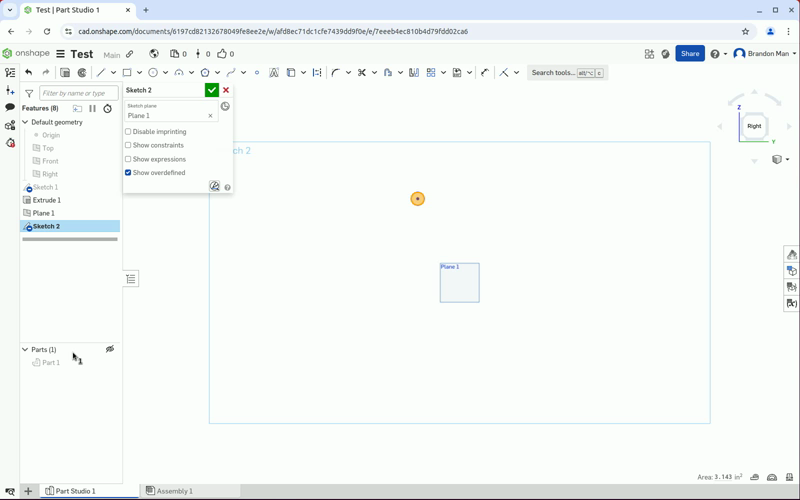
key(shift+y)
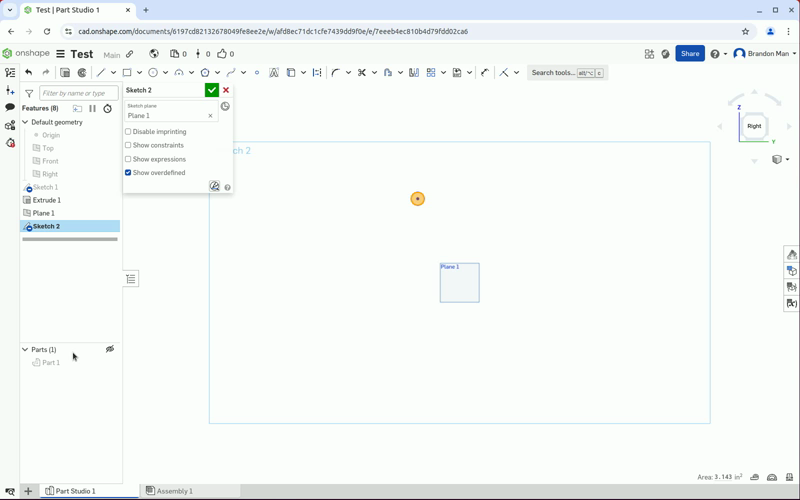
key(shift+e)
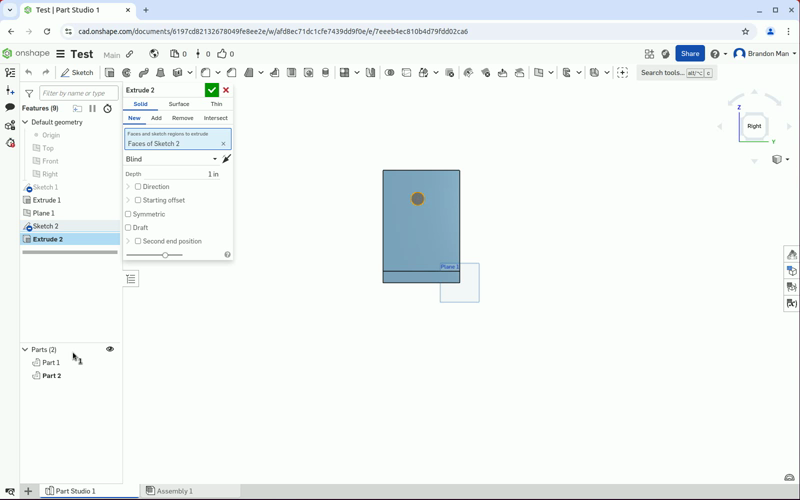
mouse_move(143, 106)
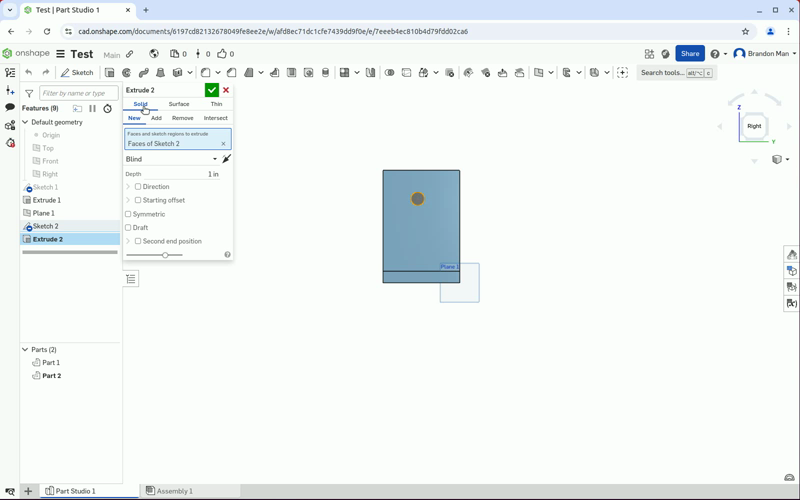
click(143, 106)
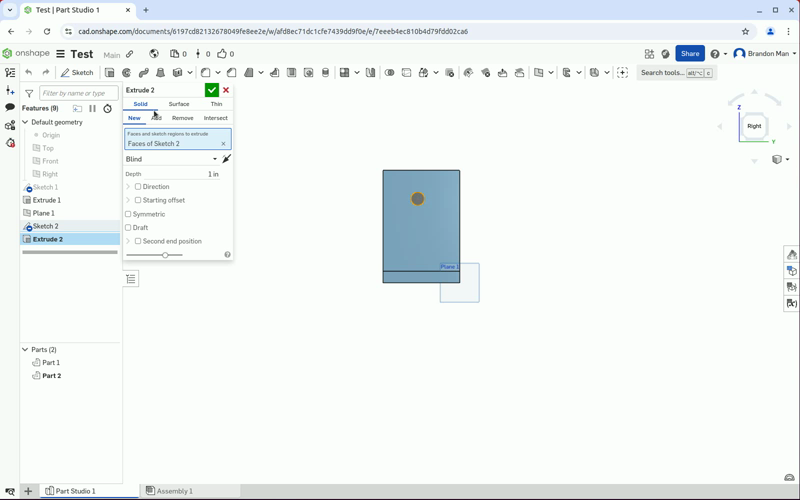
mouse_move(186, 120)
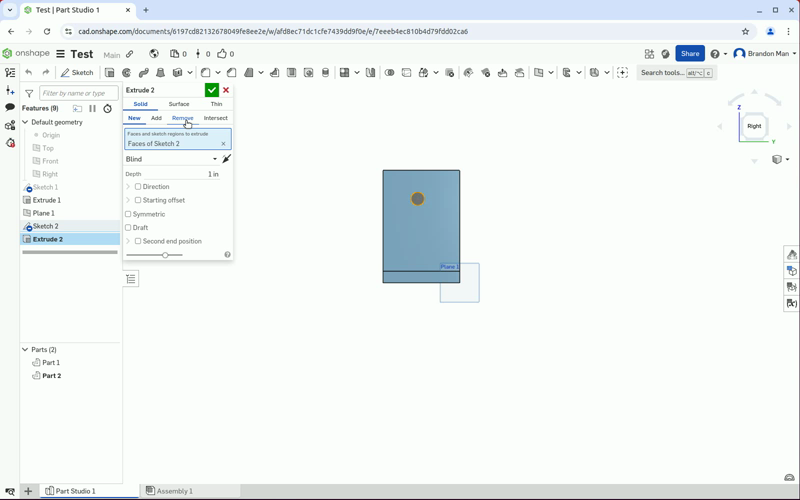
click(186, 120)
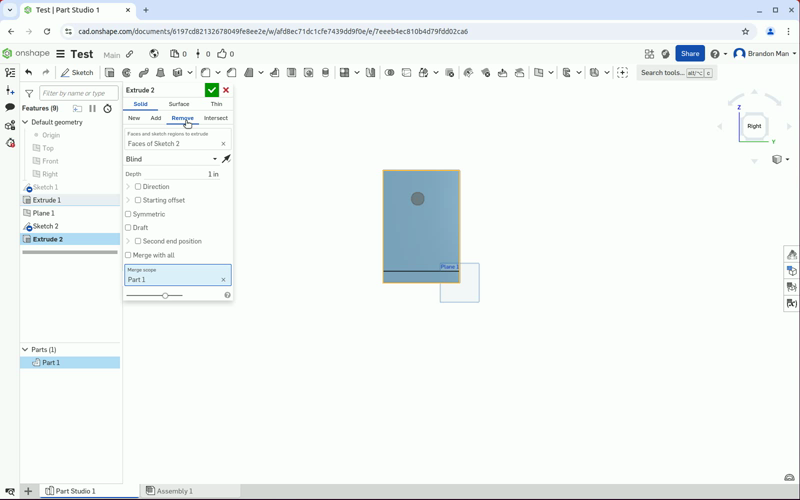
key(tab, 4)
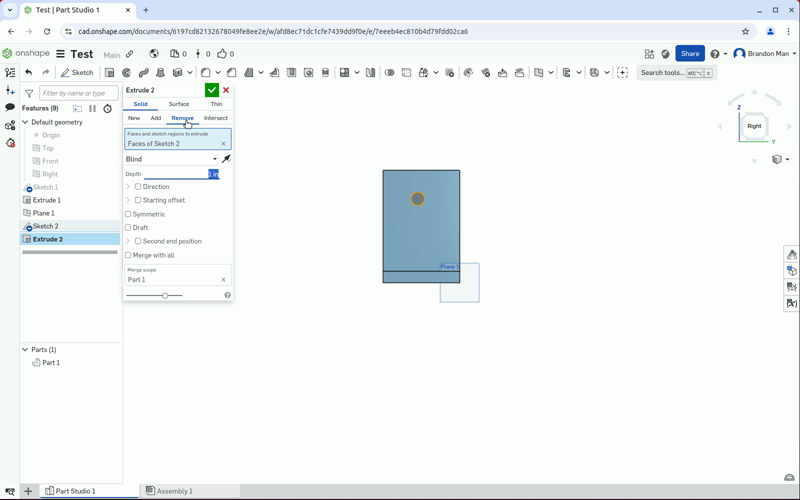
text(7.221)
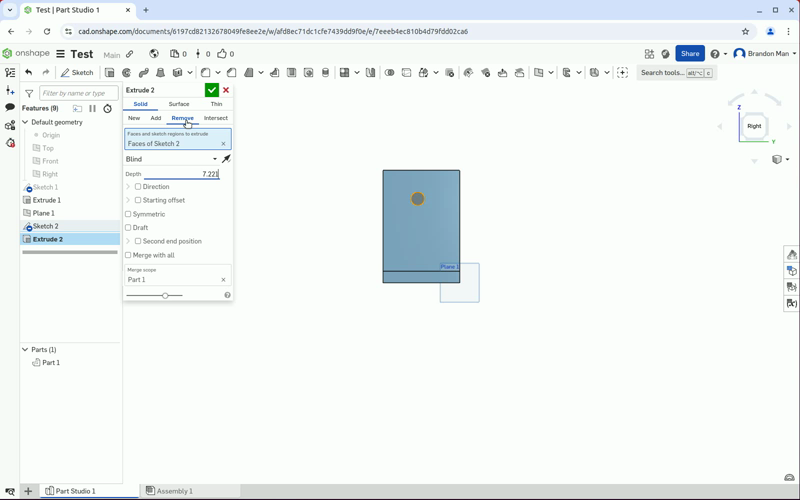
key(tab, 6)
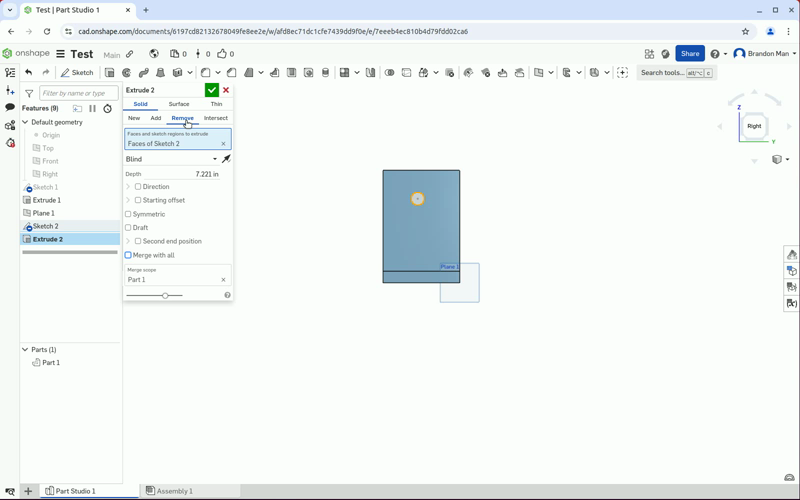
key(space)
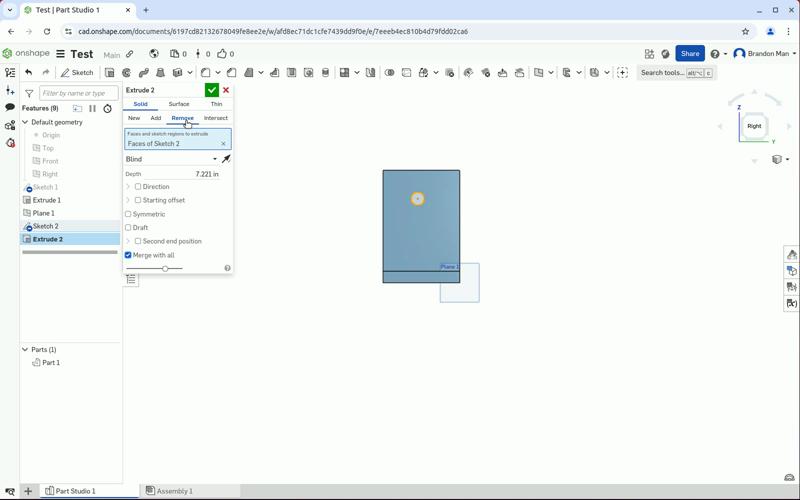
key(enter)
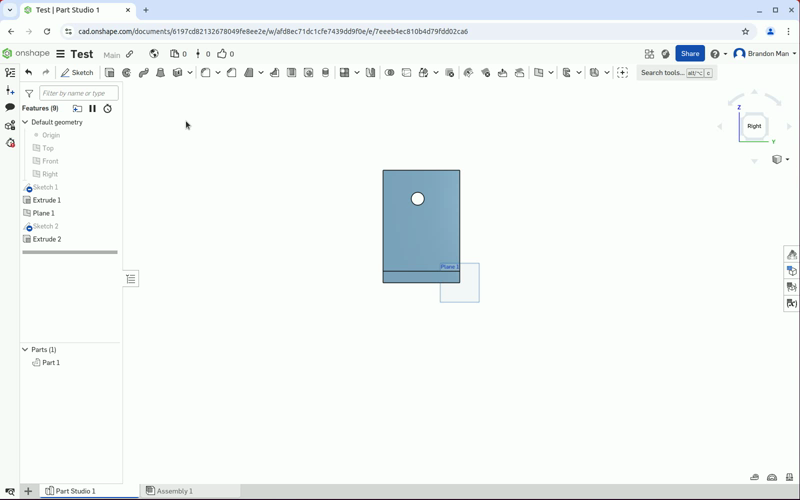
key(shift+h)
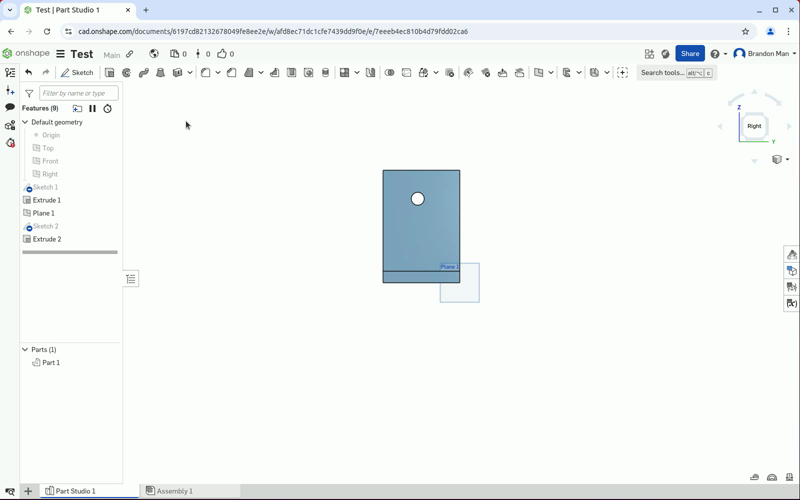
key(shift+h)
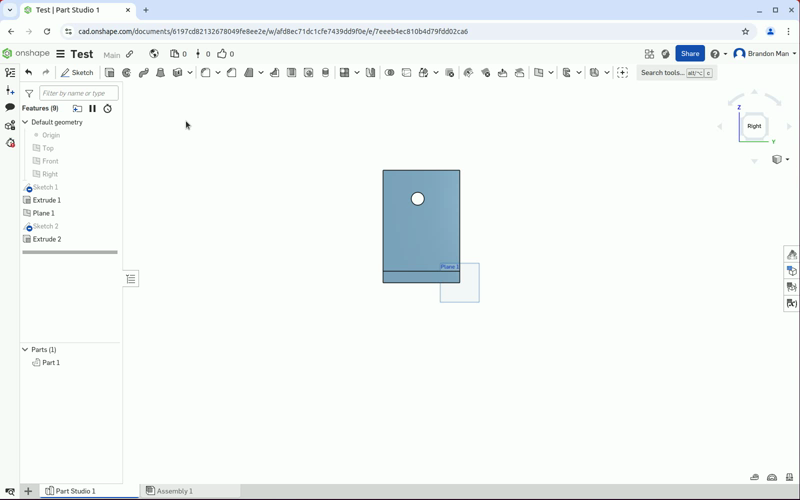
mouse_move(73, 189)
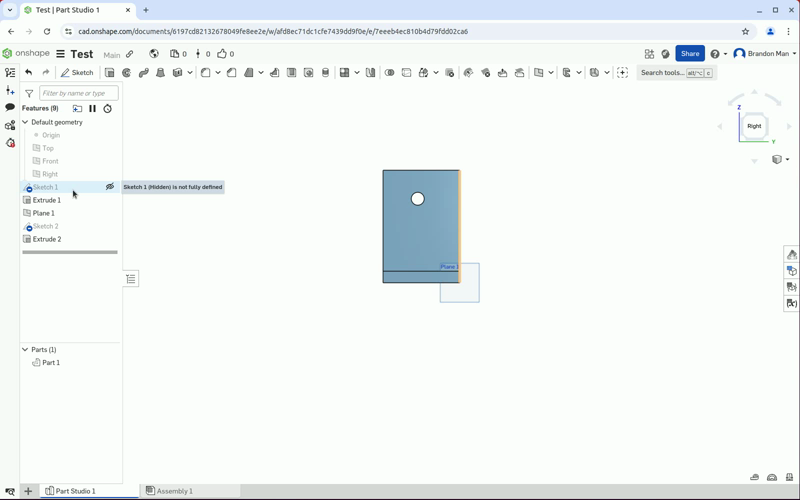
click(73, 189)
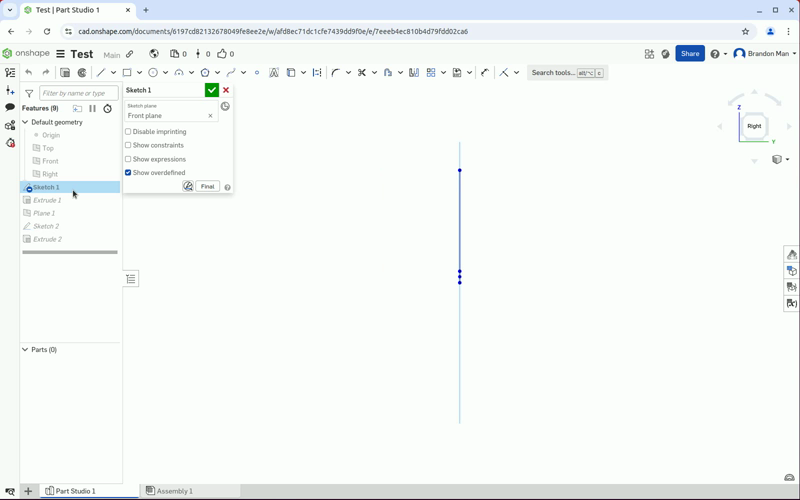
mouse_move(229, 92)
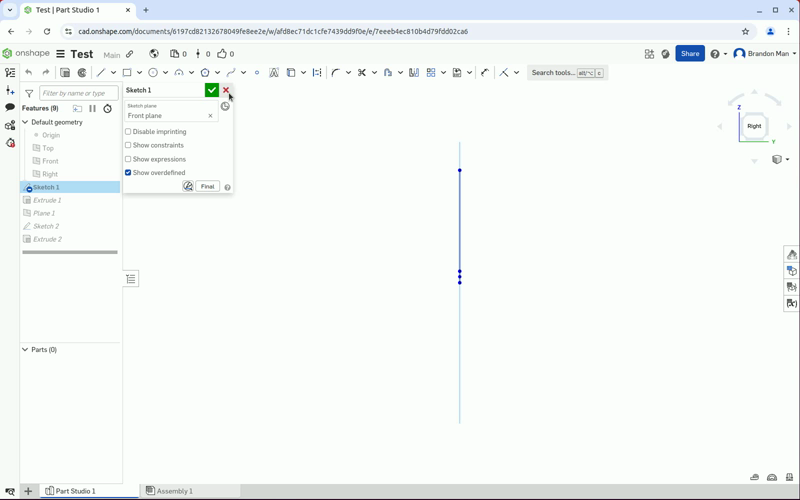
click(229, 92)
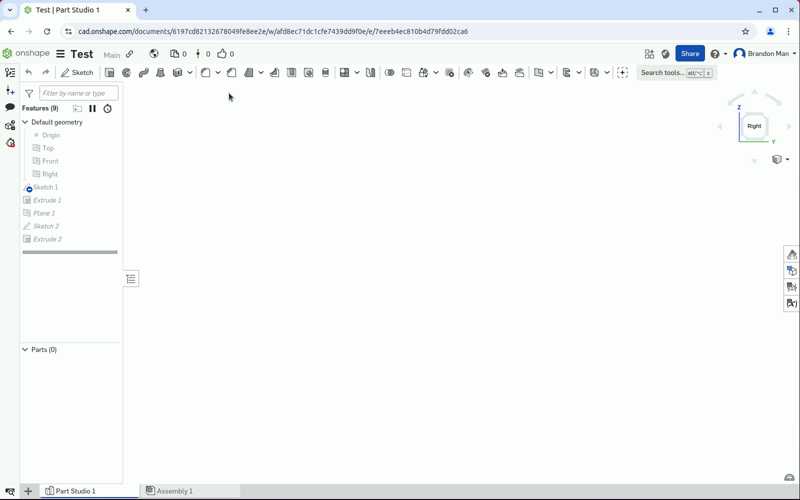
key(shift+s)
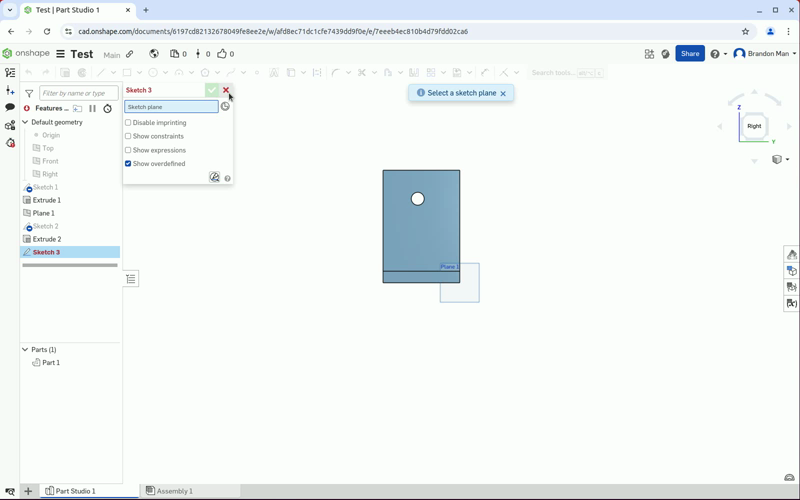
mouse_move(73, 215)
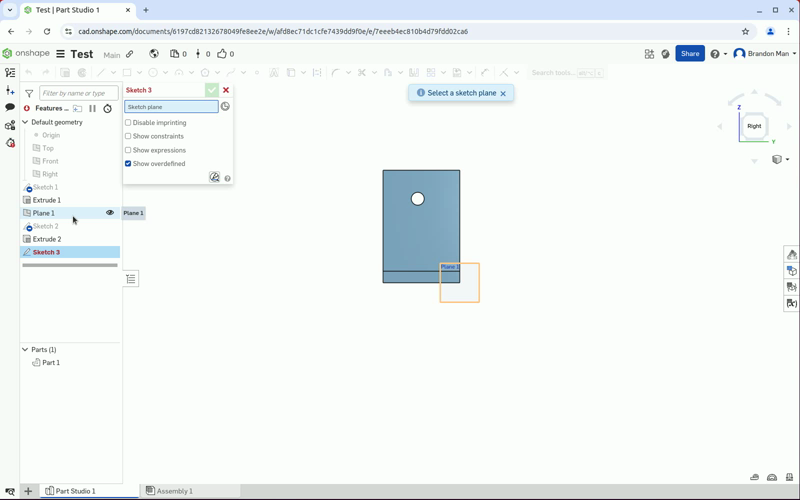
click(73, 215)
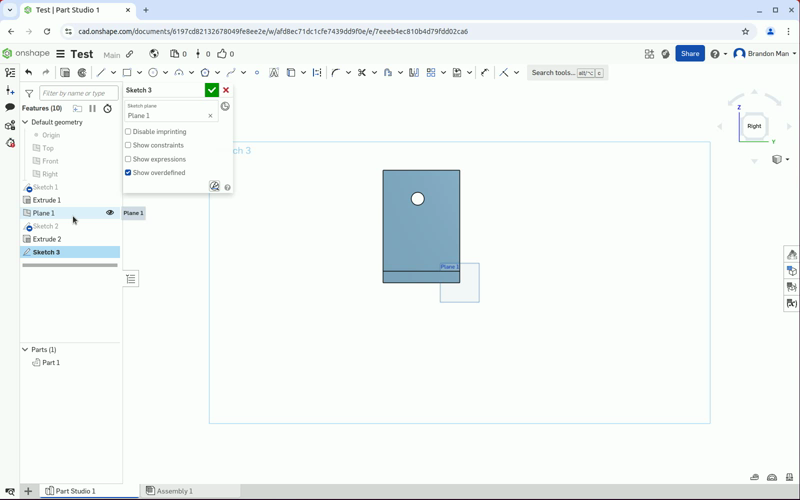
mouse_move(73, 352)
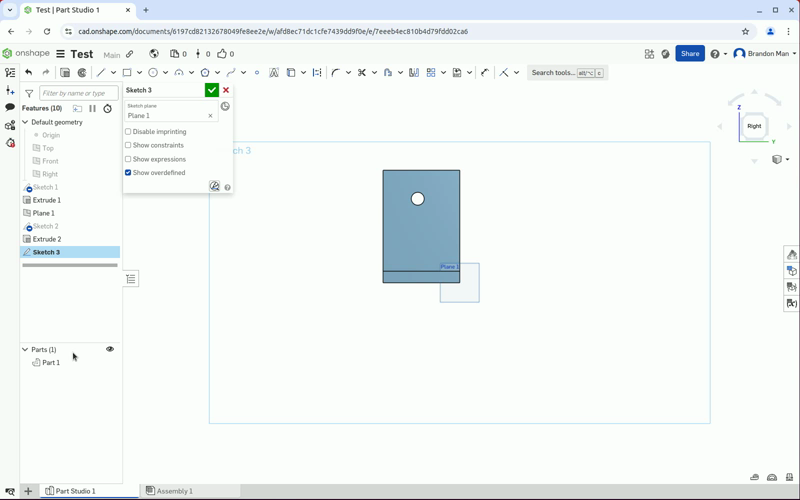
key(y)
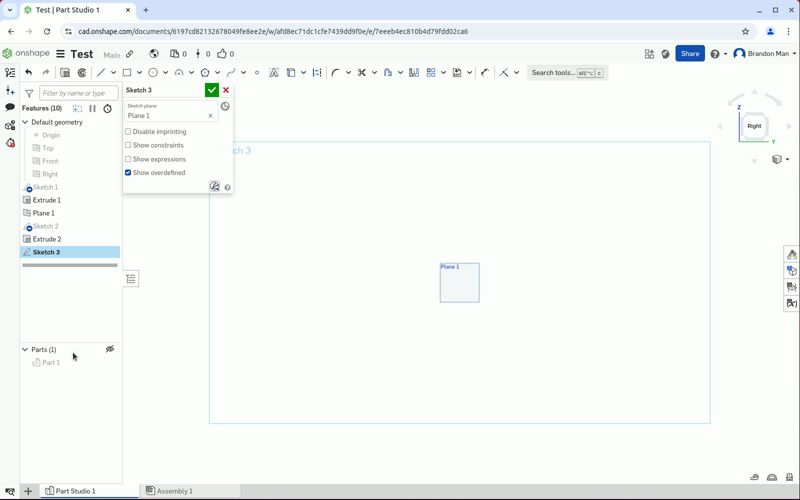
key(c)
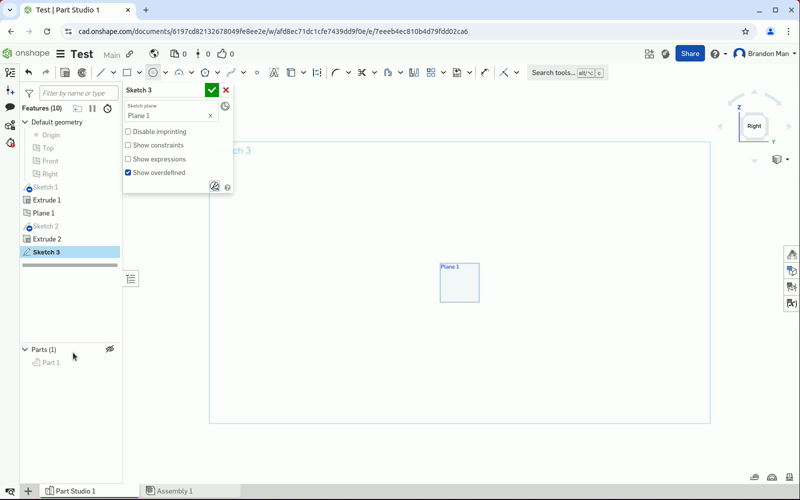
key_down(shift)
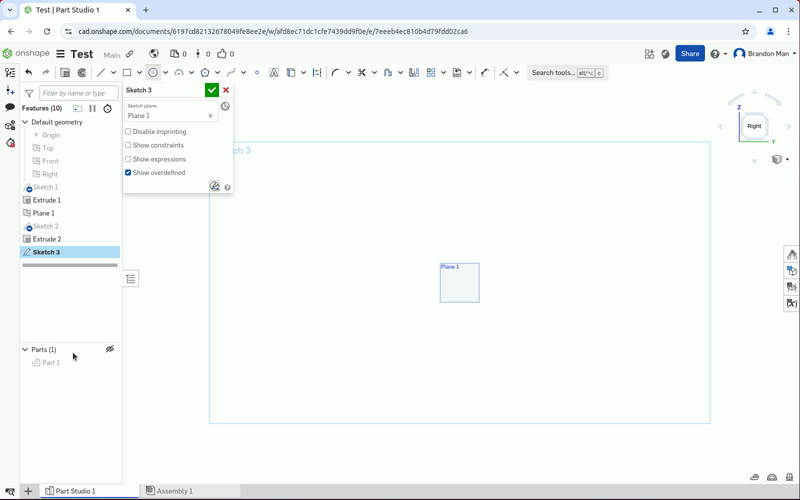
mouse_move(417, 217)
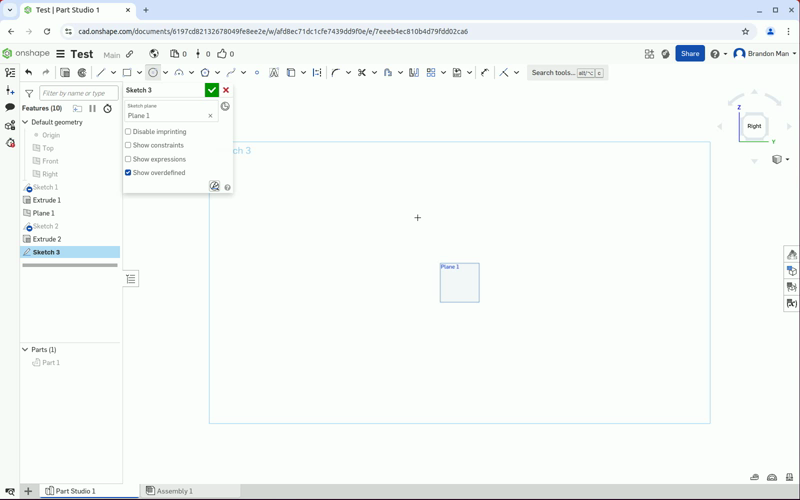
click(417, 217)
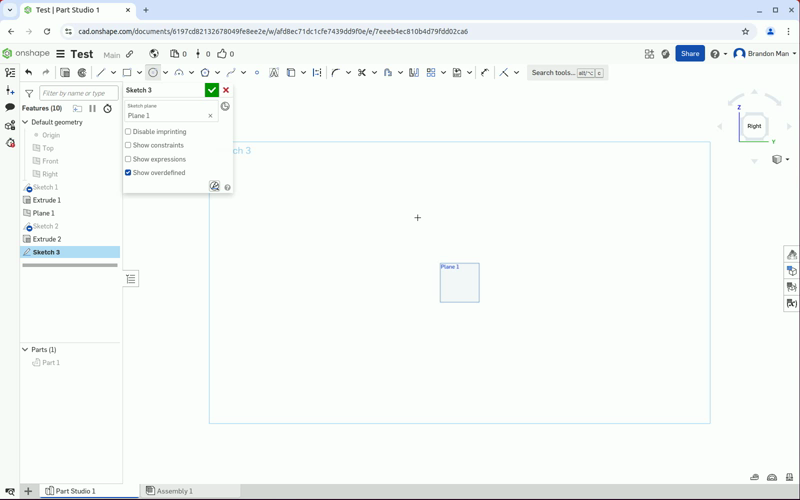
key_up(shift)
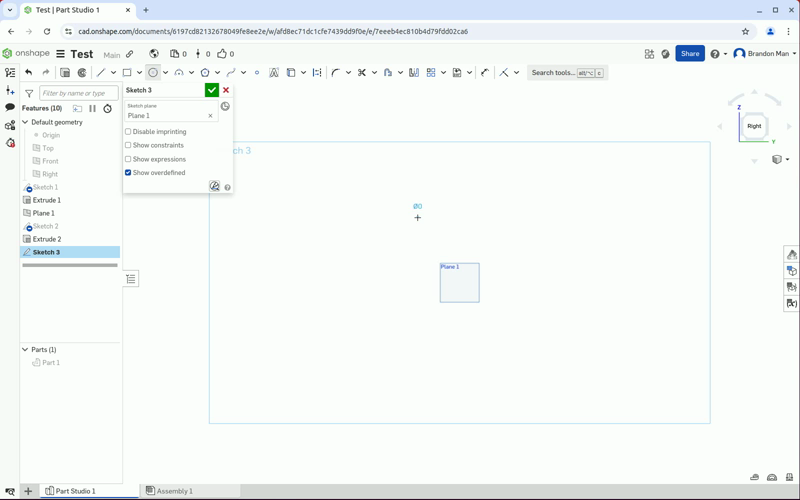
mouse_move(424, 217)
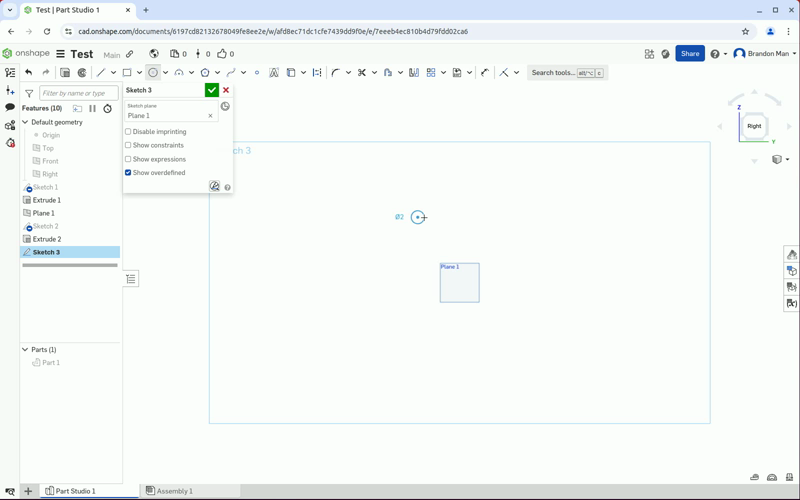
click(424, 217)
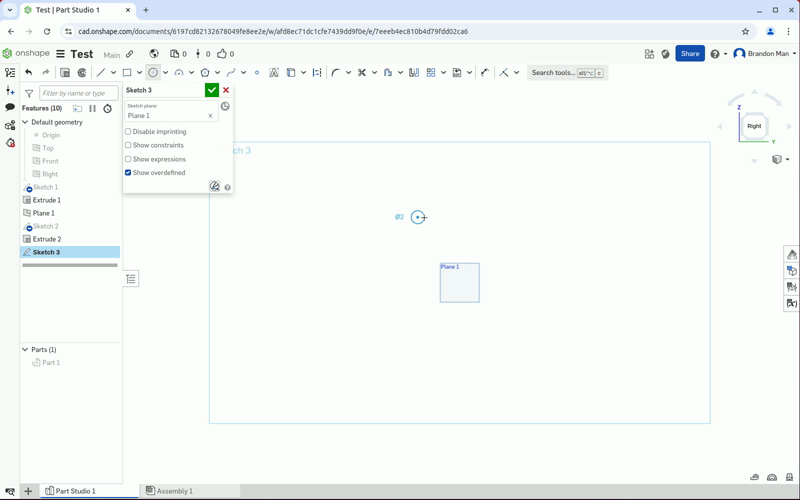
key(esc)
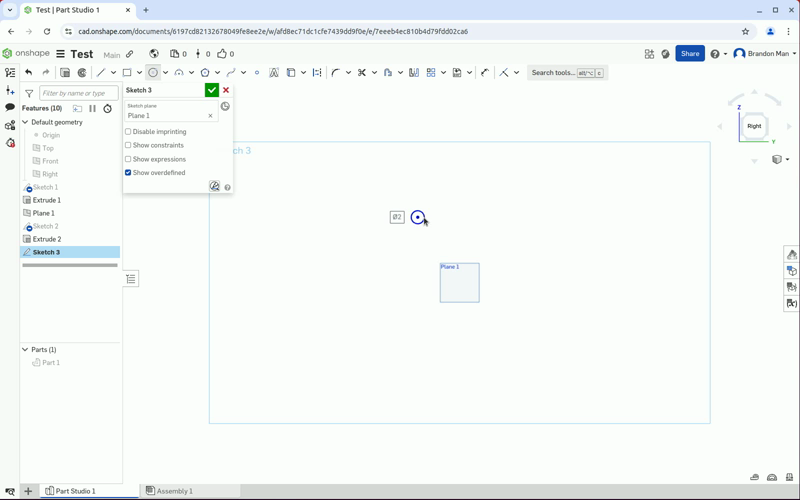
mouse_move(424, 216)
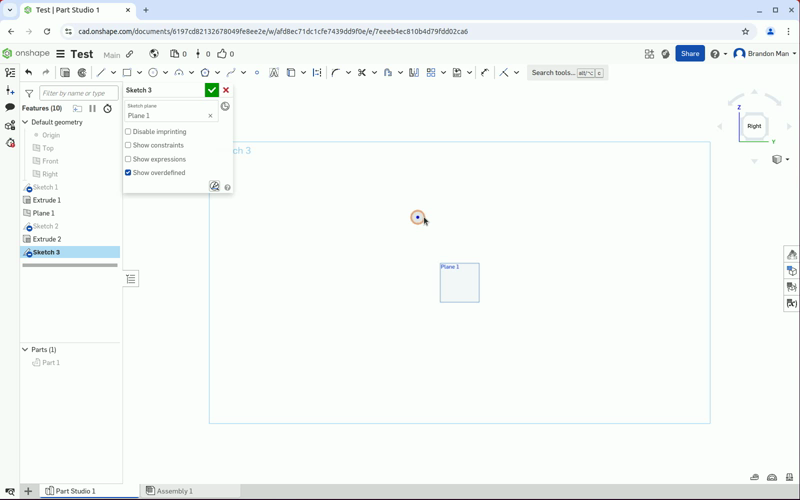
scroll(6)
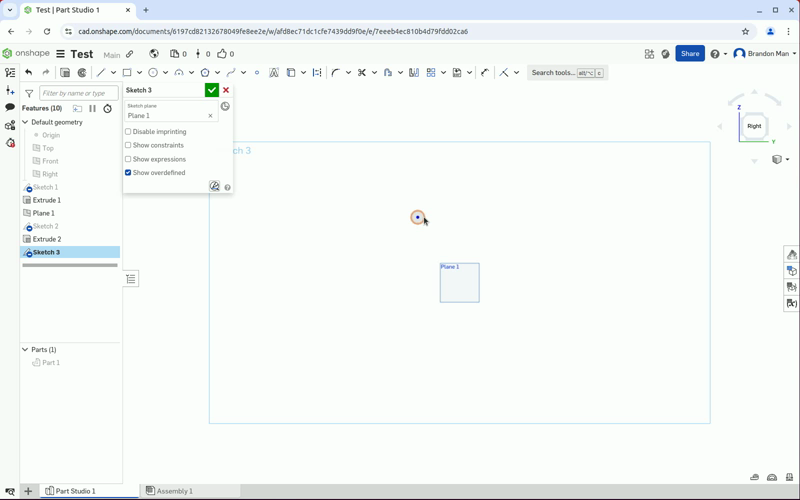
scroll(6)
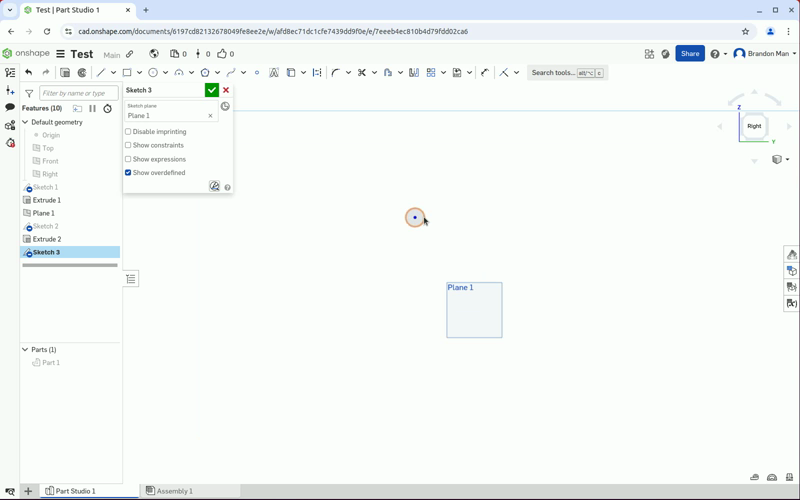
scroll(6)
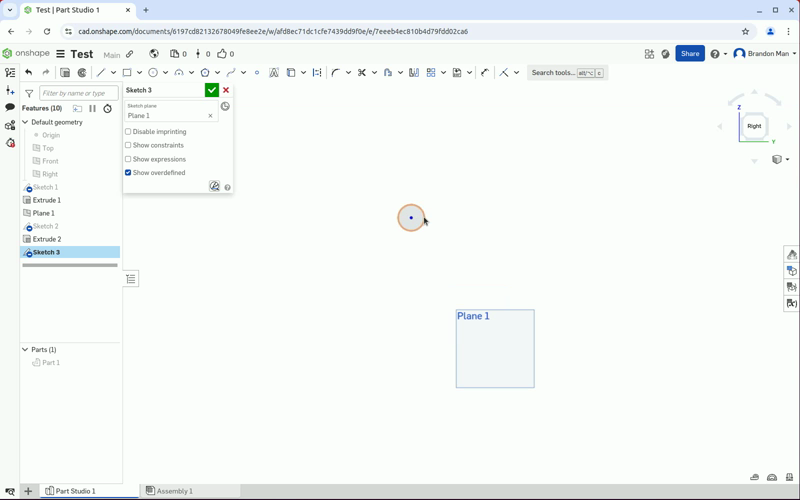
scroll(6)
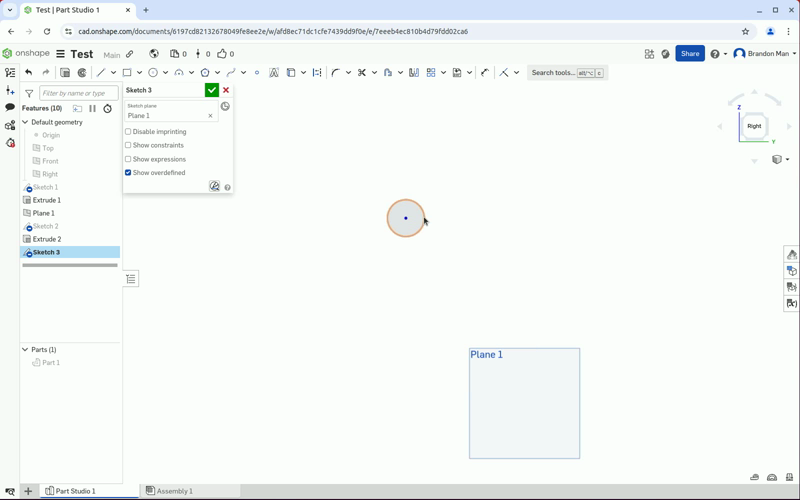
scroll(6)
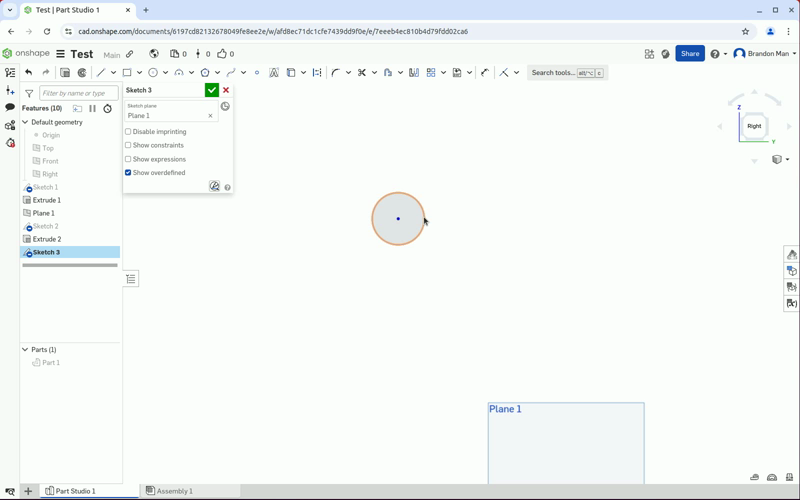
scroll(6)
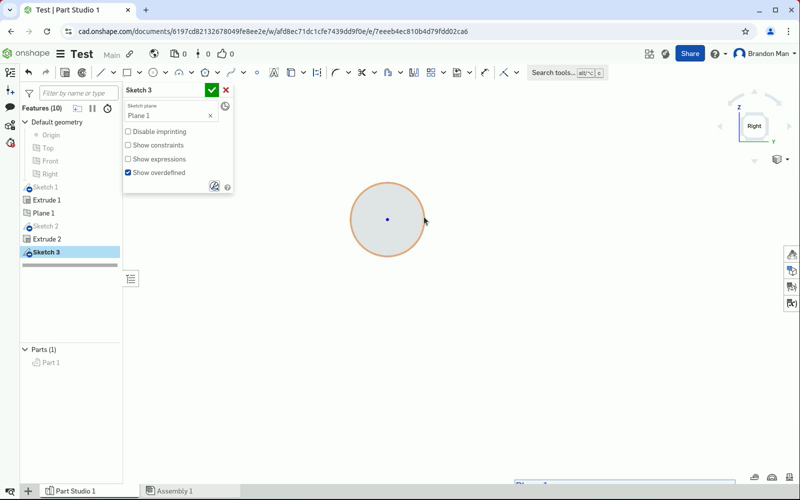
scroll(6)
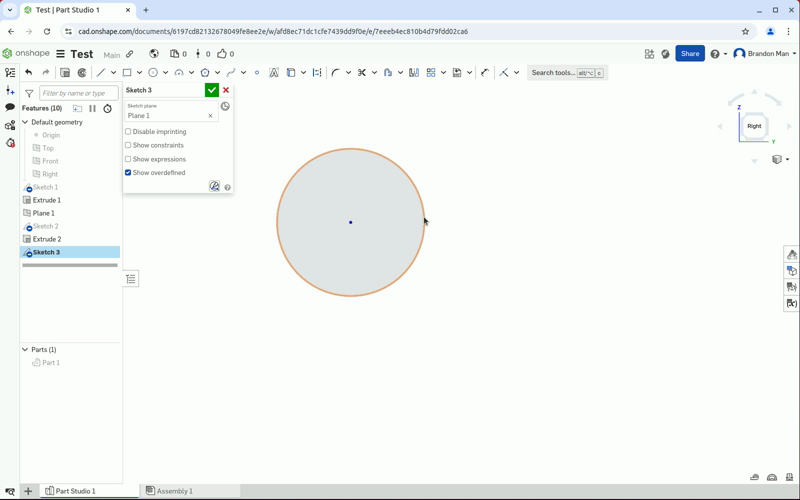
click(424, 216)
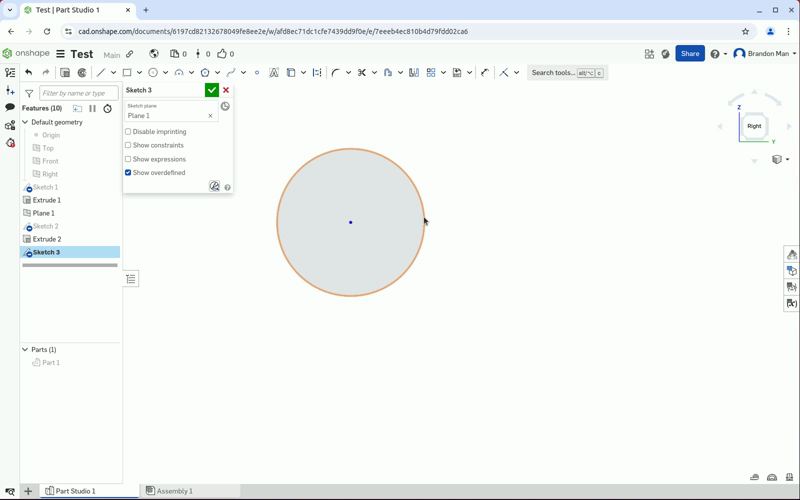
scroll(-6)
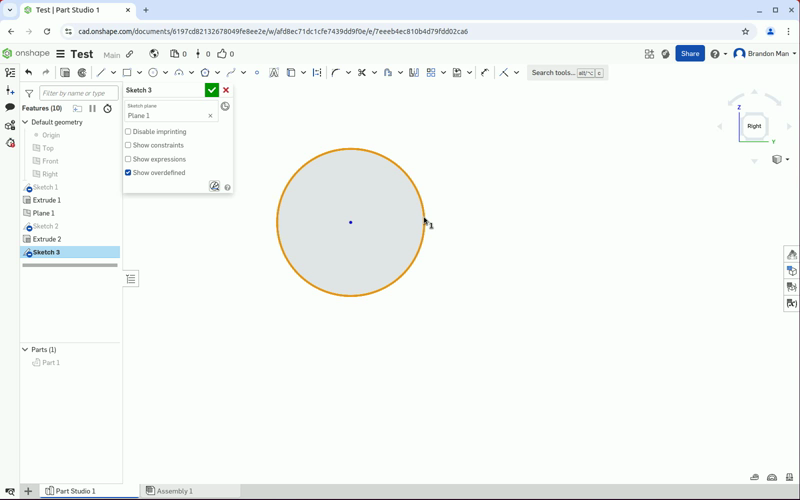
scroll(-6)
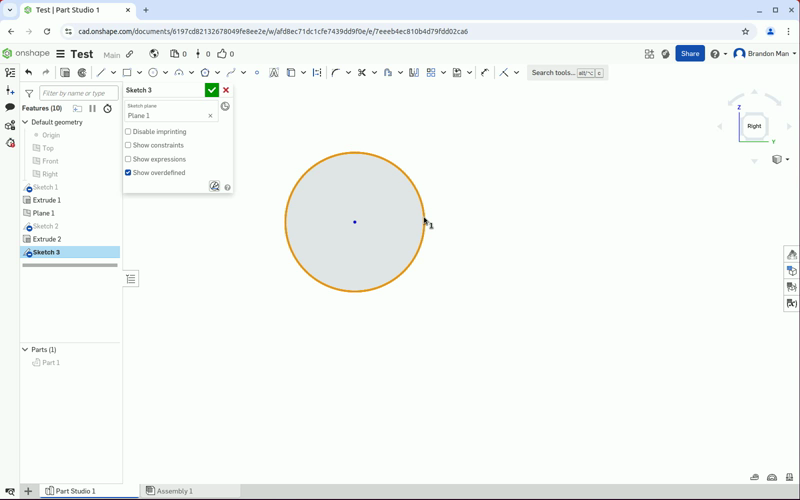
scroll(-6)
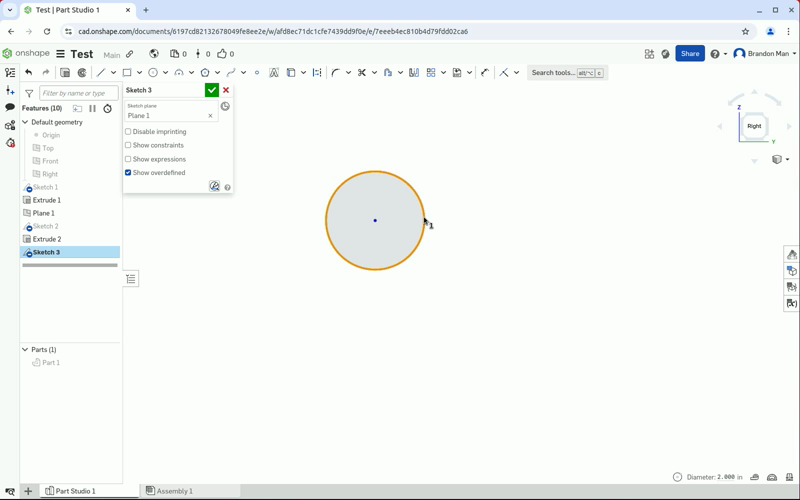
scroll(-6)
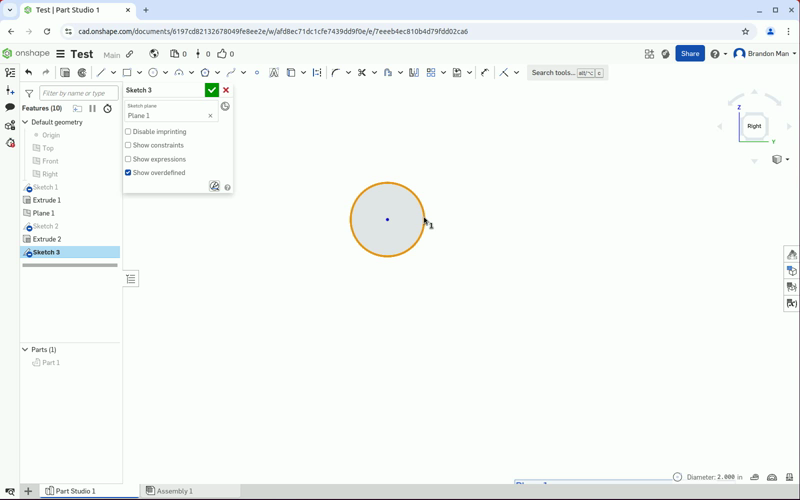
scroll(-6)
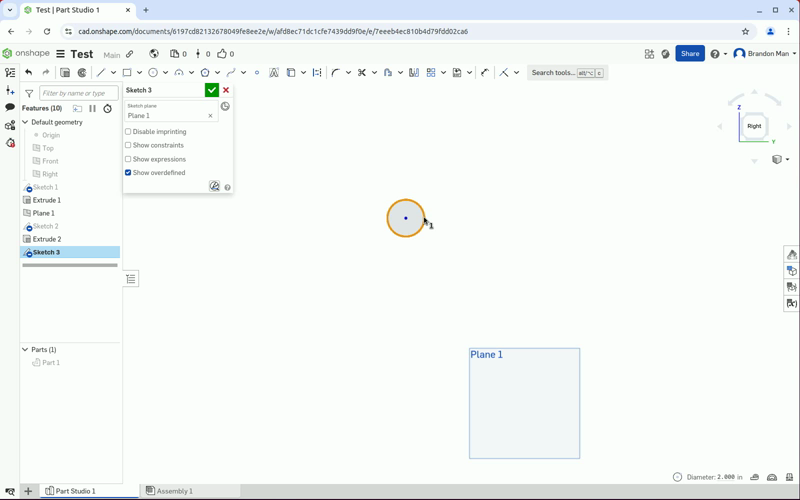
scroll(-6)
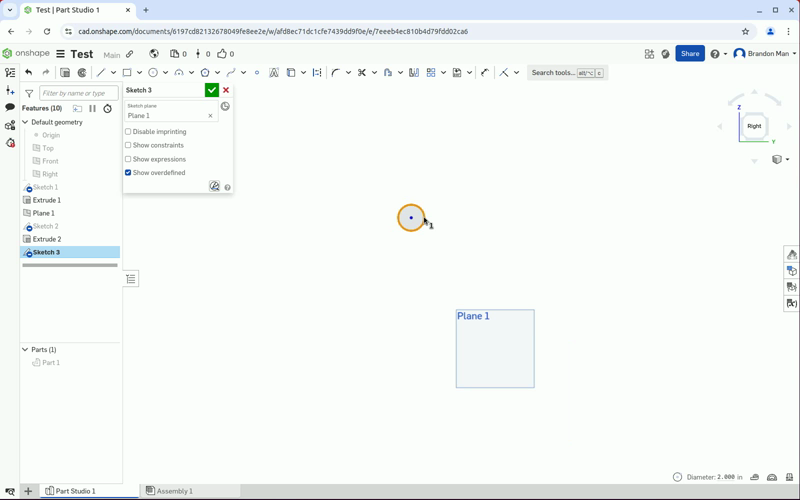
scroll(-6)
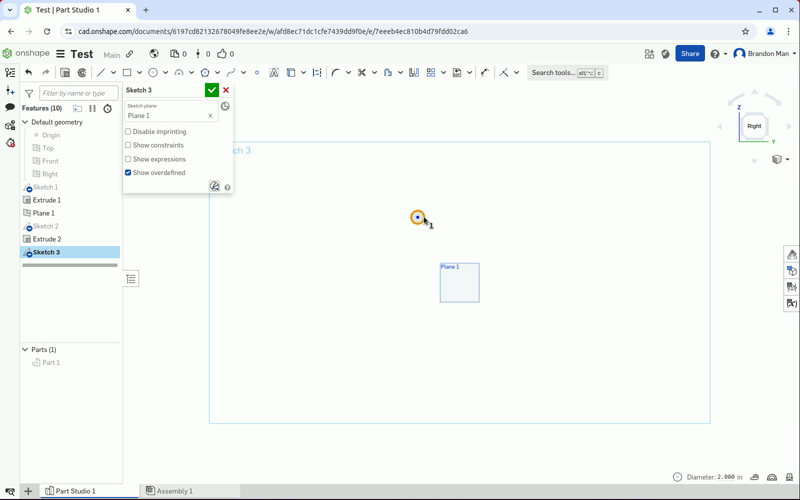
mouse_move(73, 352)
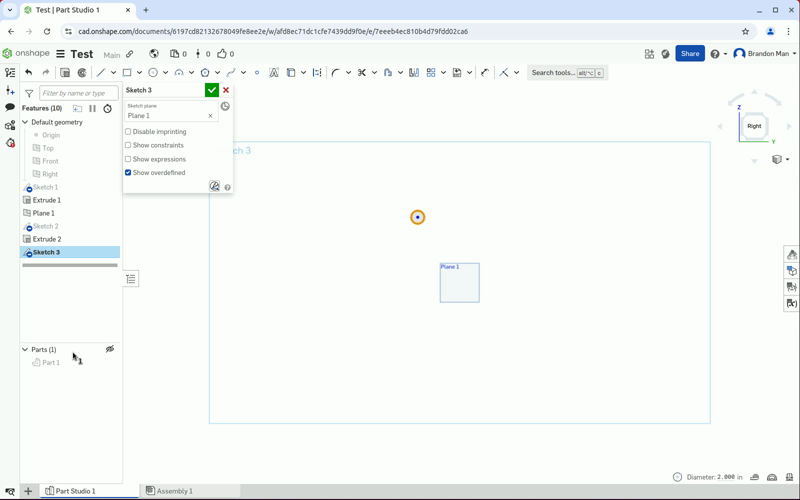
key(shift+y)
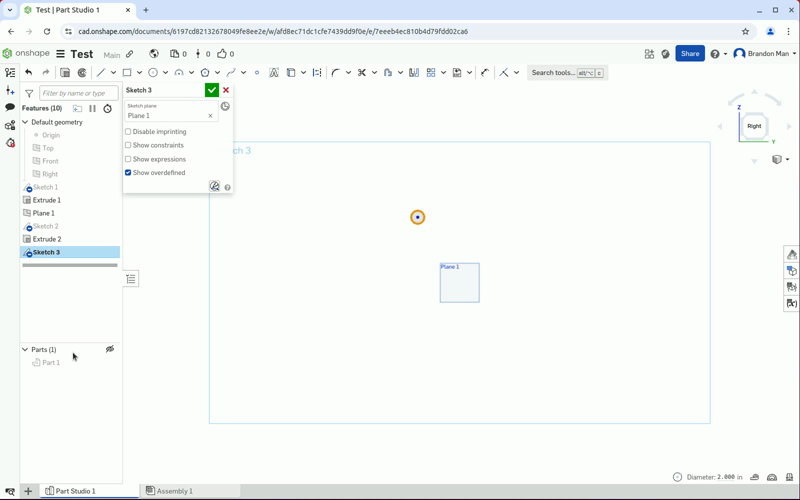
key(shift+e)
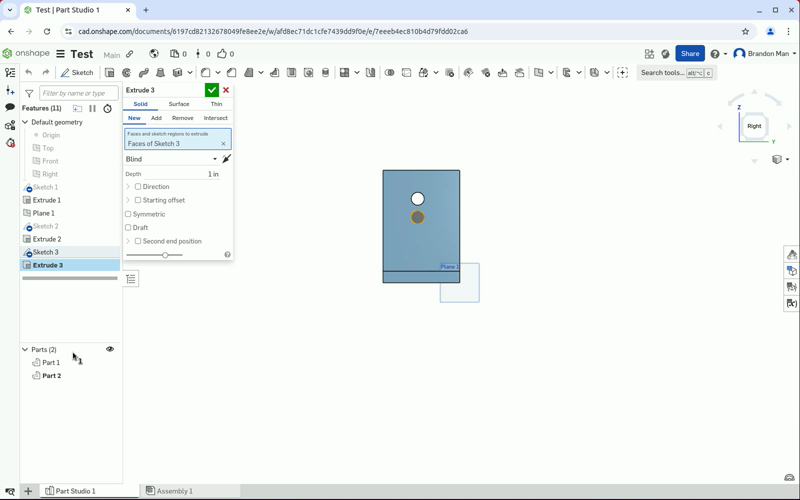
mouse_move(143, 106)
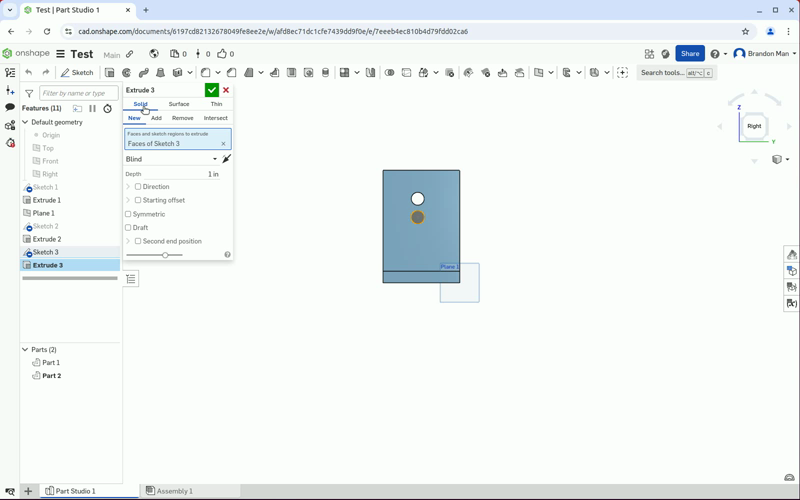
click(143, 106)
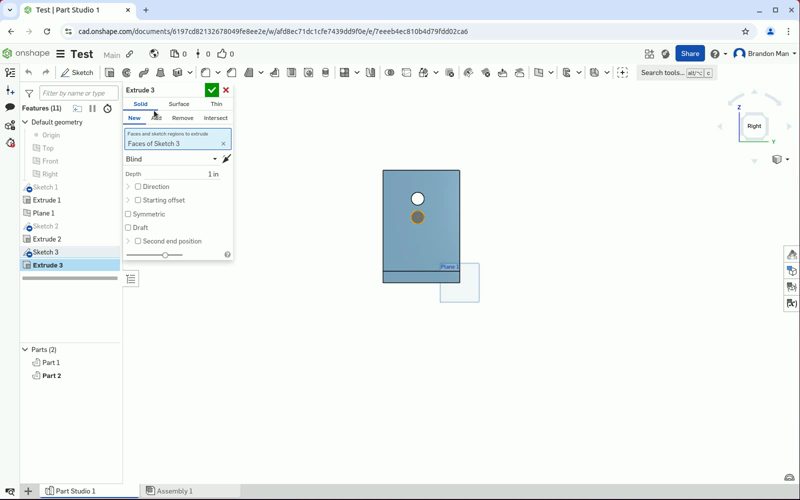
mouse_move(186, 120)
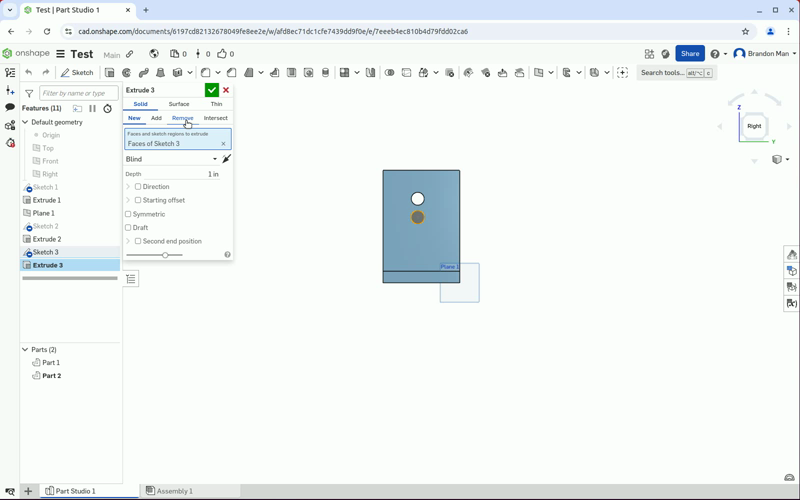
click(186, 120)
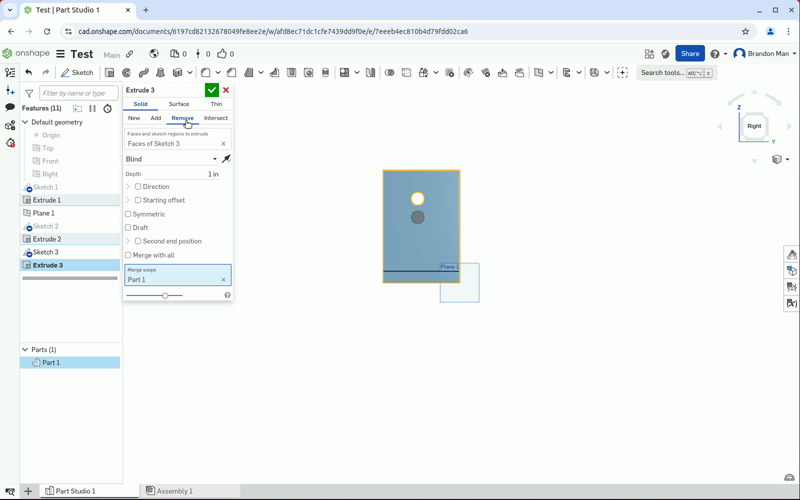
key(tab, 4)
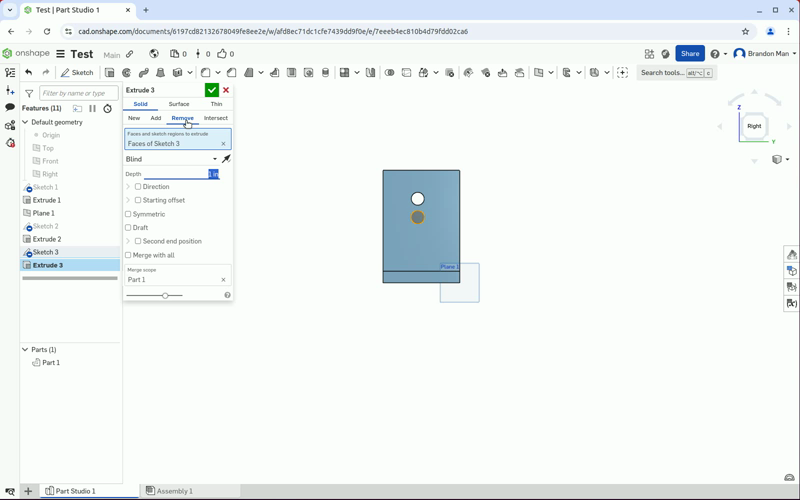
text(7.221)
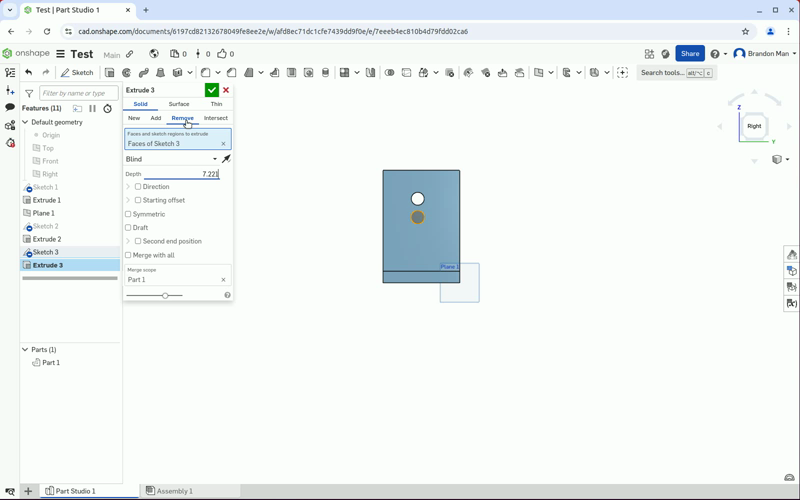
key(tab, 6)
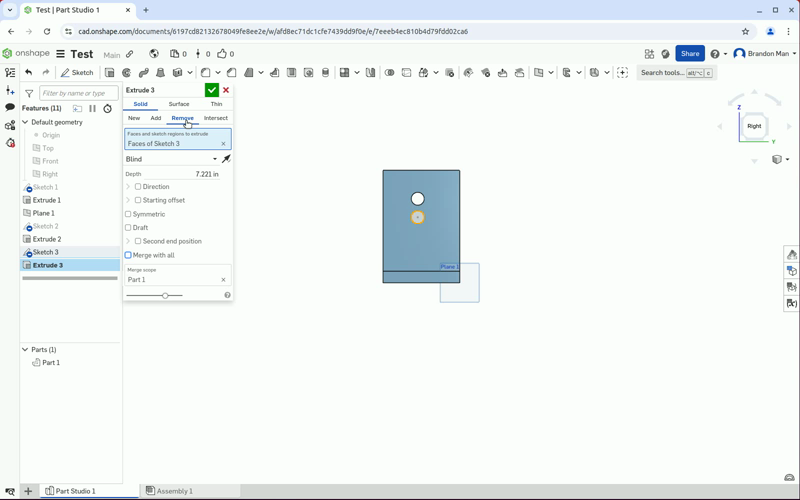
key(space)
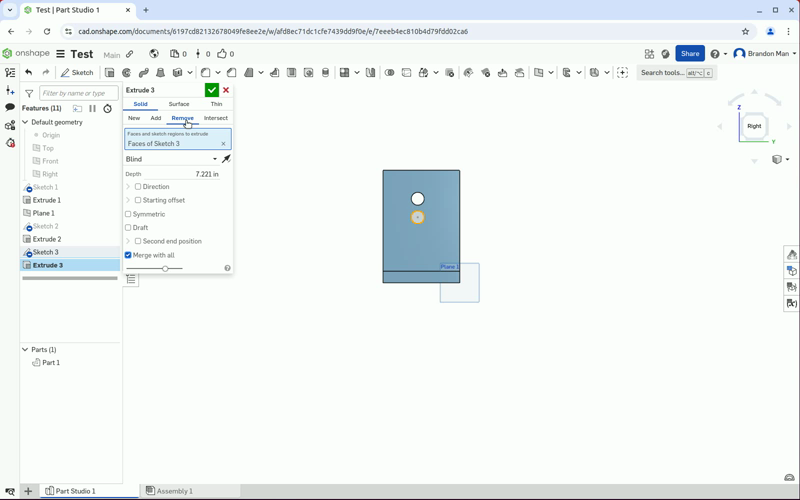
key(enter)
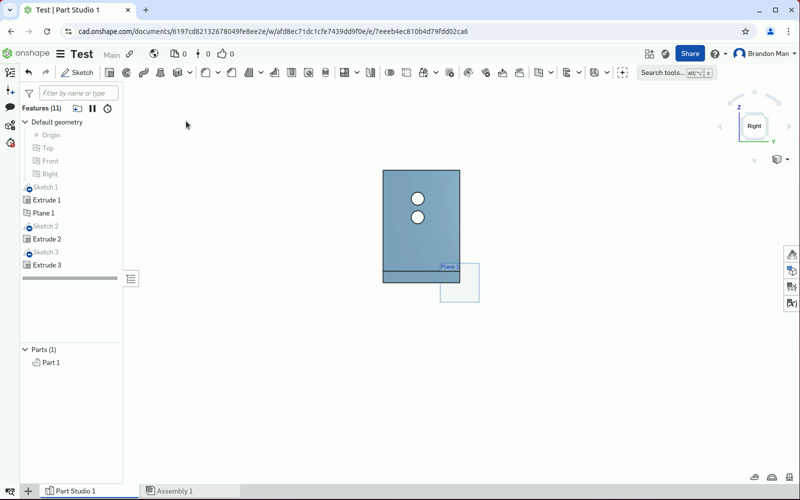
key(shift+h)
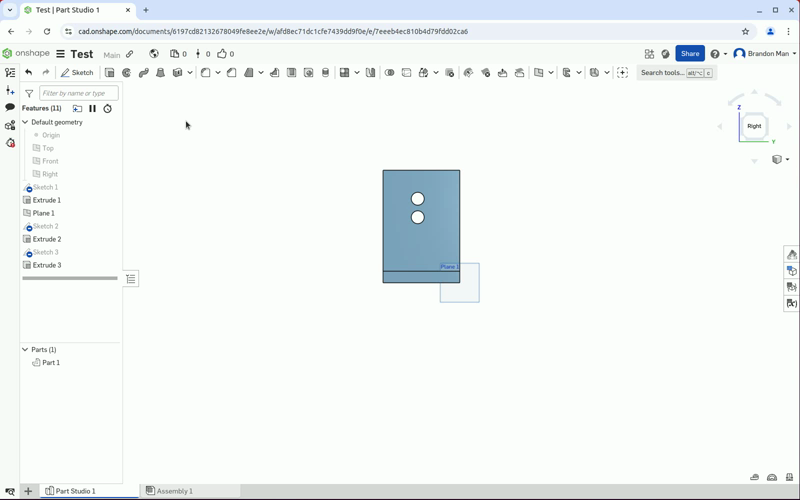
key(shift+h)
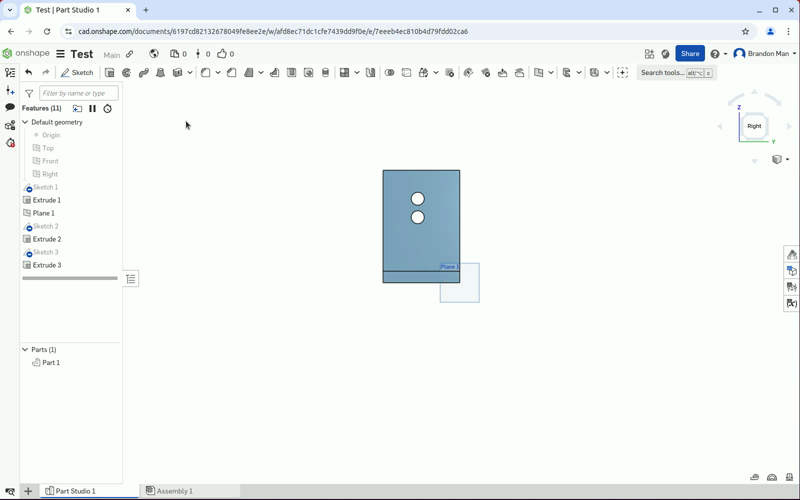
mouse_move(73, 189)
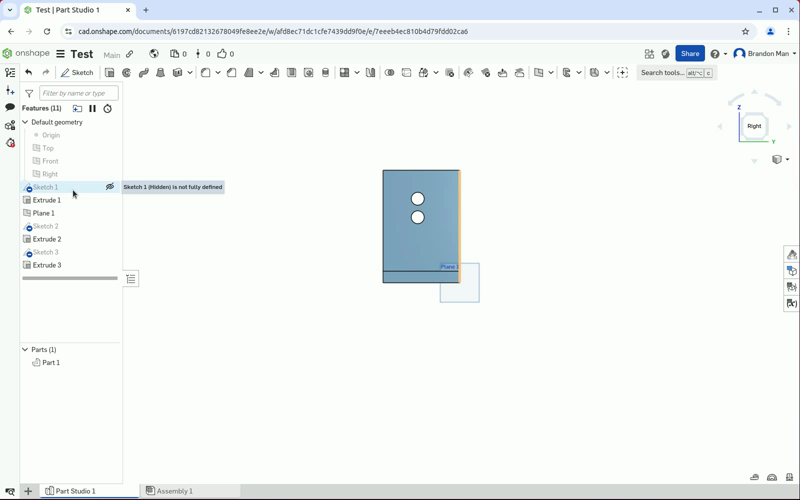
click(73, 189)
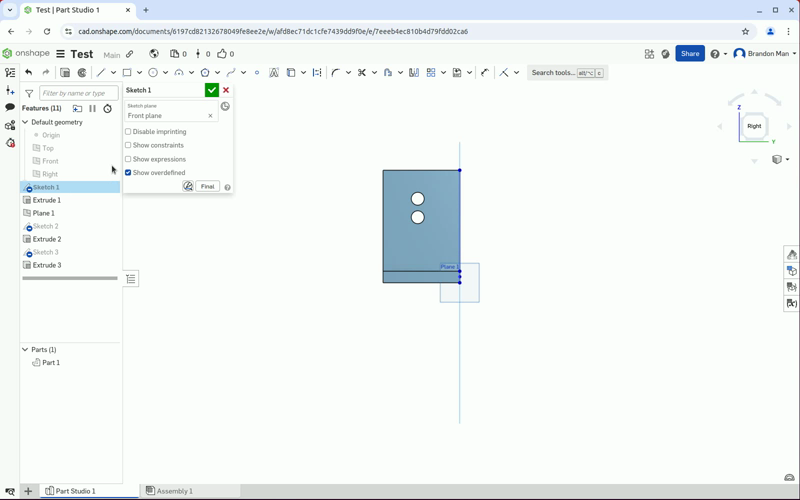
mouse_move(229, 92)
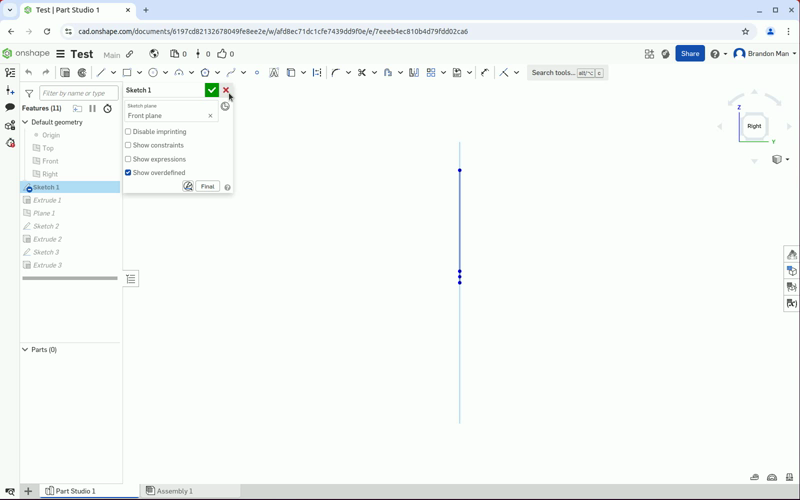
click(229, 92)
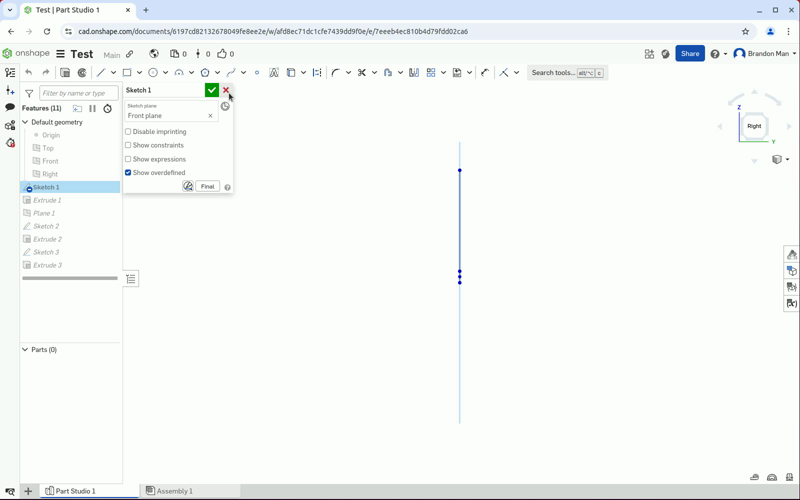
key(shift+s)
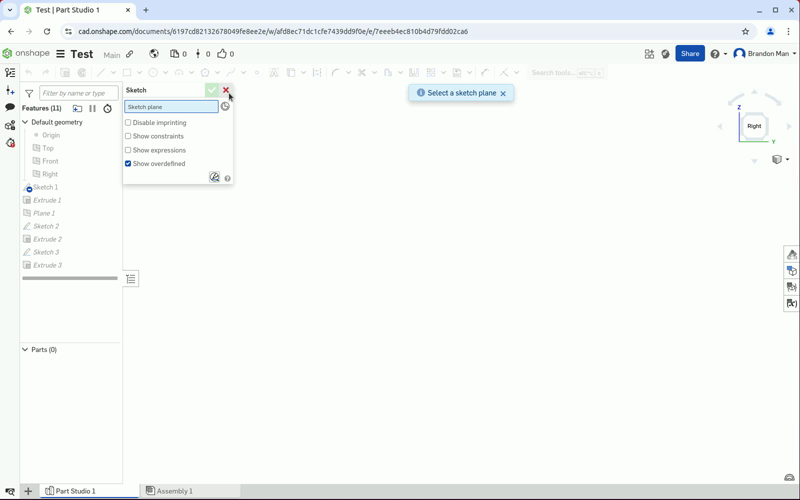
mouse_move(73, 215)
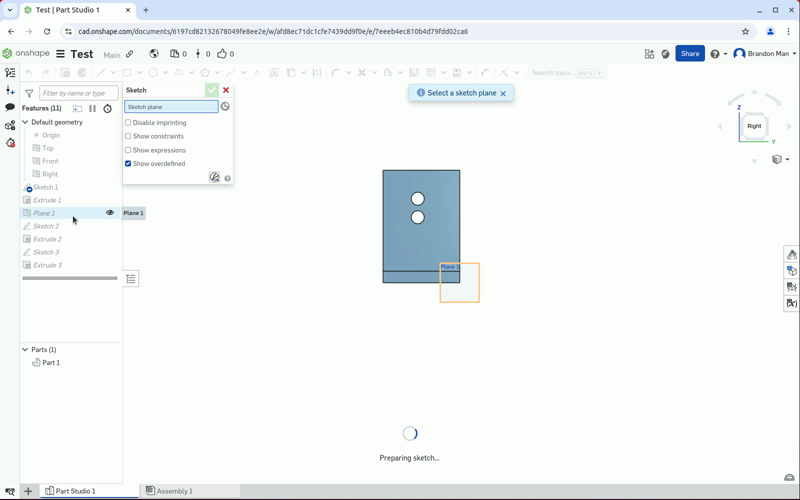
click(73, 215)
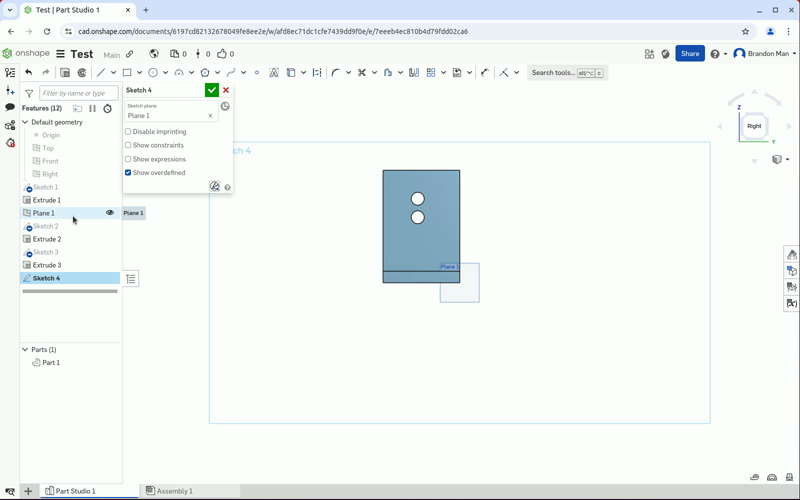
mouse_move(73, 352)
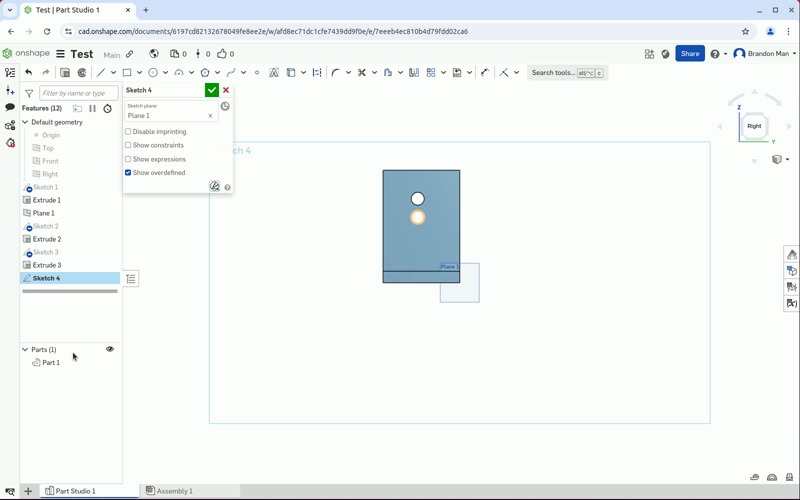
key(y)
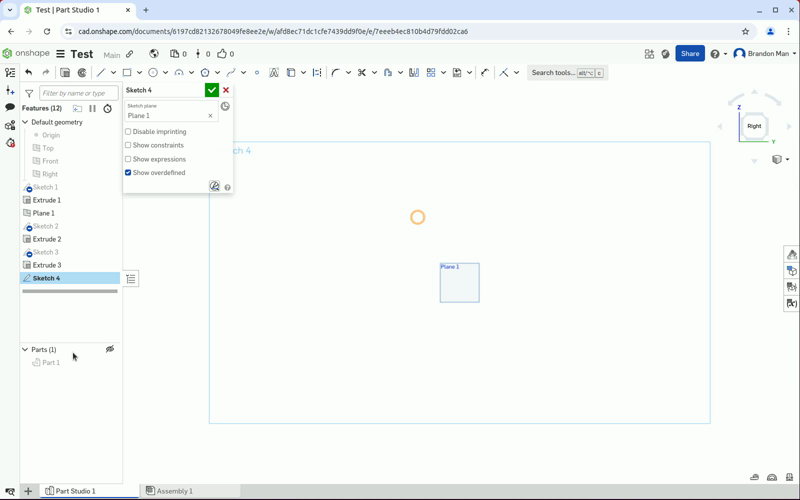
key(c)
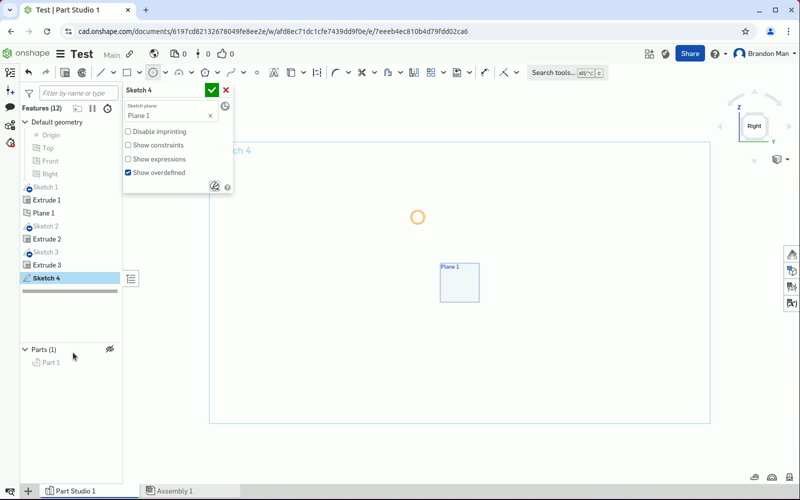
key_down(shift)
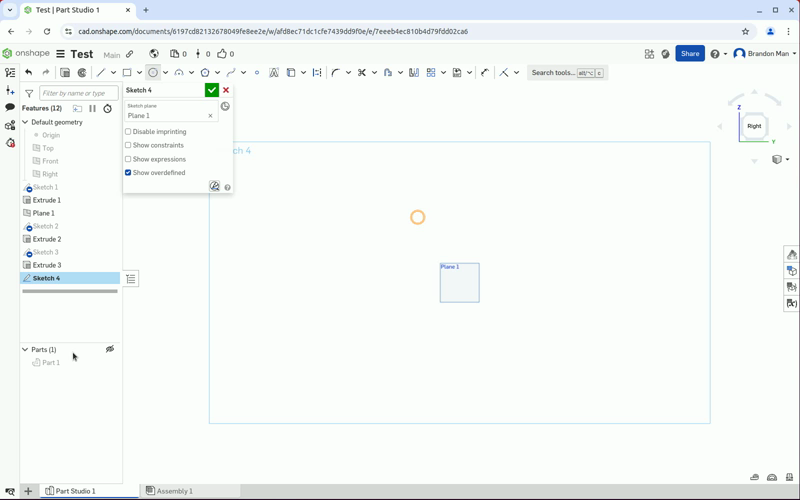
mouse_move(447, 217)
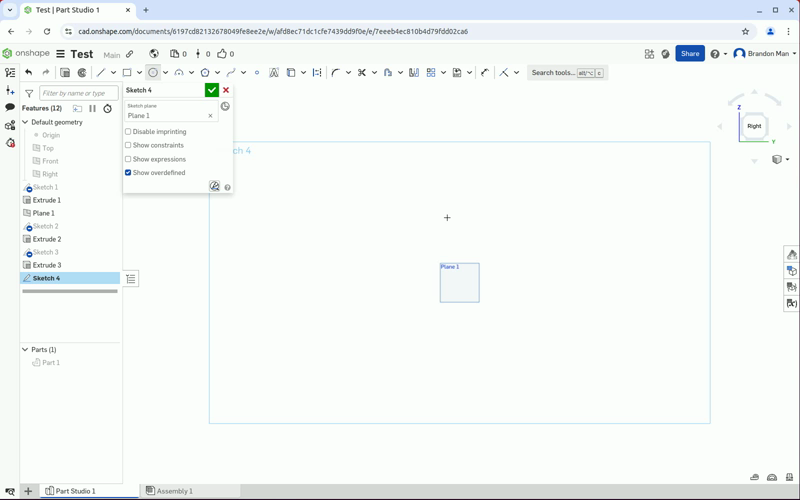
click(447, 217)
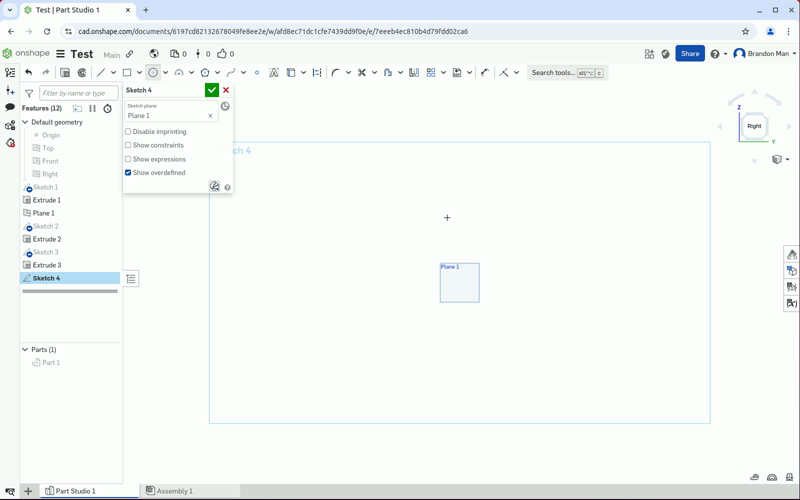
key_up(shift)
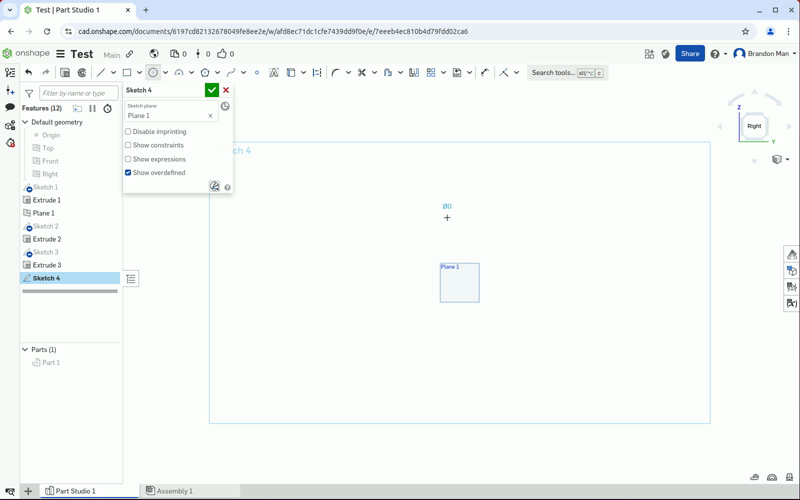
mouse_move(453, 217)
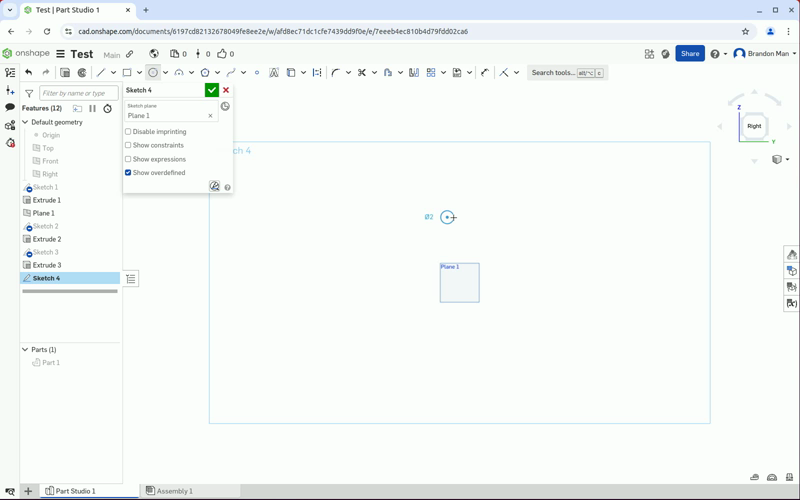
click(453, 217)
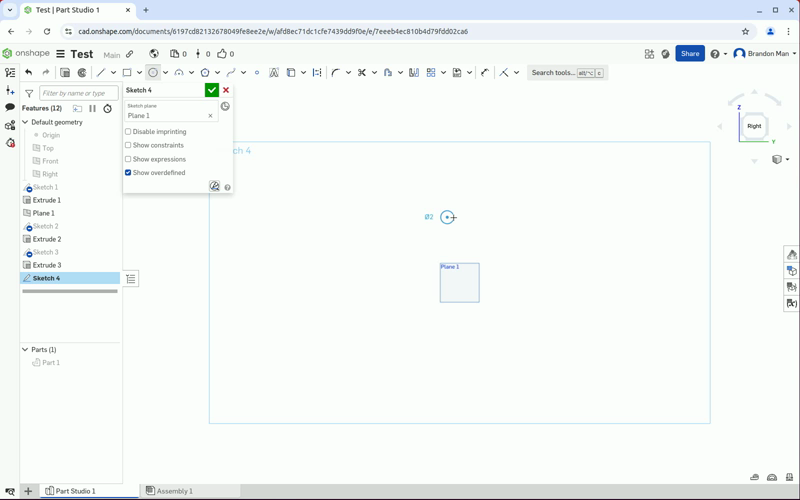
key(esc)
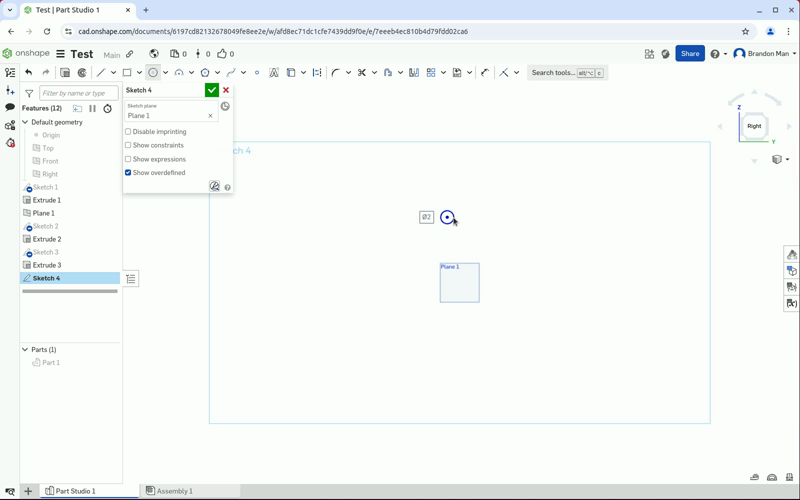
mouse_move(447, 213)
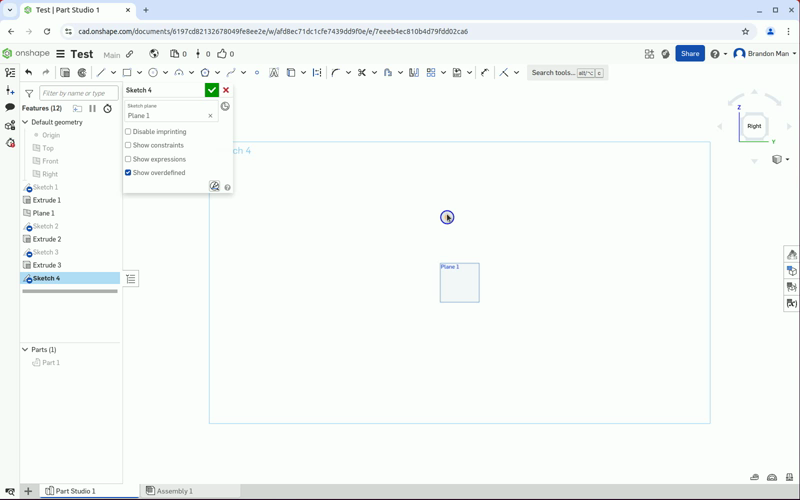
scroll(6)
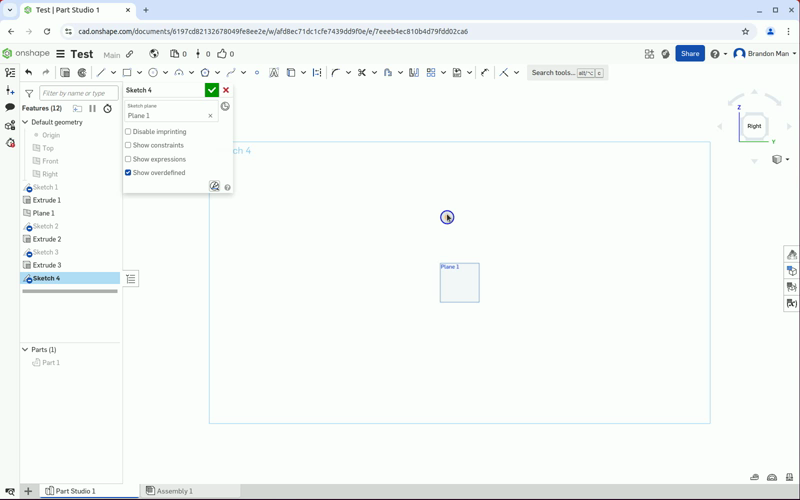
scroll(6)
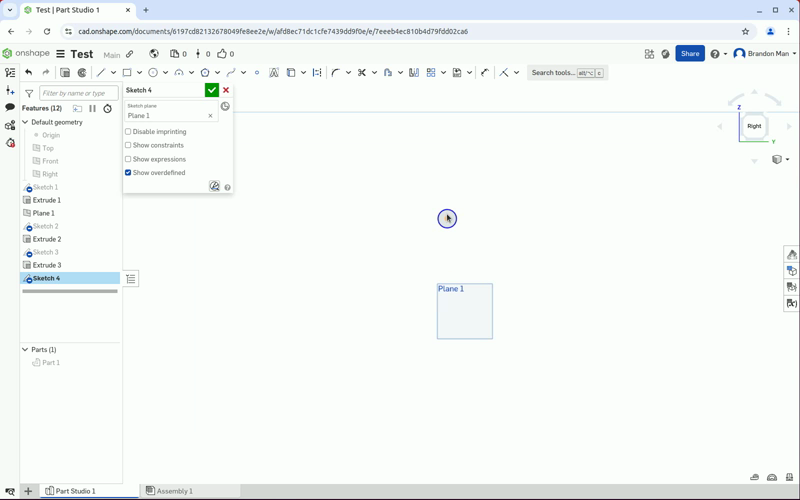
scroll(6)
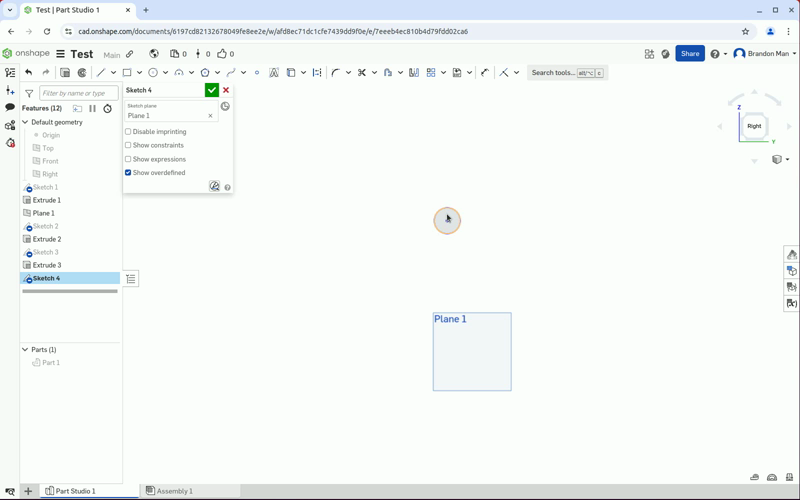
scroll(6)
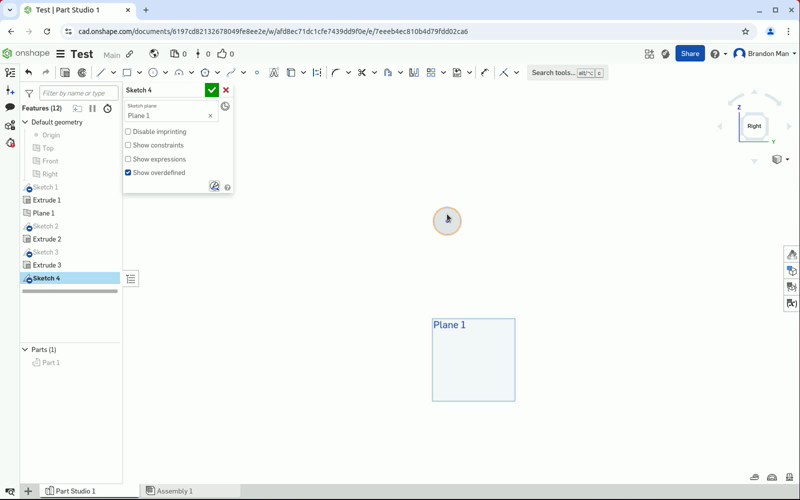
scroll(6)
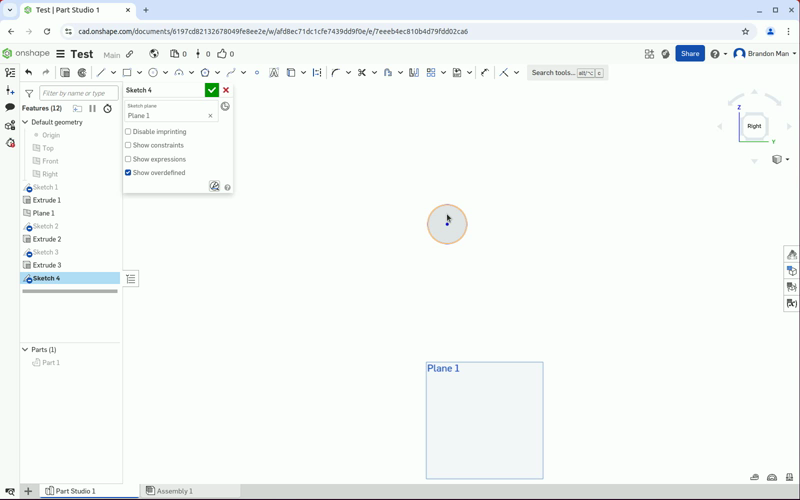
scroll(6)
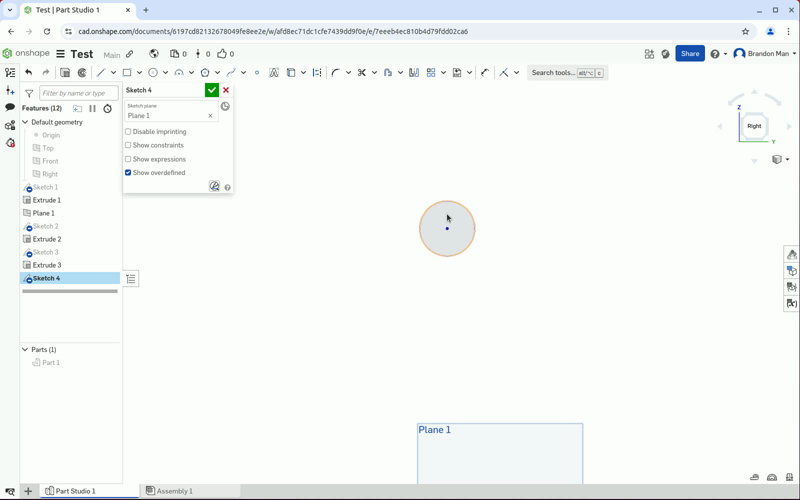
scroll(6)
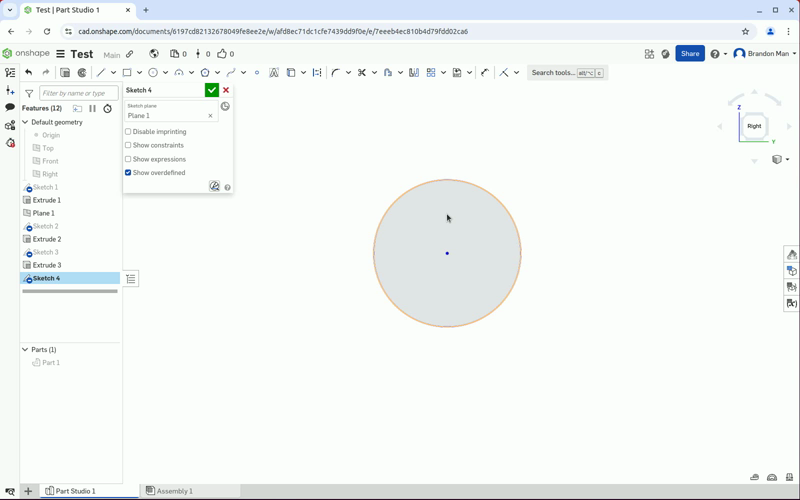
click(447, 213)
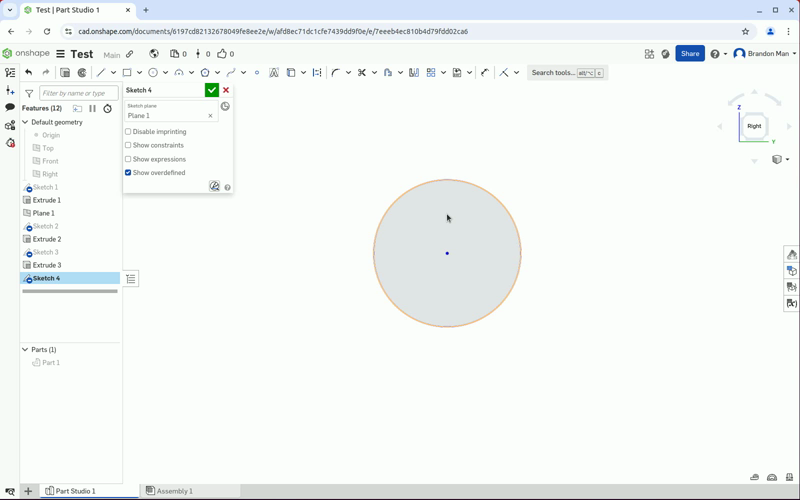
scroll(-6)
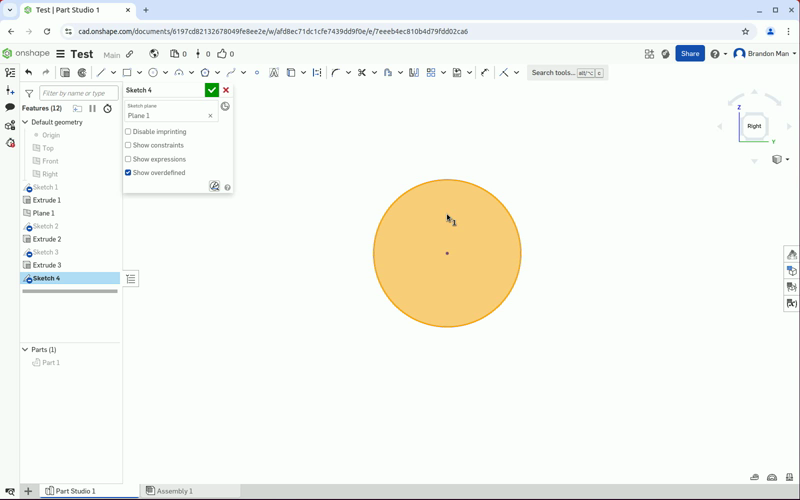
scroll(-6)
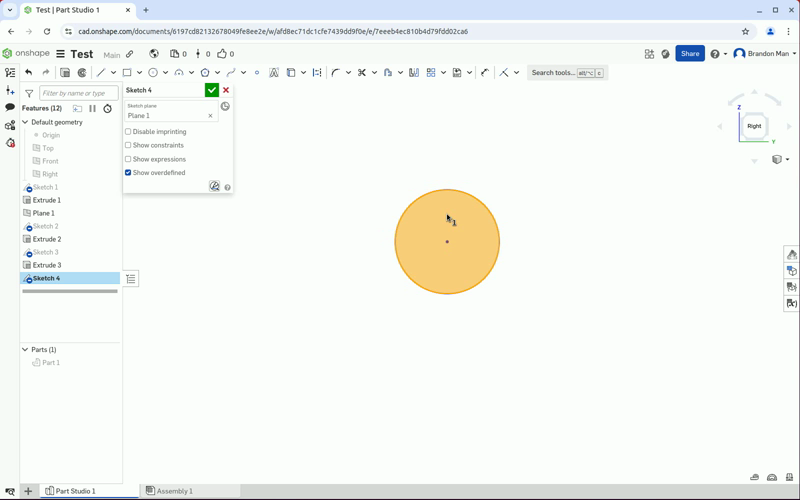
scroll(-6)
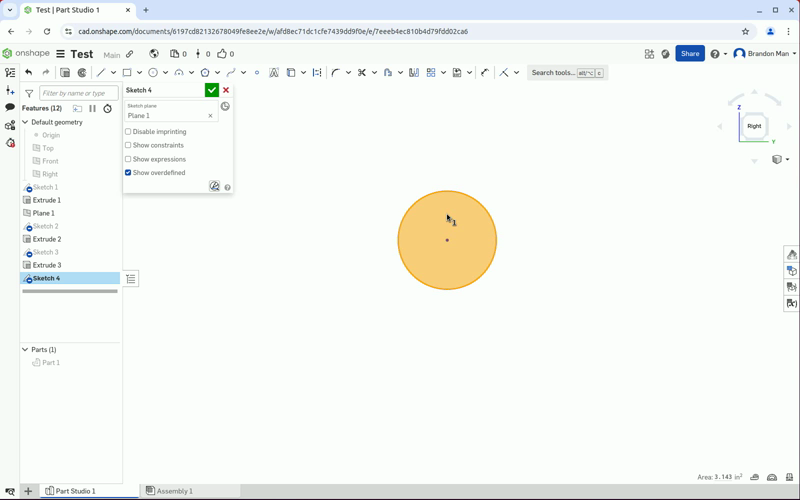
scroll(-6)
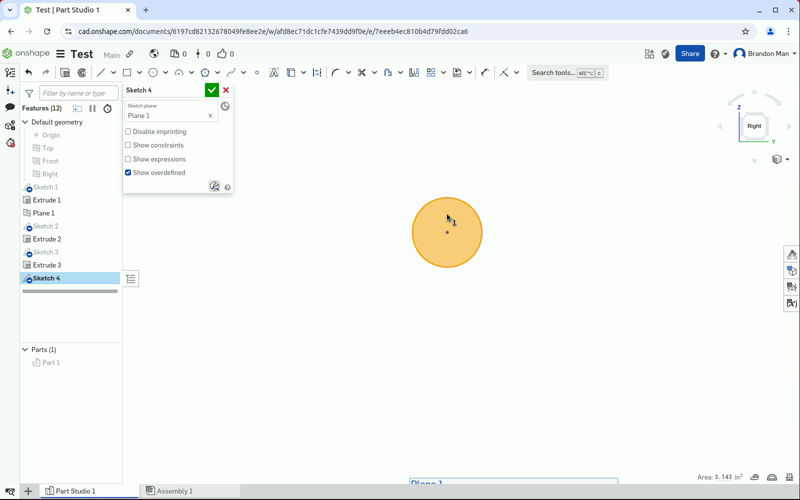
scroll(-6)
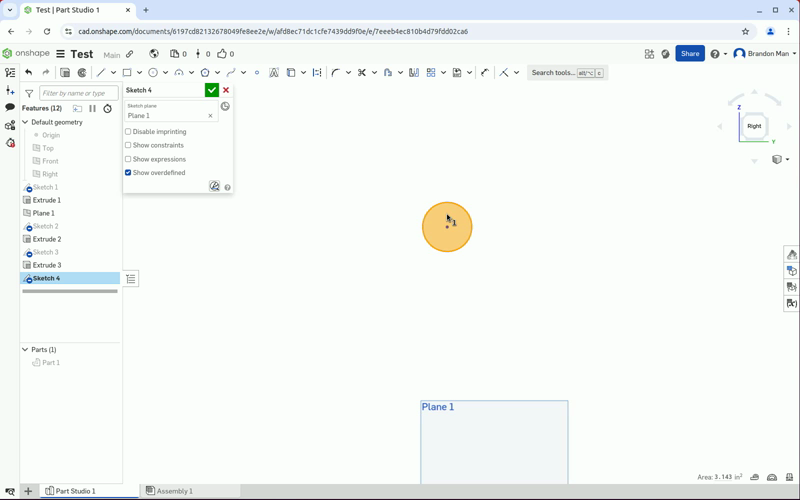
scroll(-6)
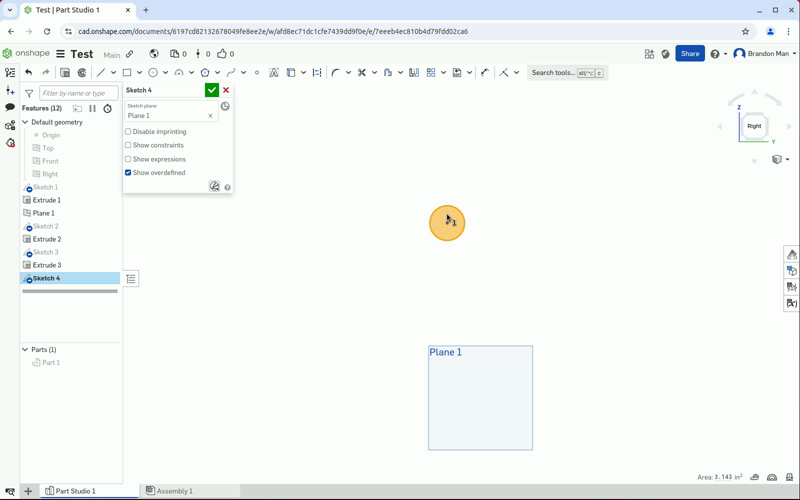
scroll(-6)
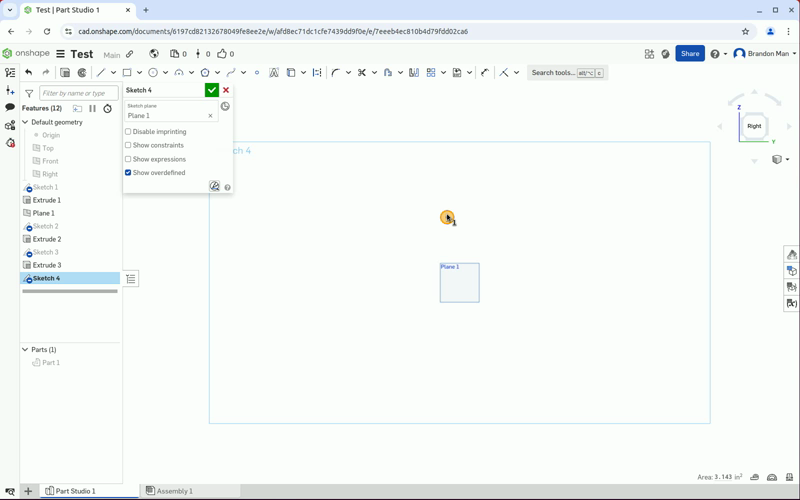
mouse_move(73, 352)
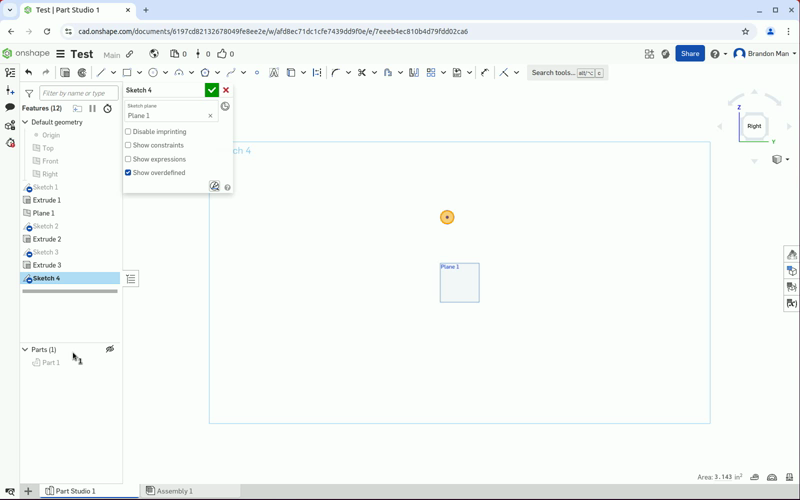
key(shift+y)
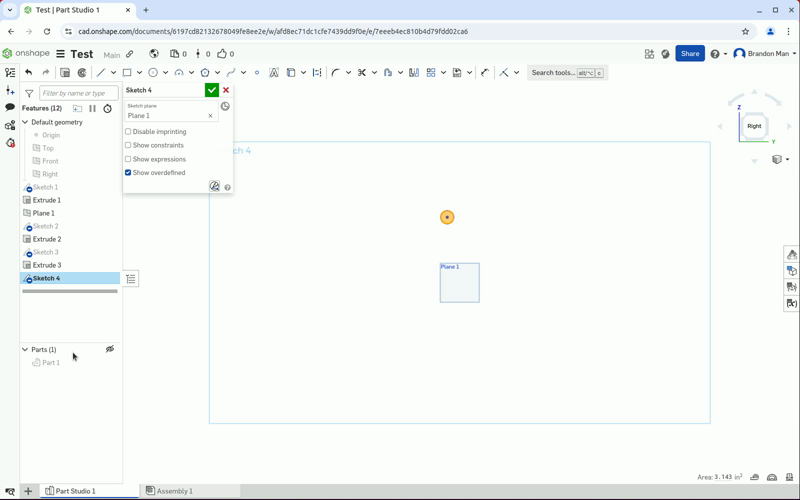
key(shift+e)
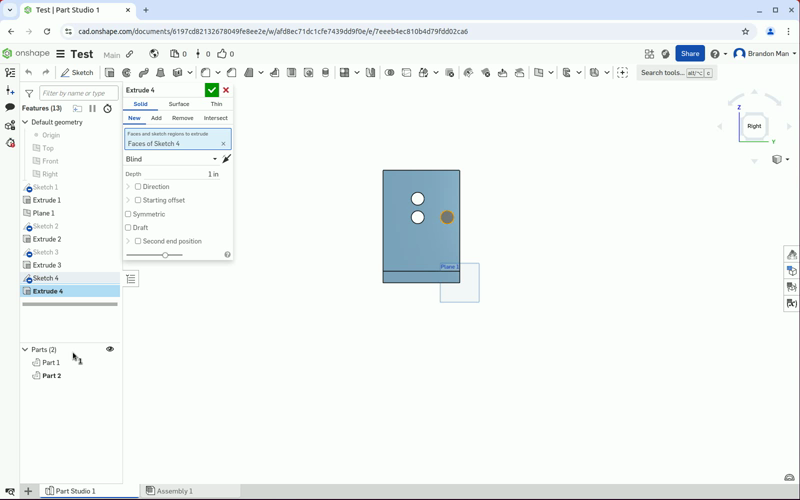
mouse_move(143, 106)
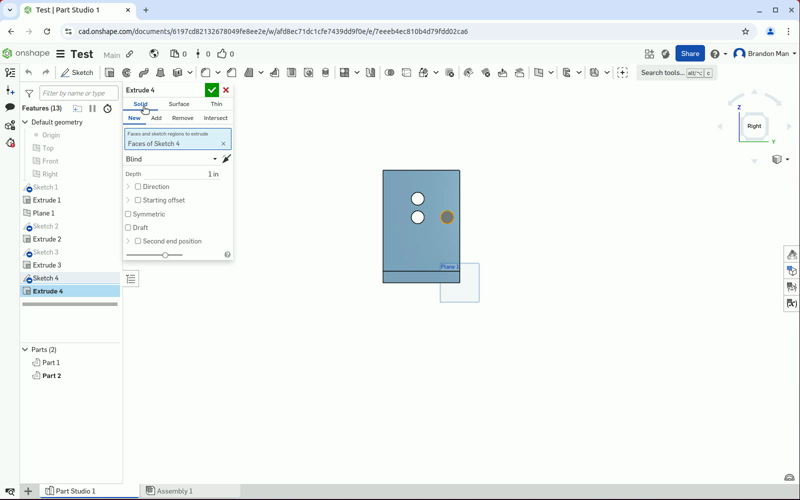
click(143, 106)
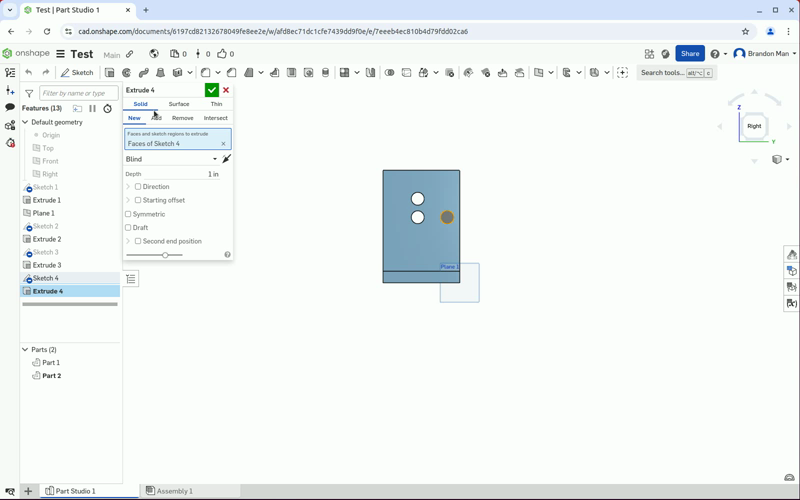
mouse_move(186, 120)
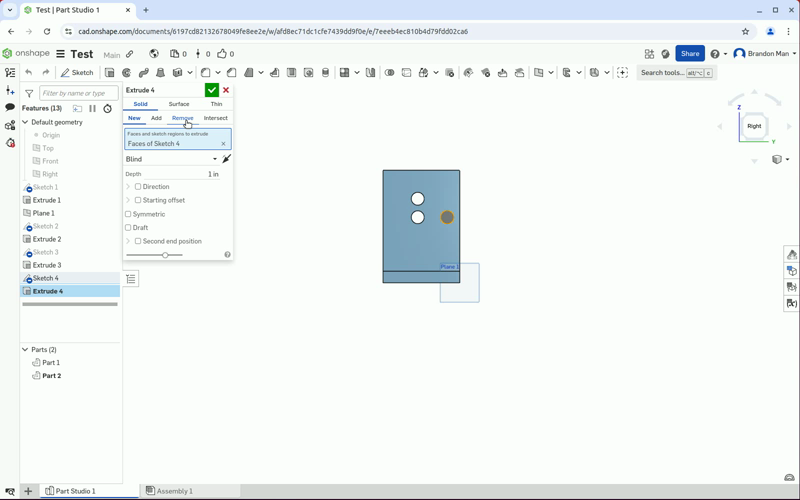
click(186, 120)
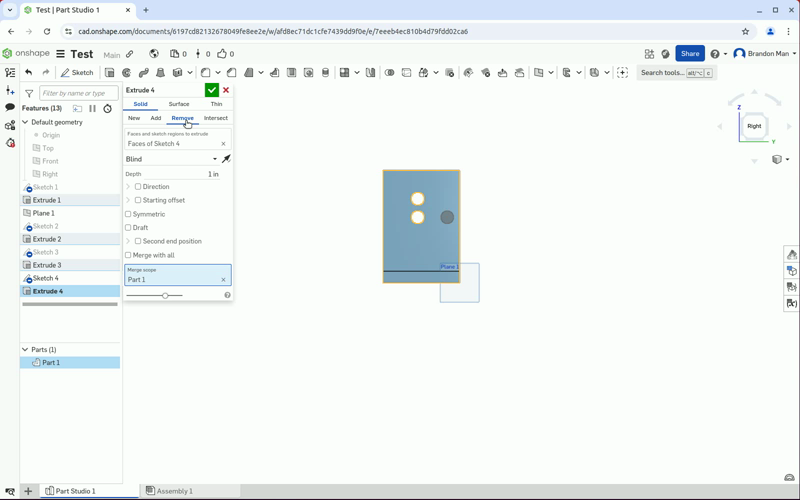
key(tab, 4)
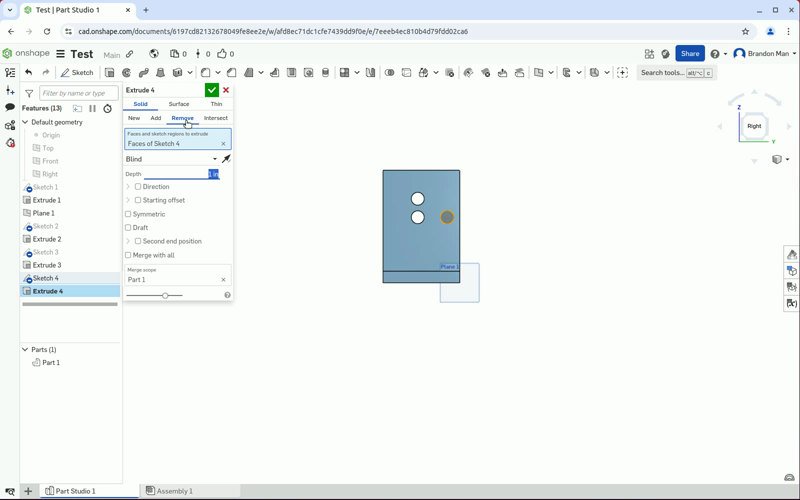
text(7.221)
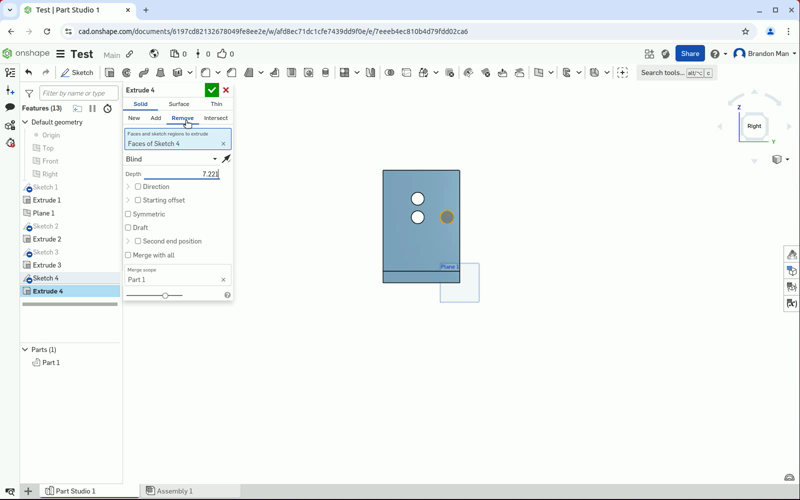
key(tab, 6)
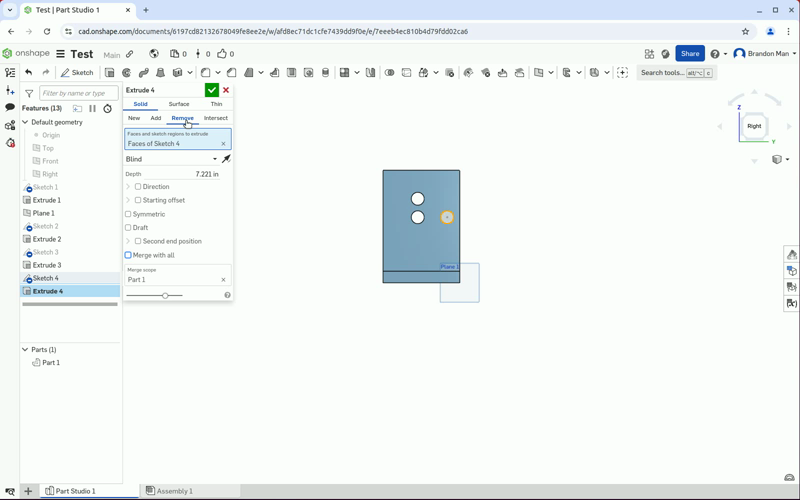
key(space)
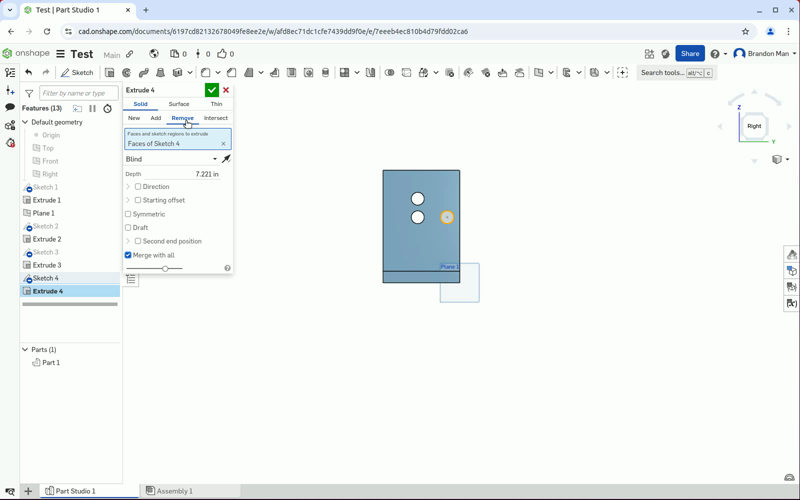
key(enter)
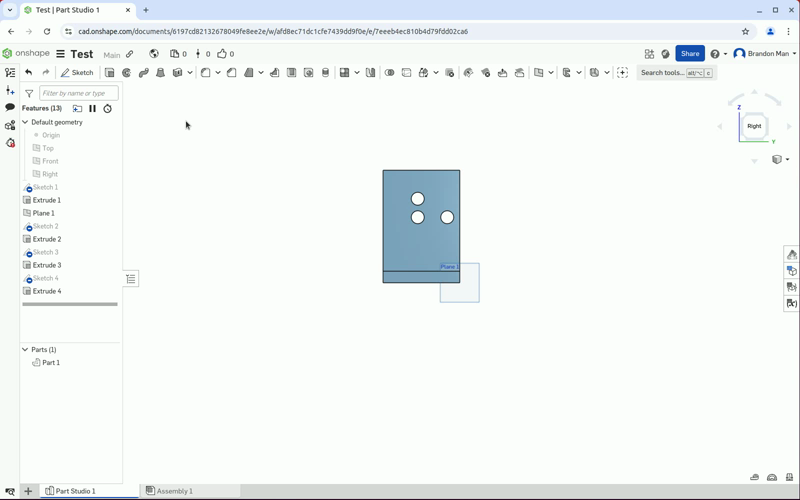
key(shift+h)
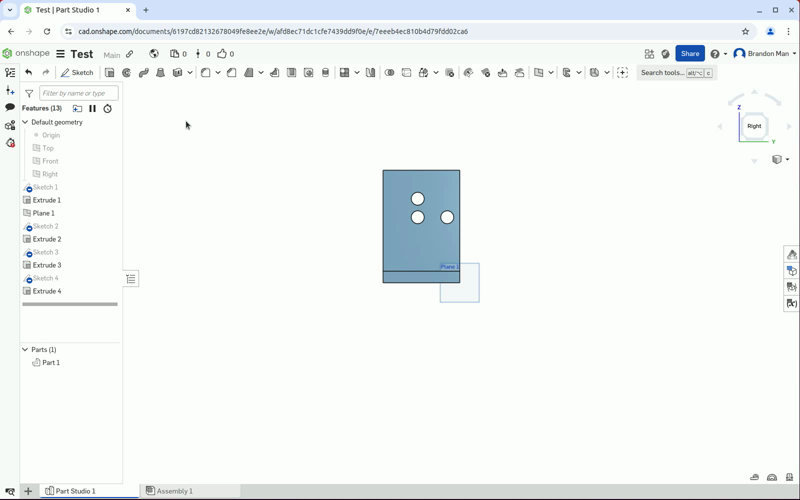
key(shift+h)
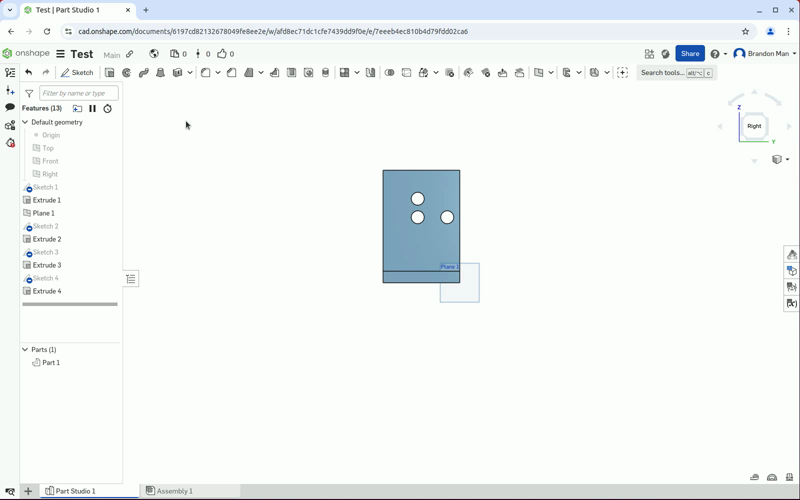
mouse_move(73, 189)
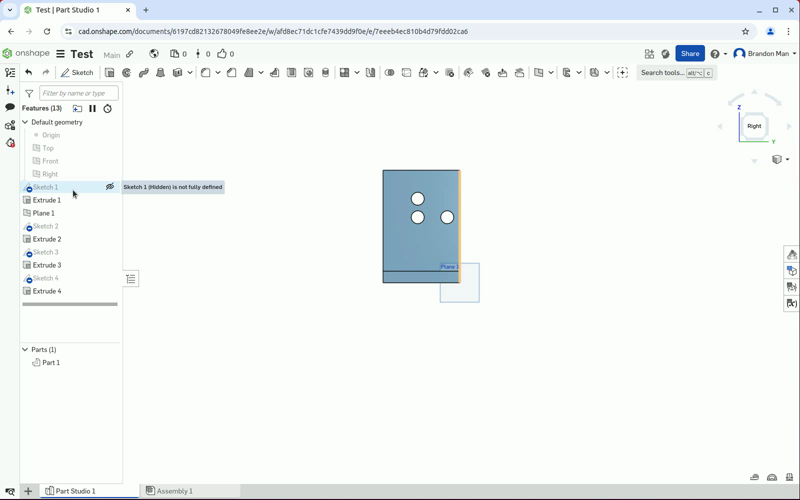
click(73, 189)
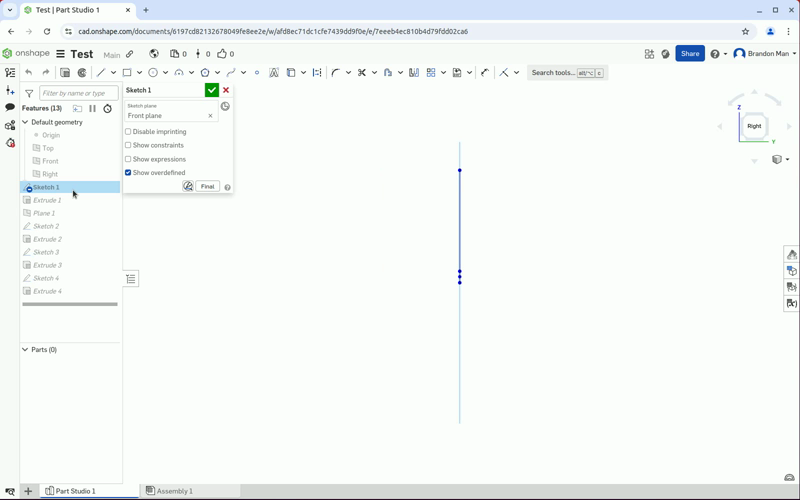
mouse_move(229, 92)
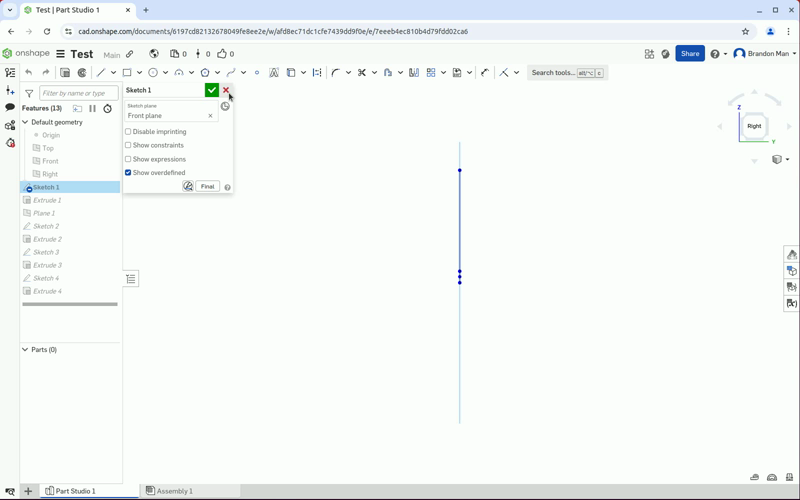
click(229, 92)
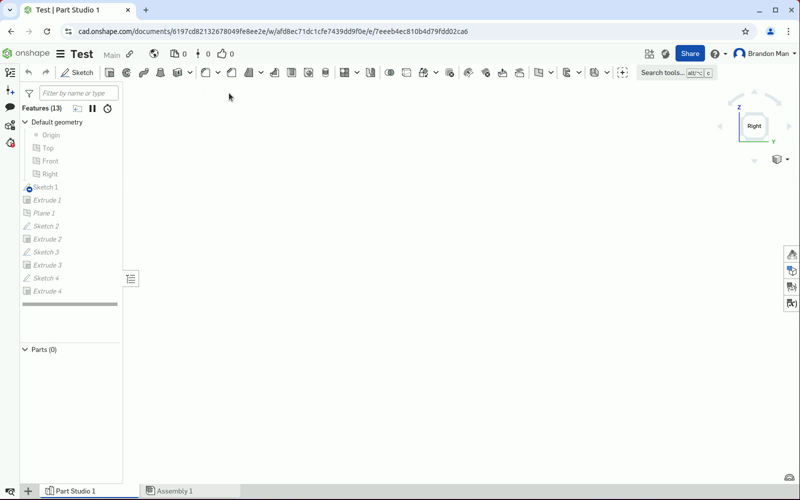
key(shift+s)
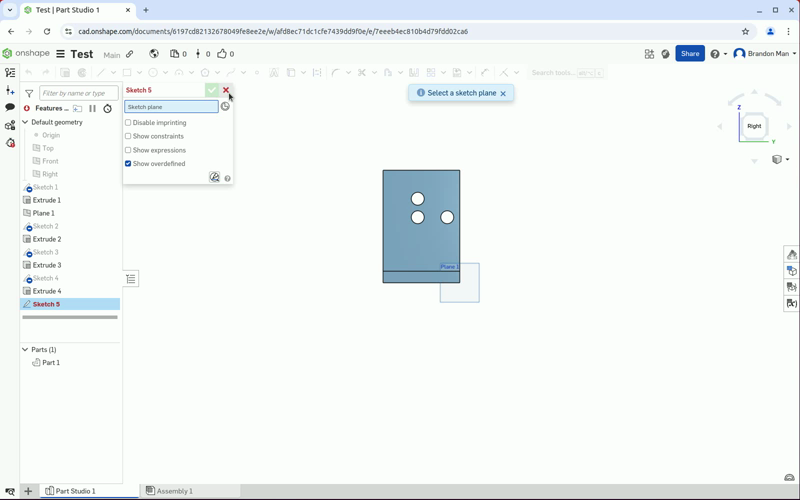
mouse_move(73, 215)
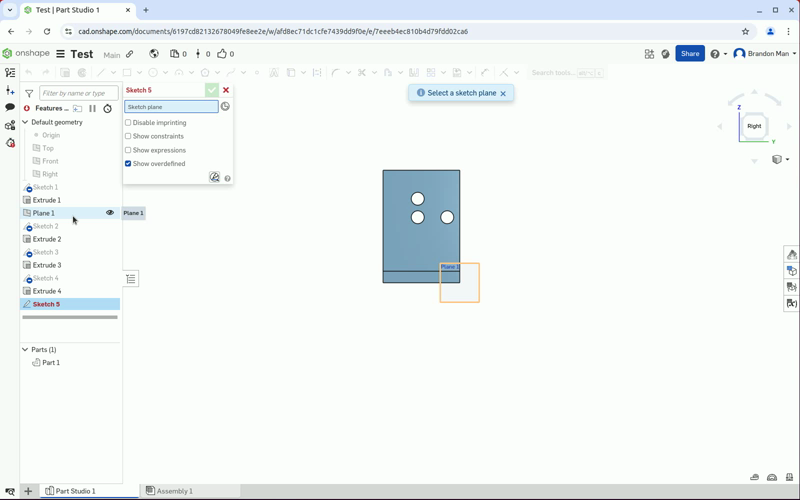
click(73, 215)
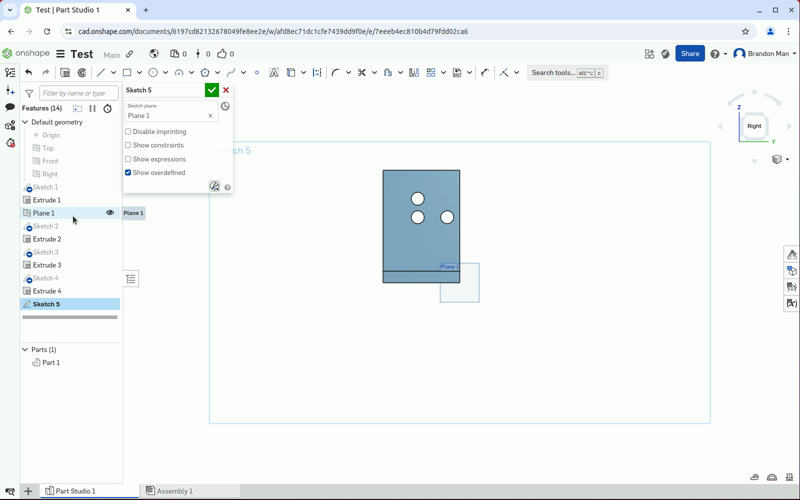
mouse_move(73, 352)
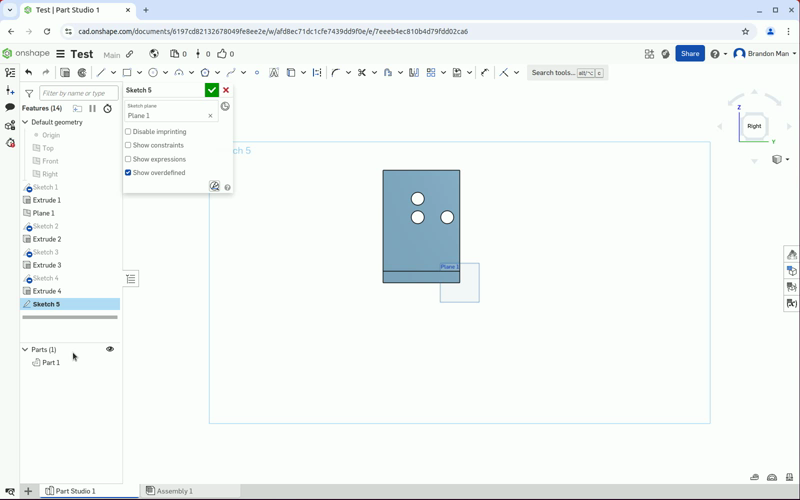
key(y)
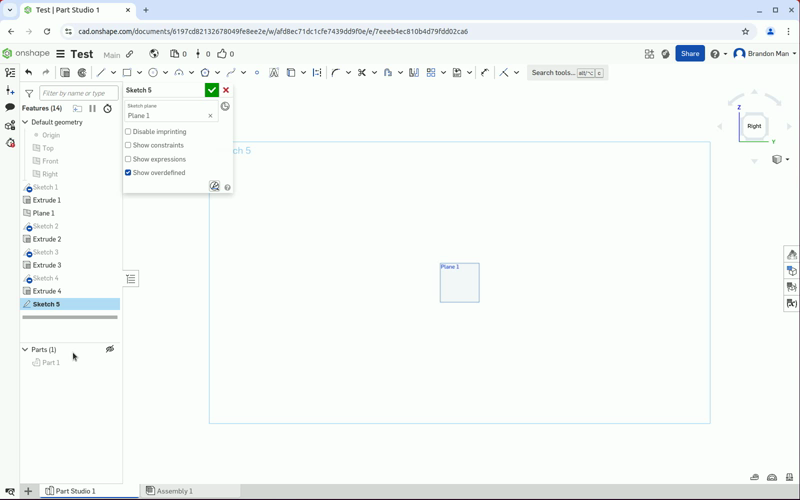
key(c)
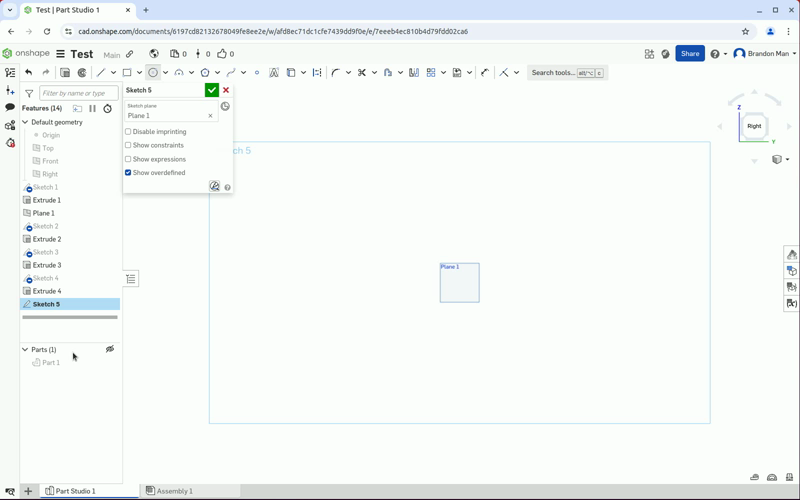
key_down(shift)
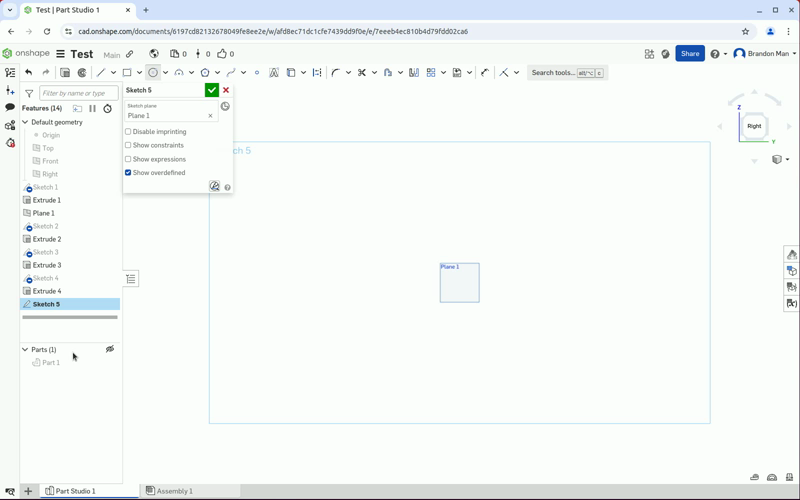
mouse_move(447, 198)
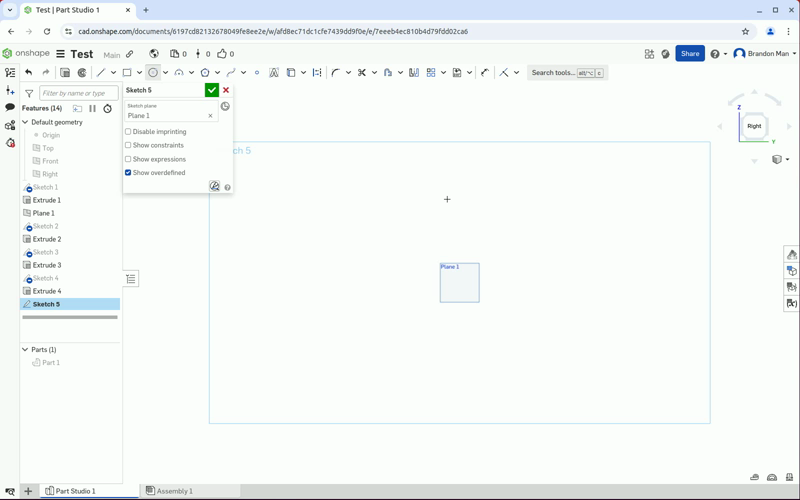
click(447, 198)
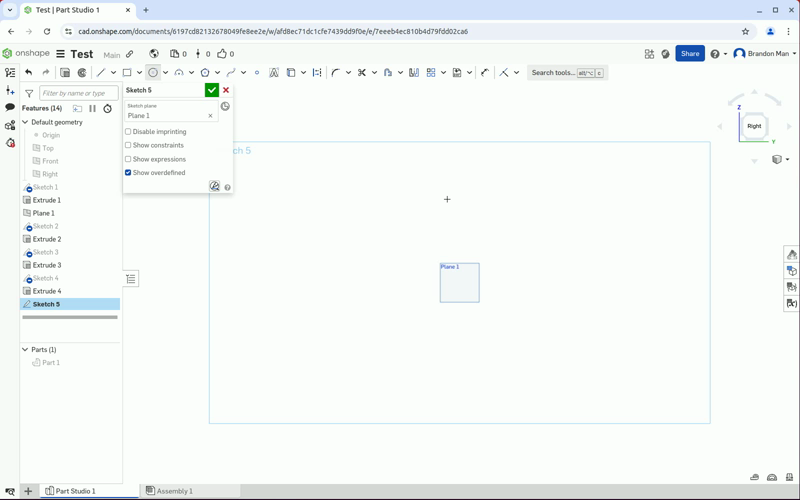
key_up(shift)
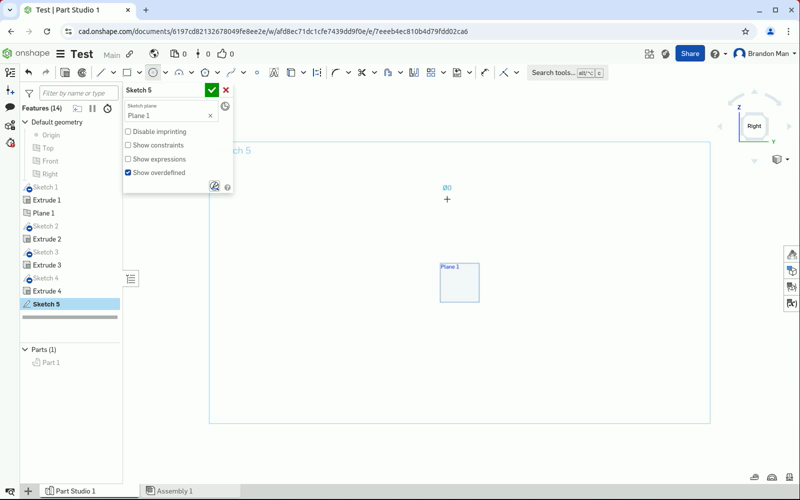
mouse_move(453, 198)
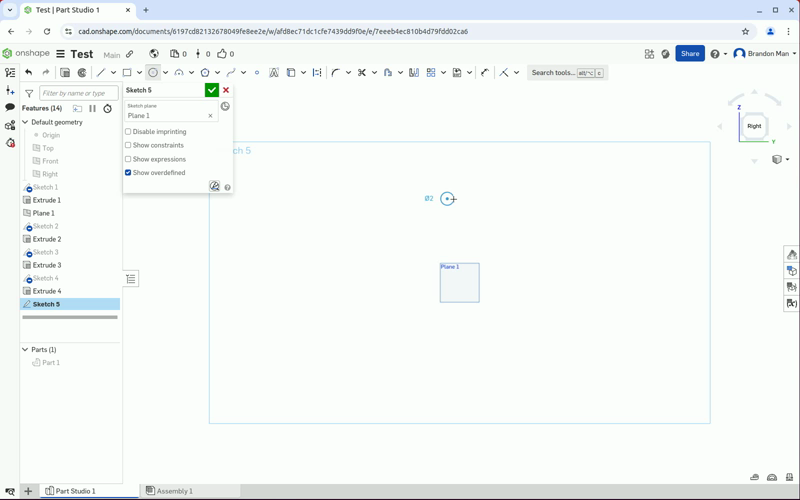
click(453, 198)
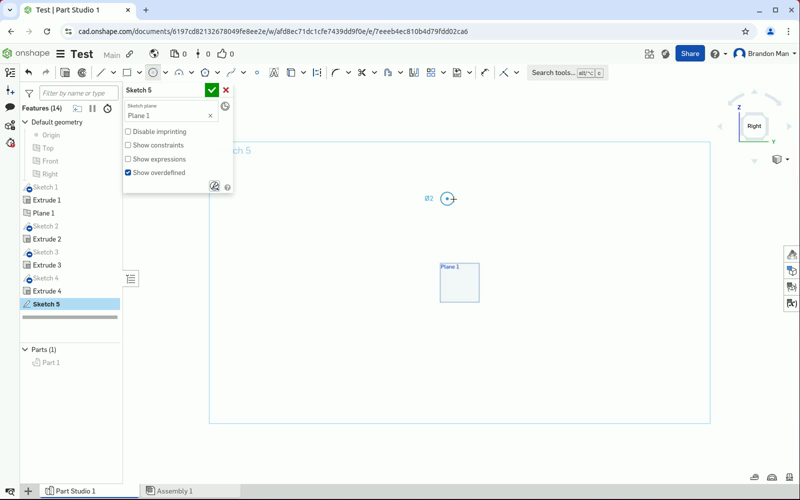
key(esc)
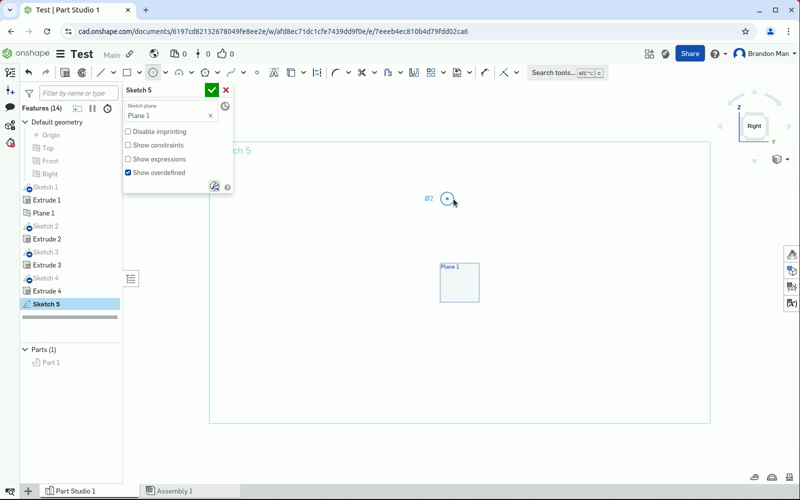
mouse_move(444, 193)
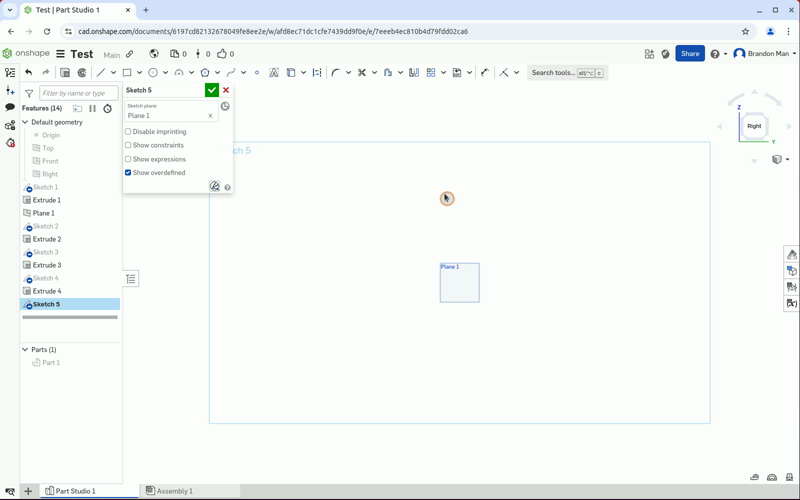
scroll(6)
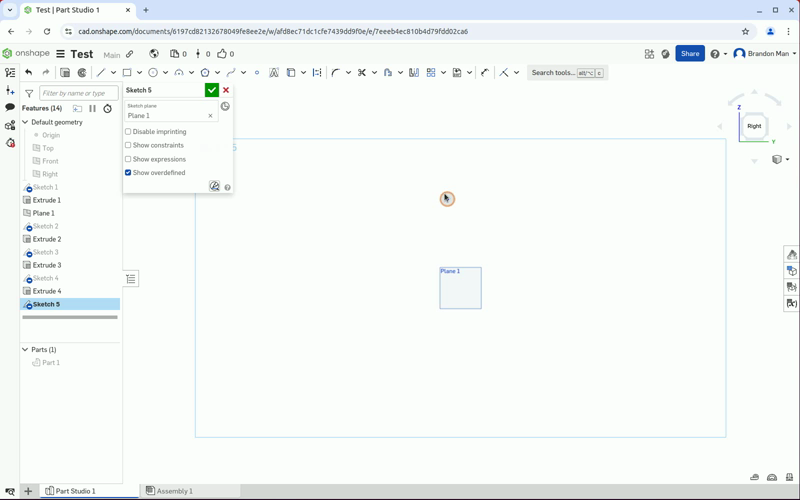
scroll(6)
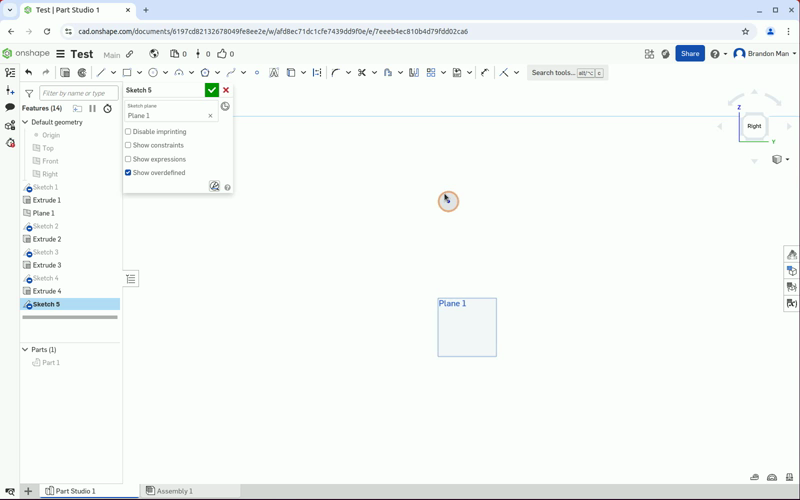
scroll(6)
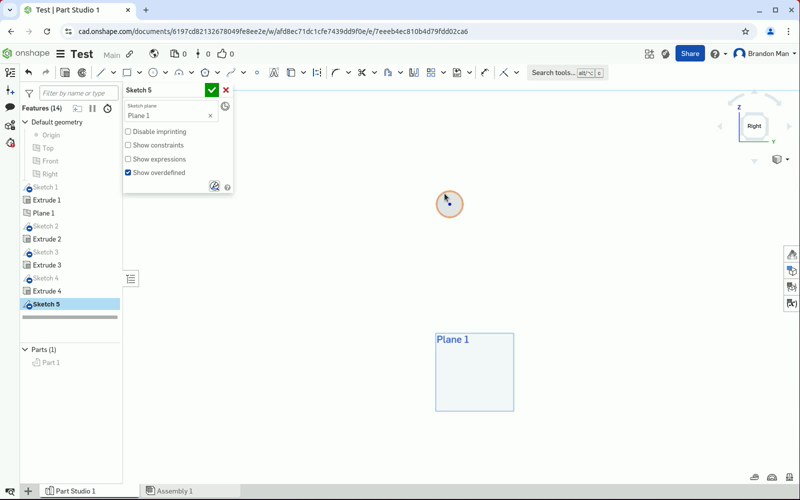
scroll(6)
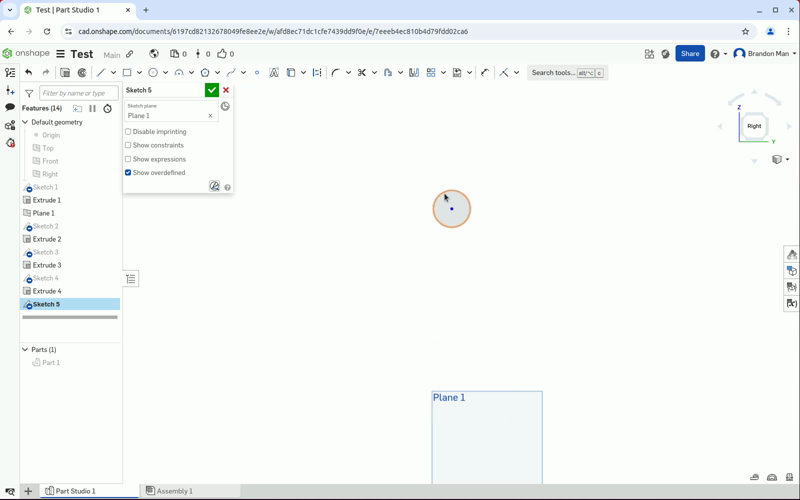
scroll(6)
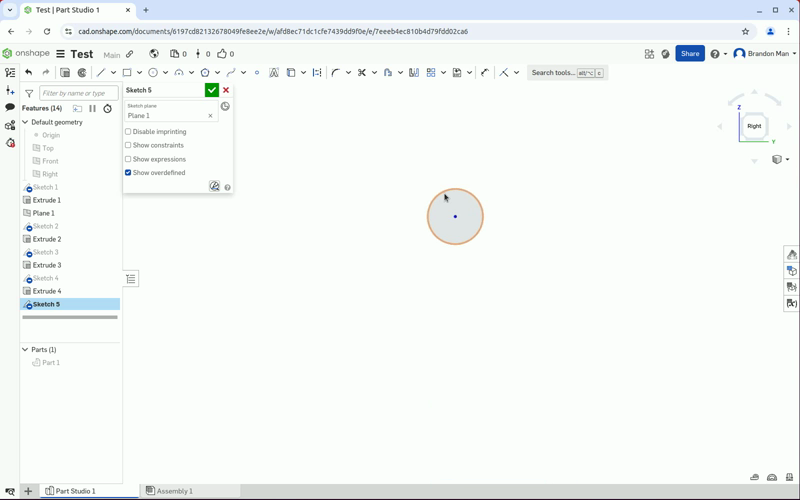
scroll(6)
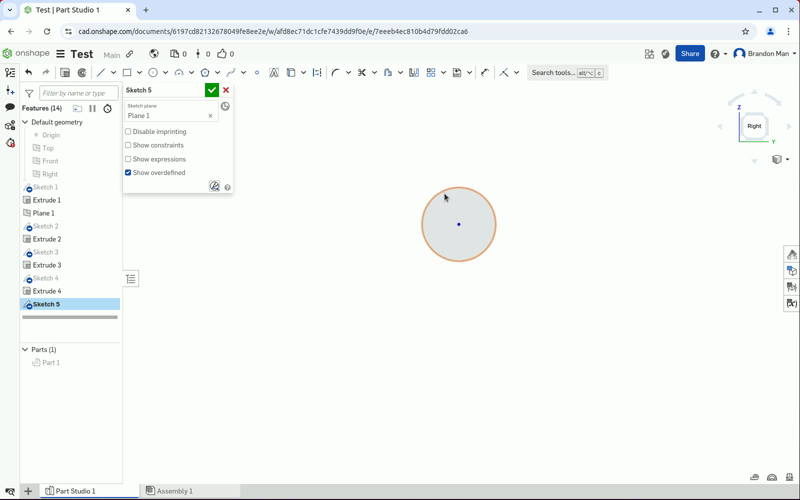
scroll(6)
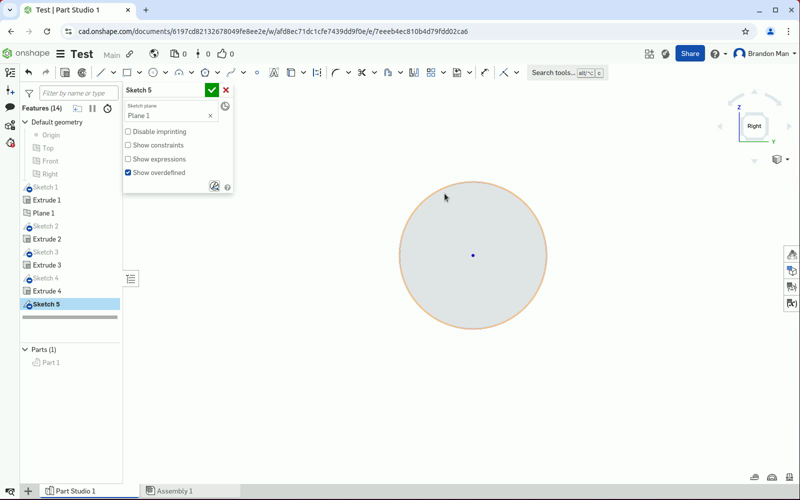
click(444, 193)
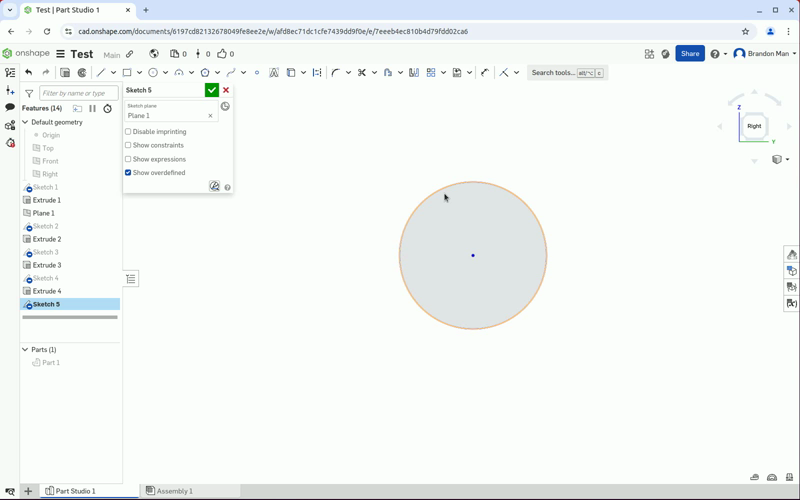
scroll(-6)
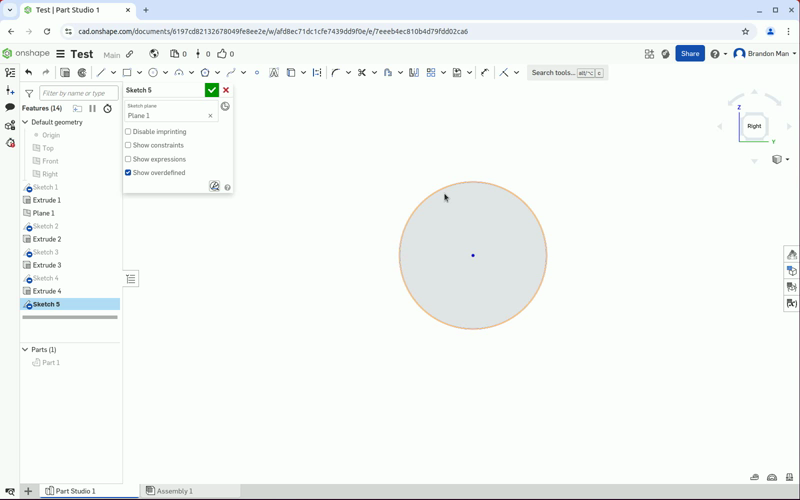
scroll(-6)
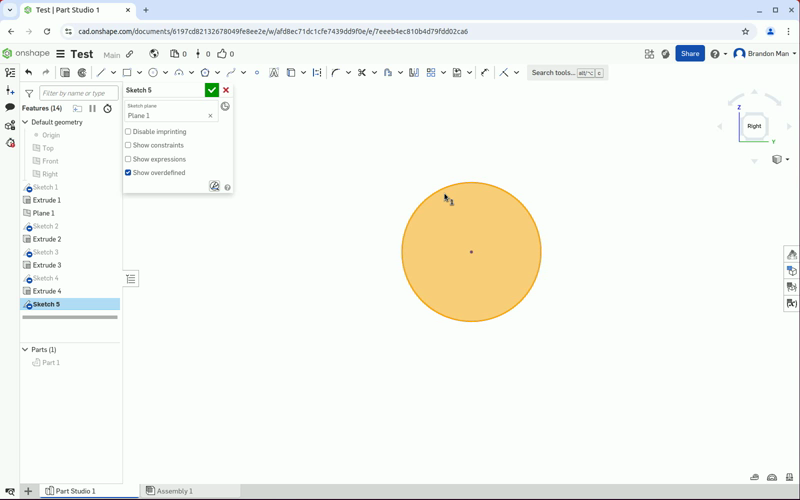
scroll(-6)
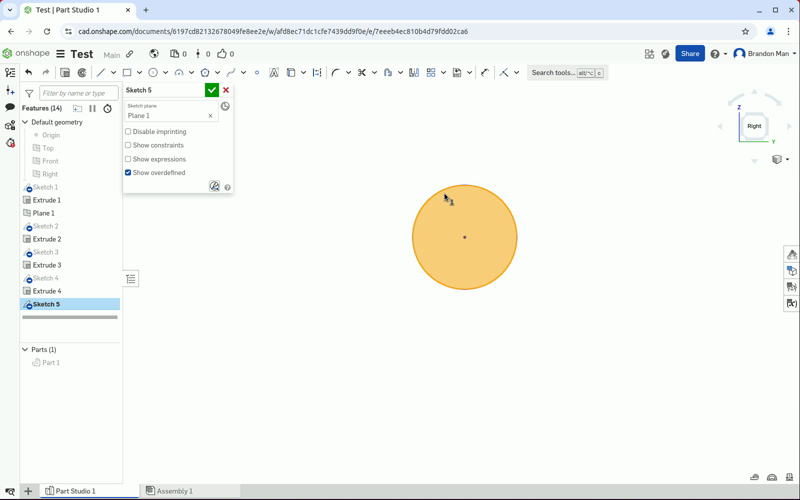
scroll(-6)
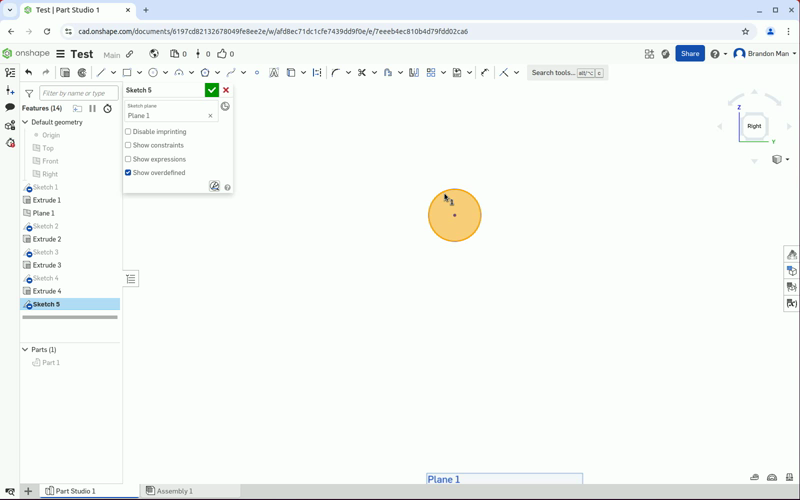
scroll(-6)
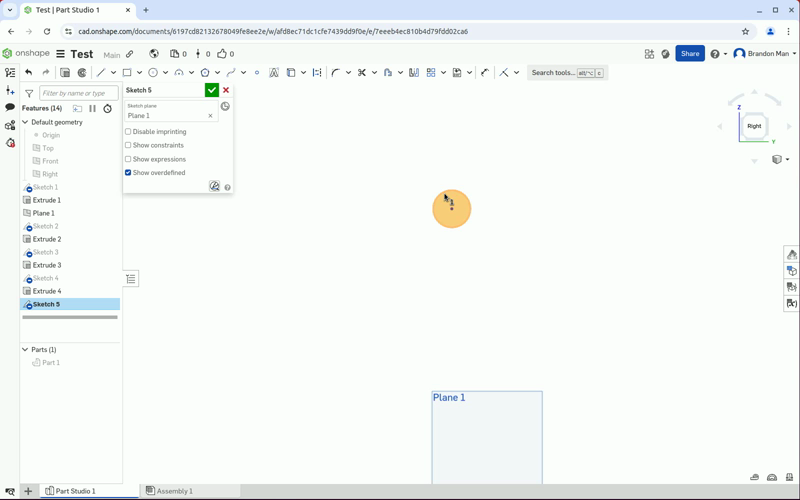
scroll(-6)
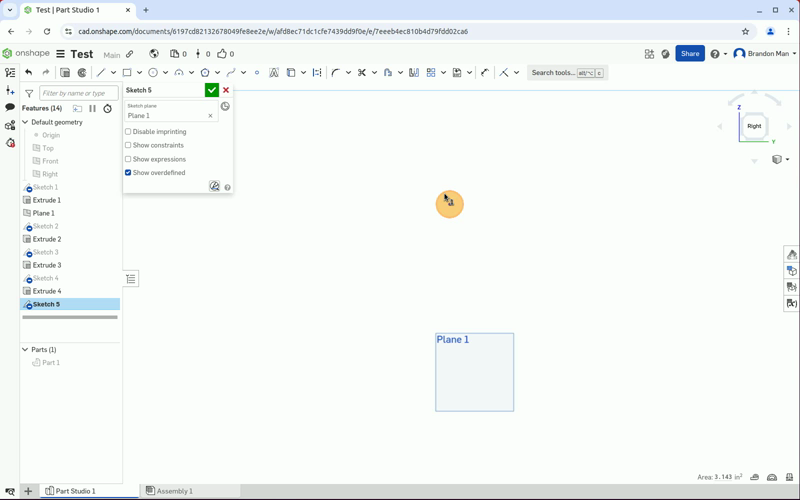
scroll(-6)
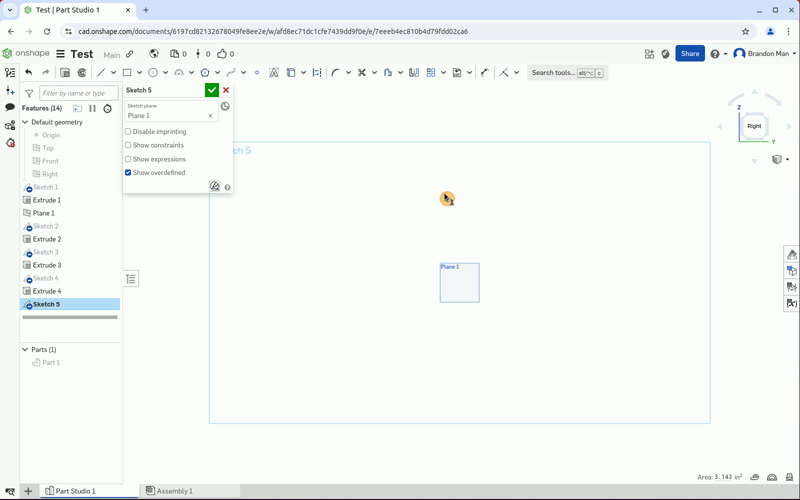
mouse_move(73, 352)
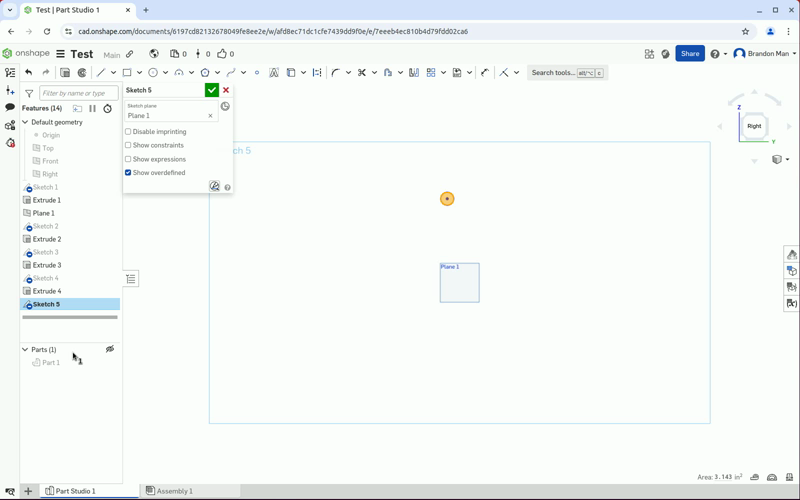
key(shift+y)
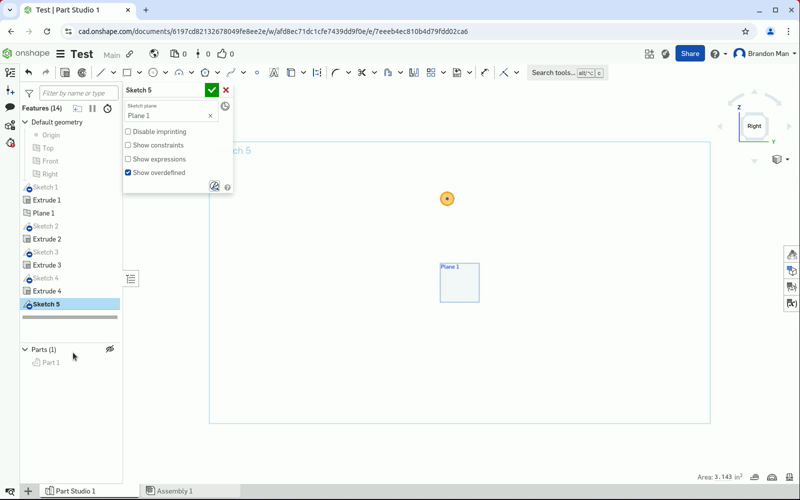
key(shift+e)
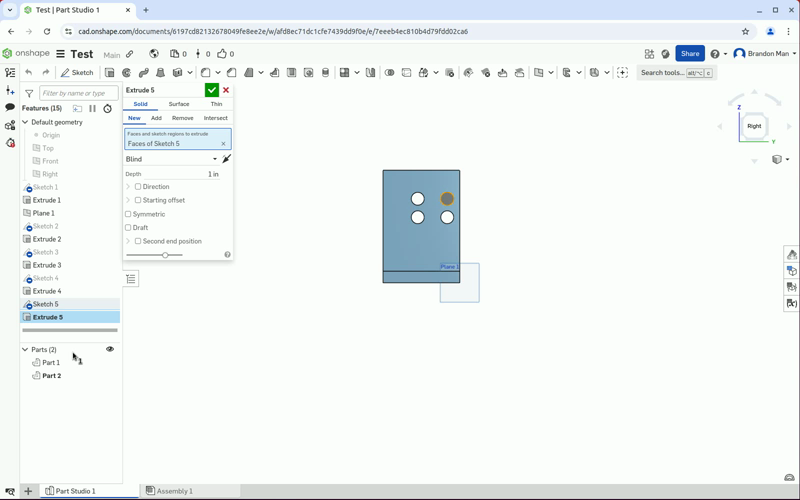
mouse_move(143, 106)
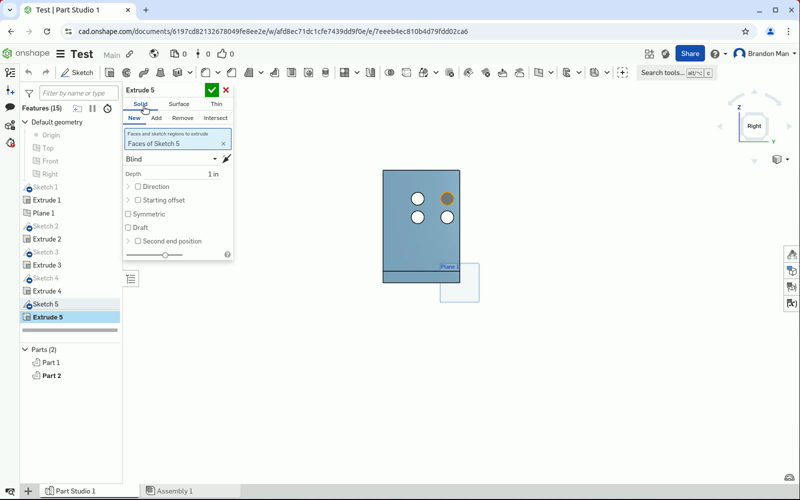
click(143, 106)
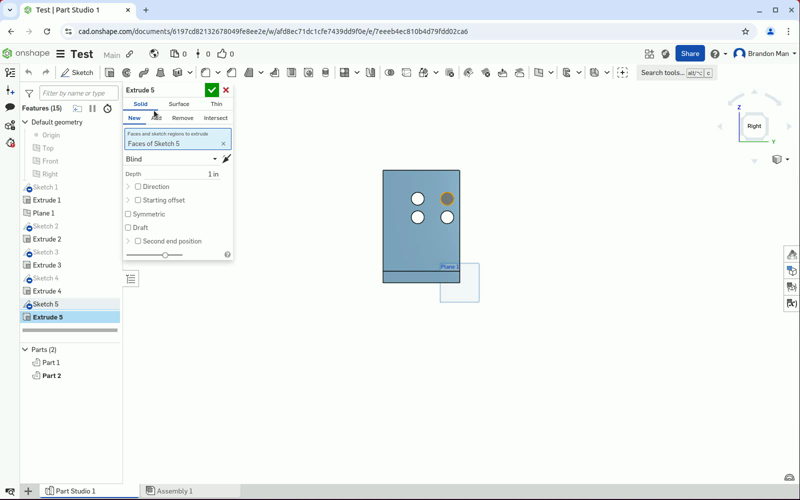
mouse_move(186, 120)
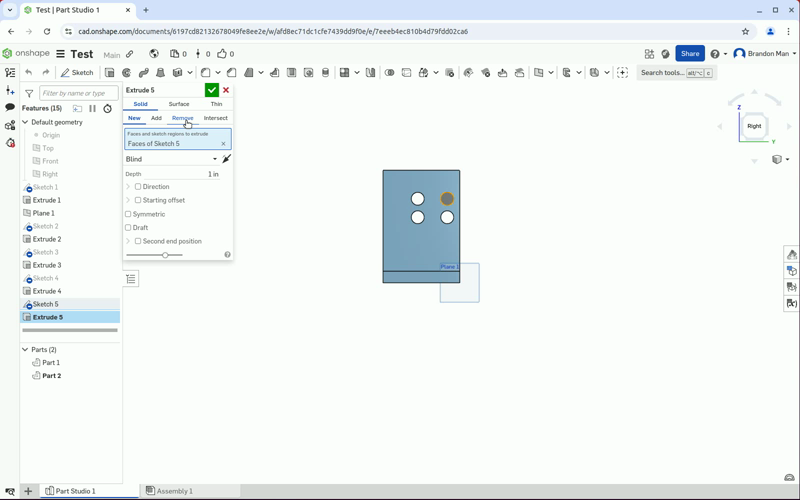
click(186, 120)
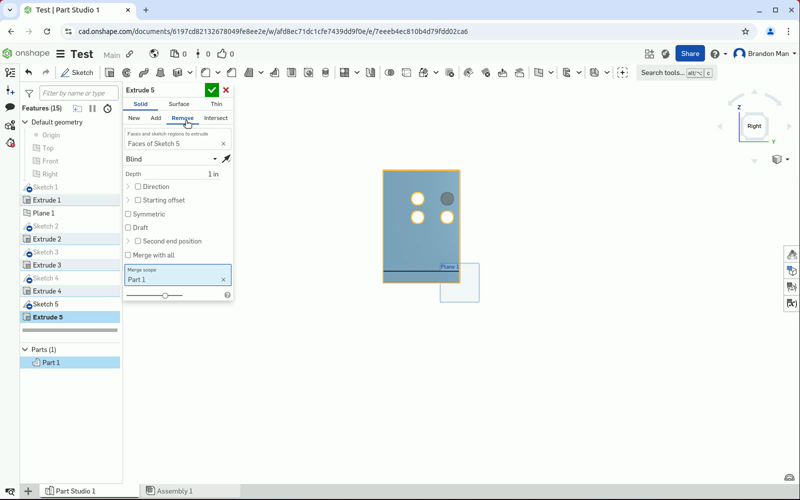
key(tab, 4)
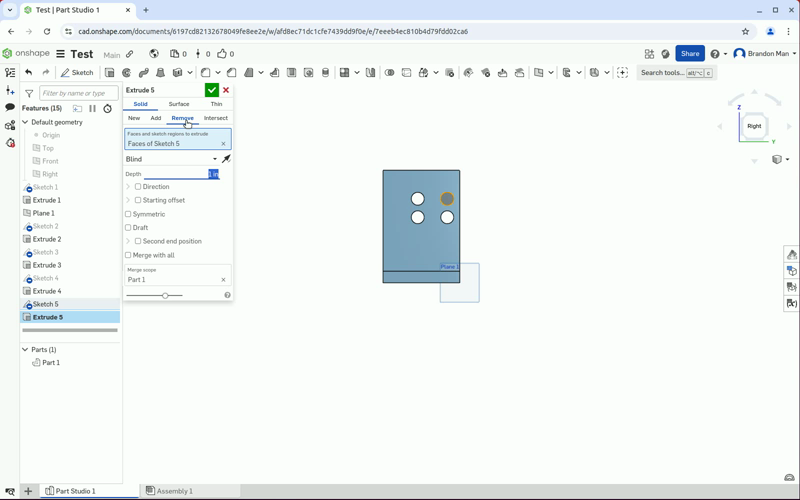
text(7.221)
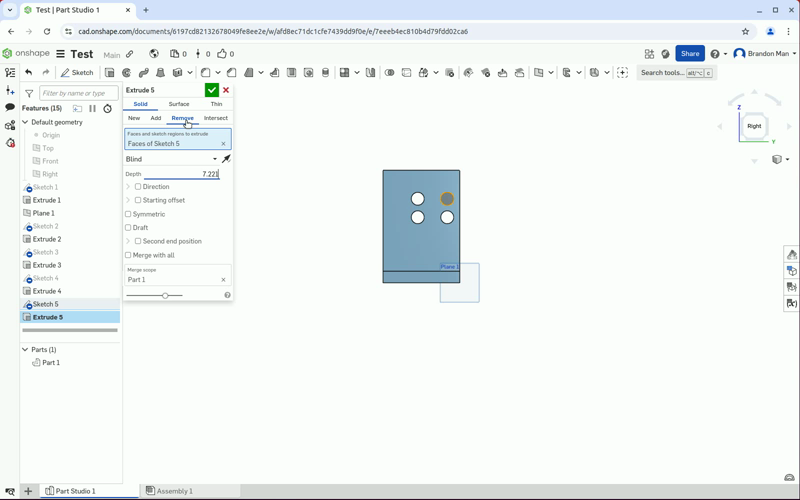
key(tab, 6)
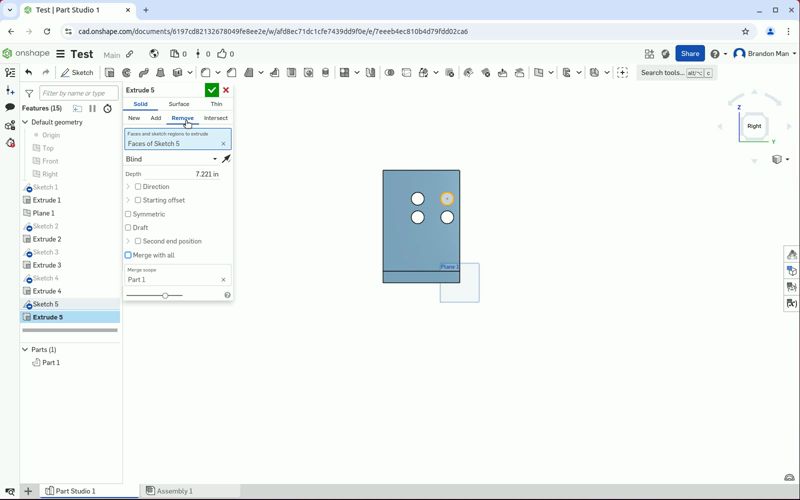
key(space)
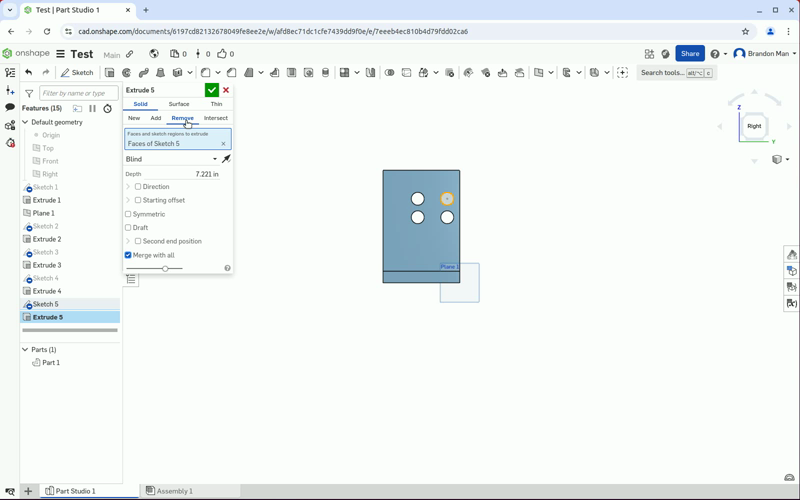
key(enter)
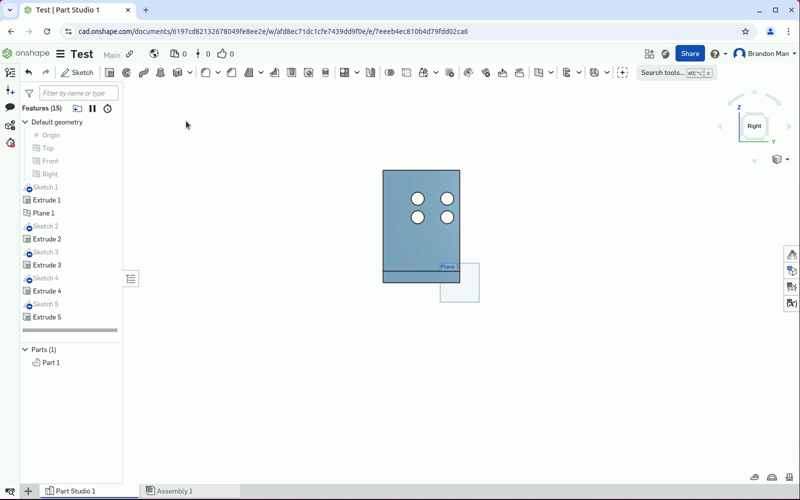
key(shift+h)
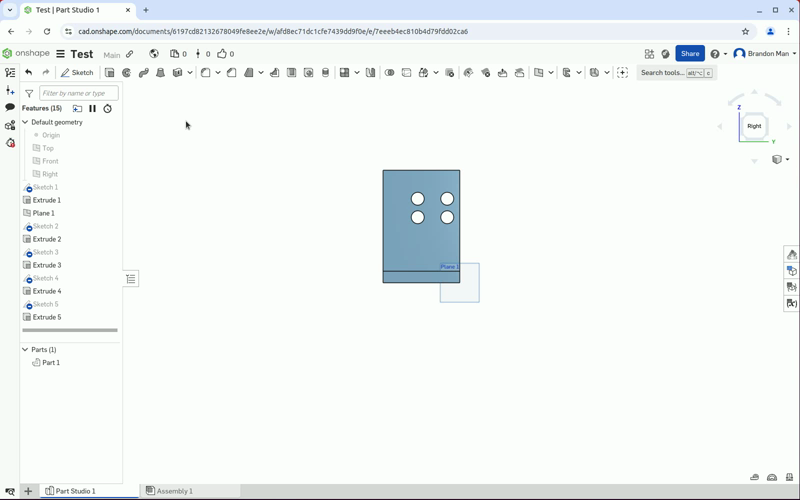
key(shift+h)
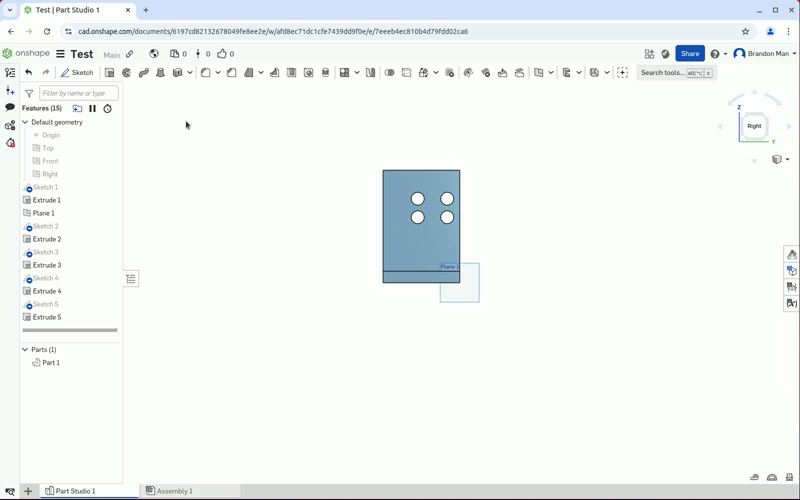
key(shift+7)
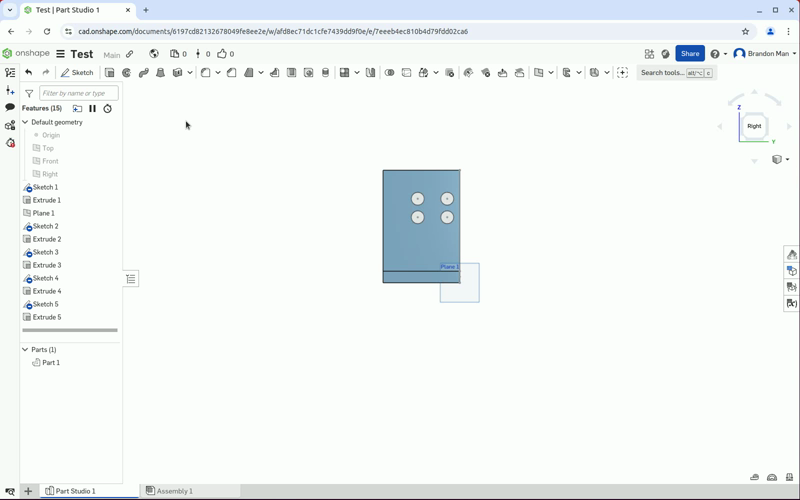
key(right, 2)
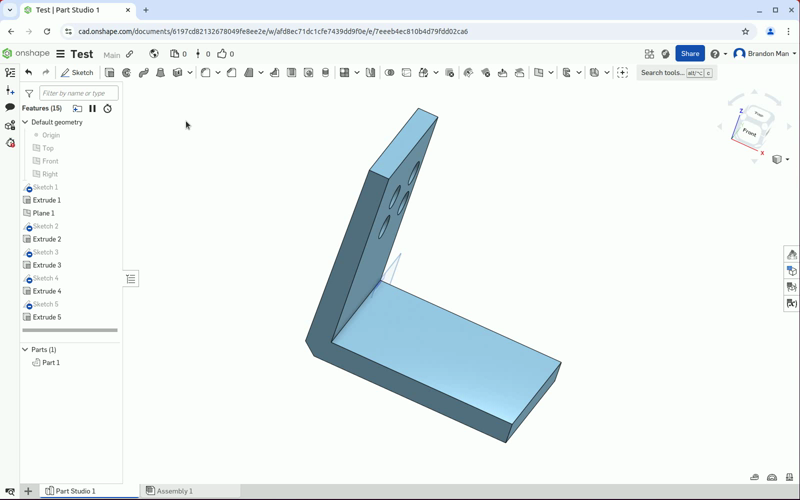
key(down, 2)
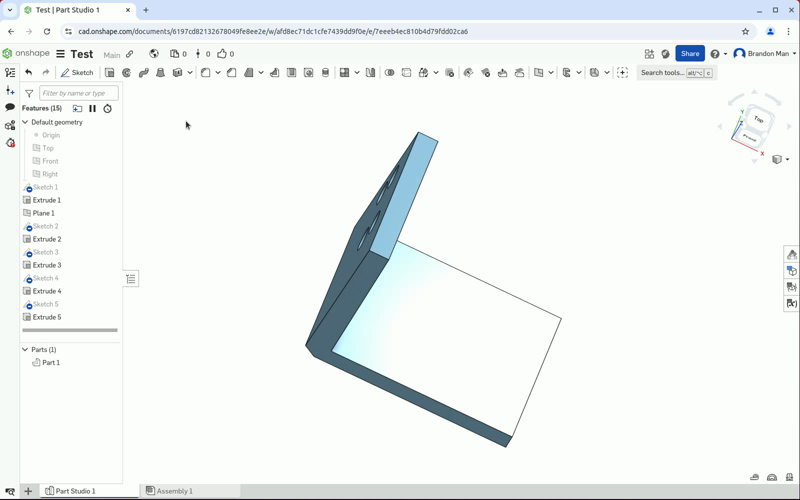
key(up, 2)
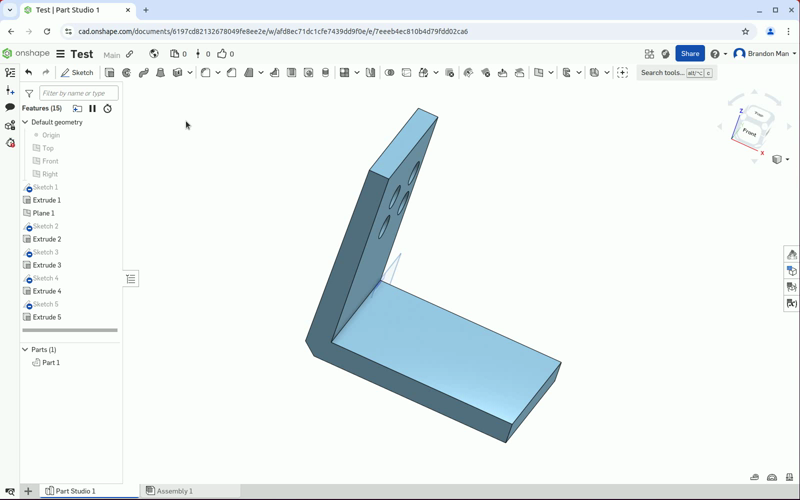
key(left, 2)
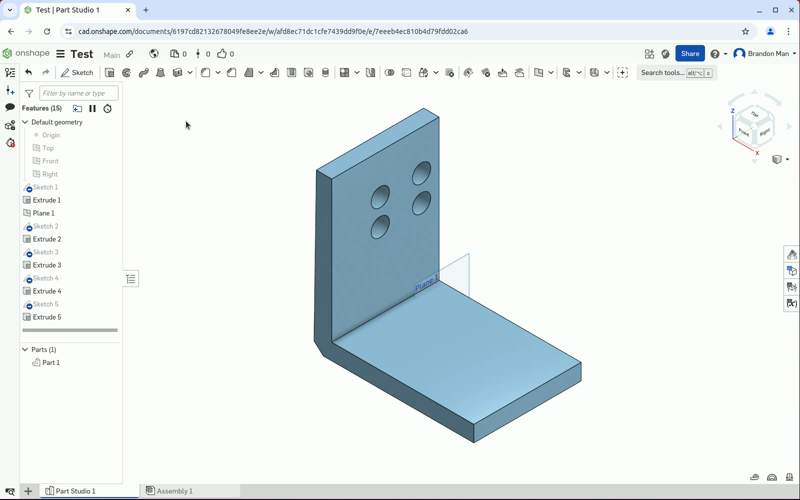
mouse_move(73, 189)
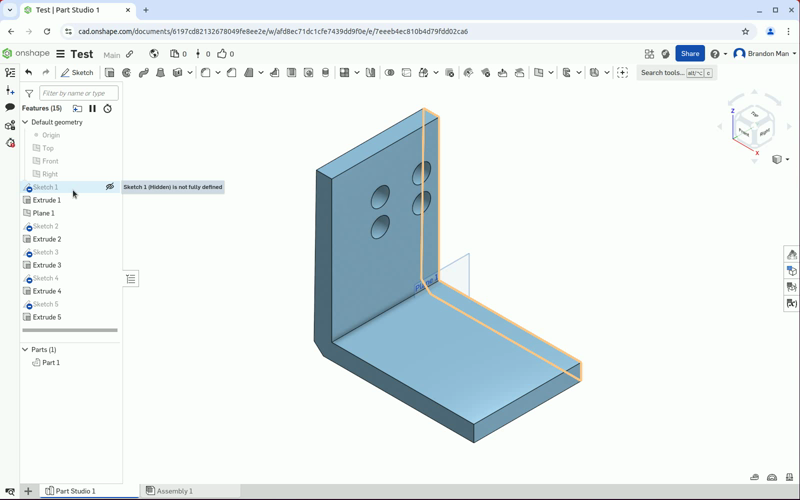
click(73, 189)